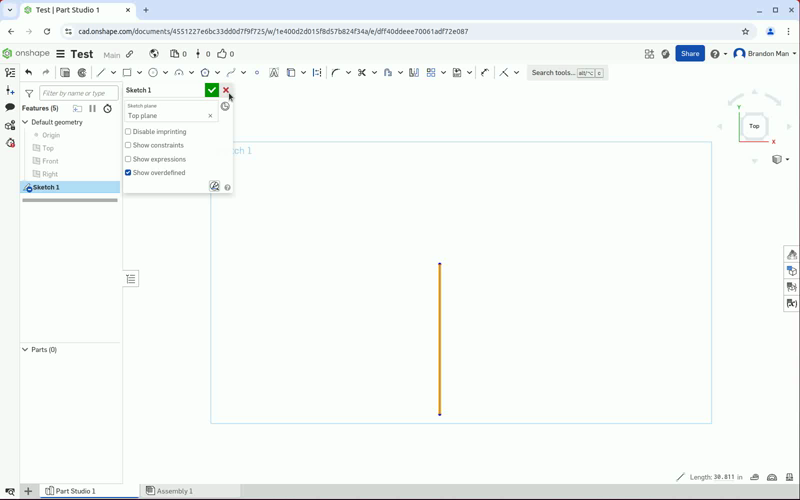
key(shift+h)
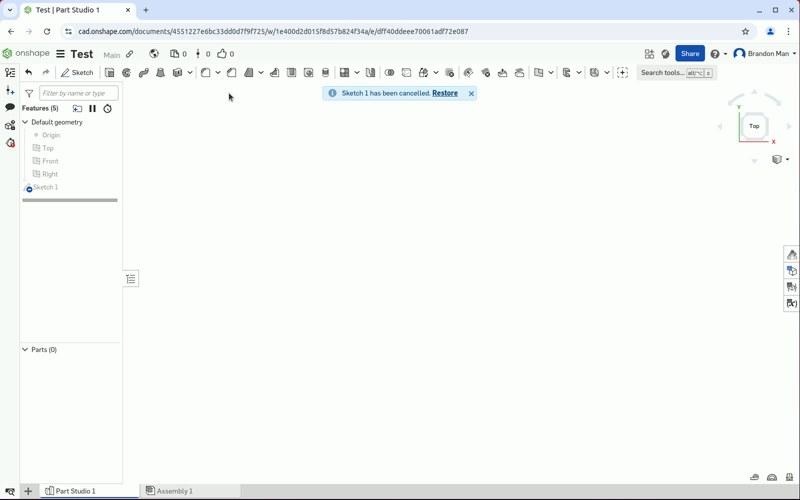
mouse_move(73, 352)
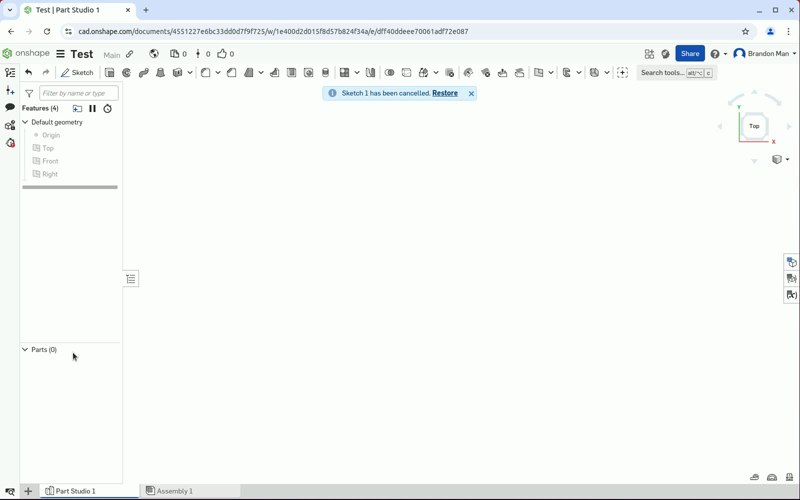
key(y)
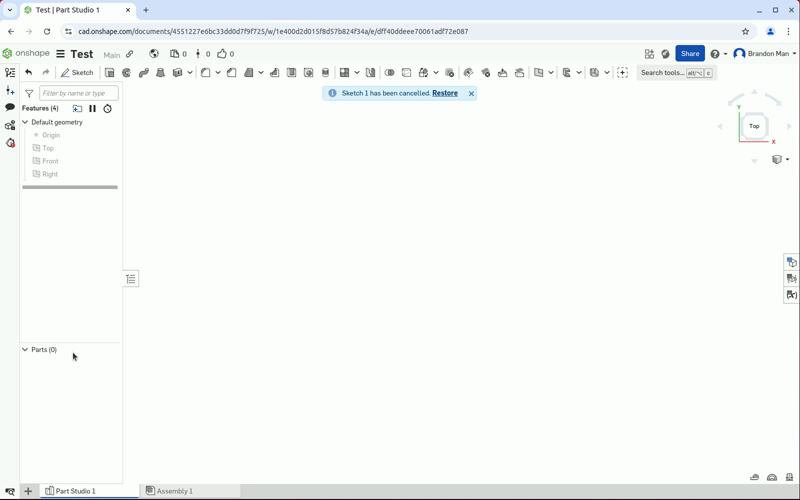
key(shift+p)
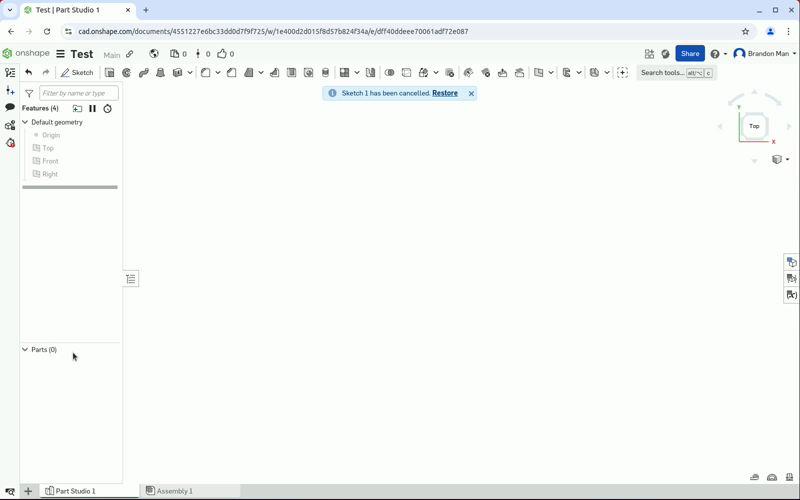
key(space)
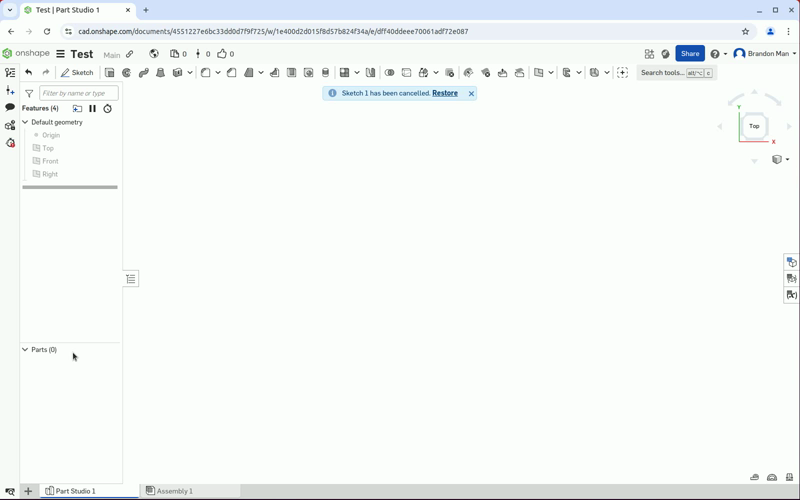
key_down(shift)
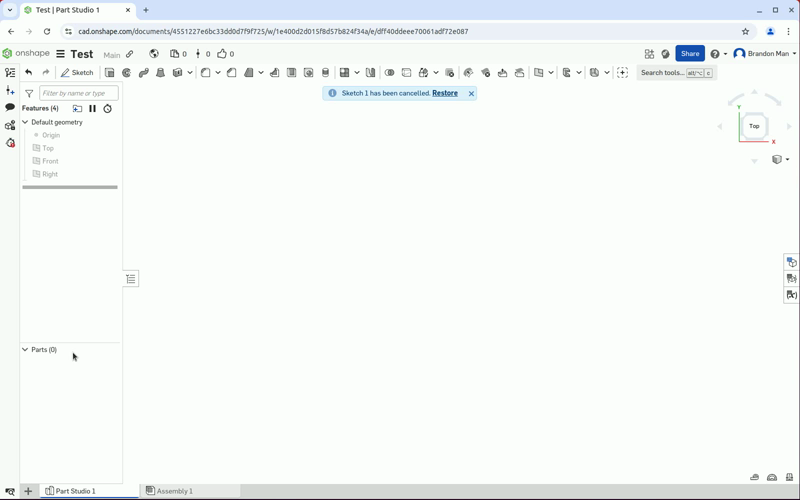
key(up)
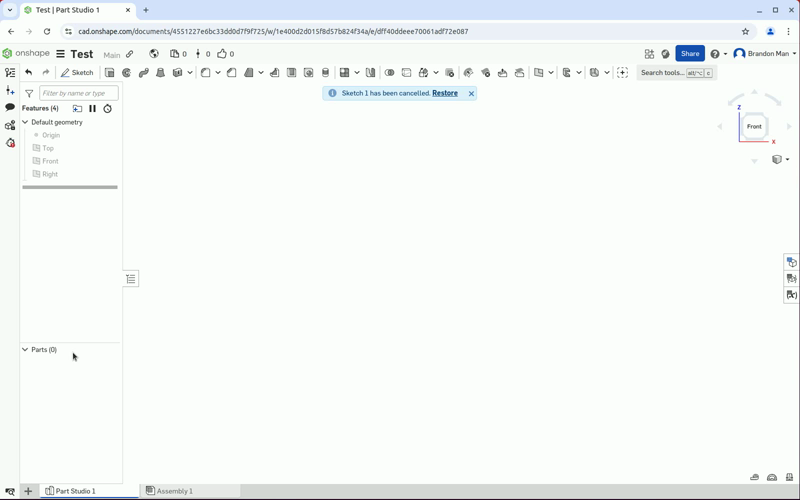
key_up(shift)
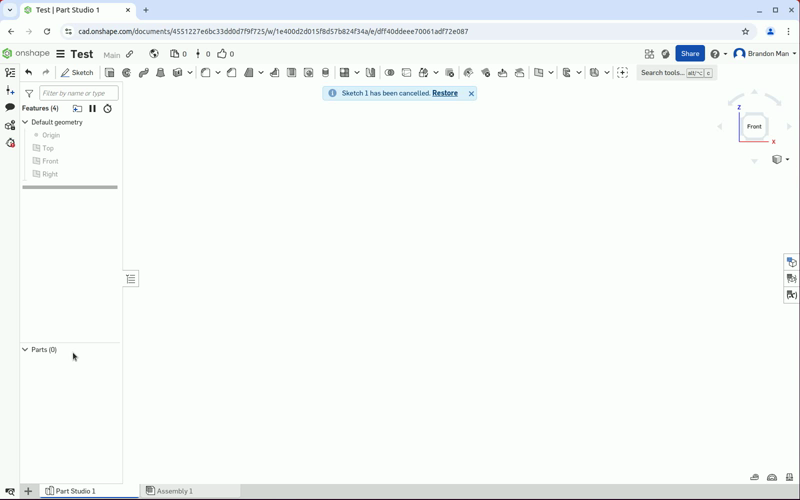
mouse_move(73, 352)
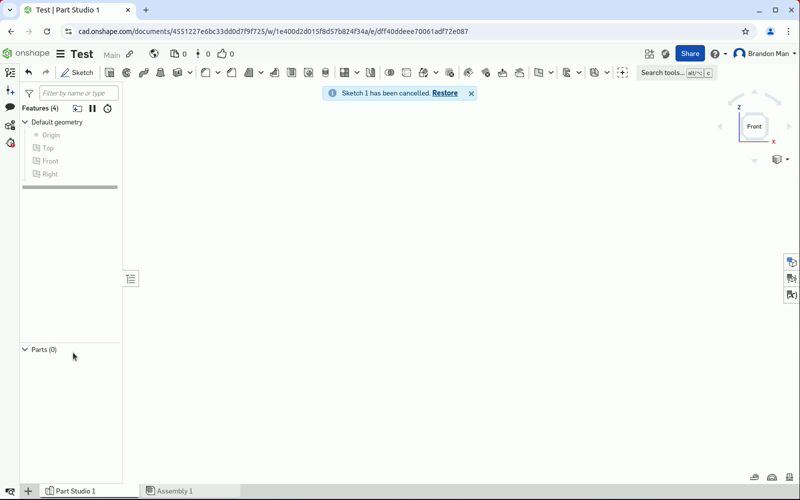
key(shift+y)
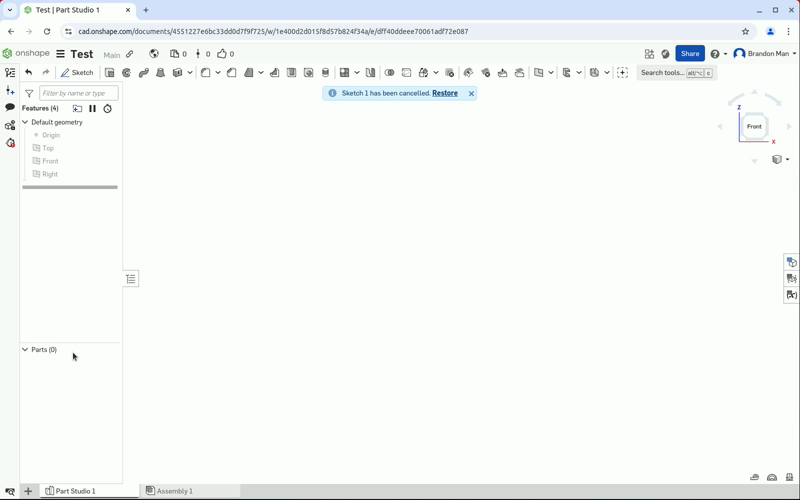
key(shift+s)
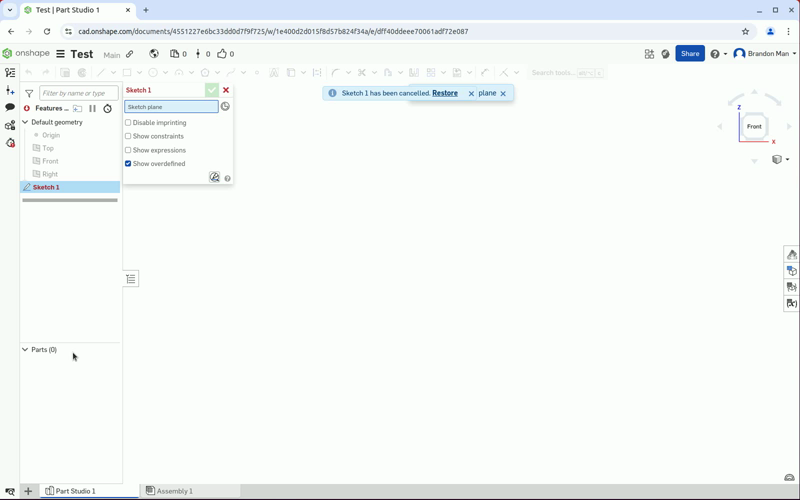
mouse_move(73, 163)
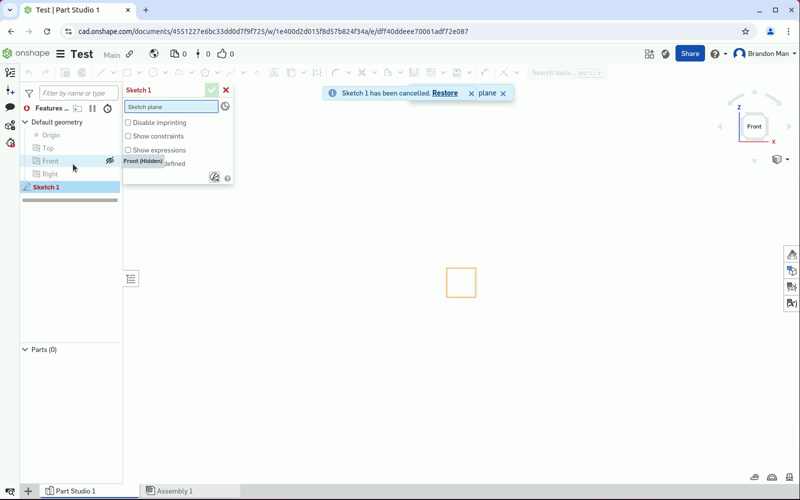
click(73, 163)
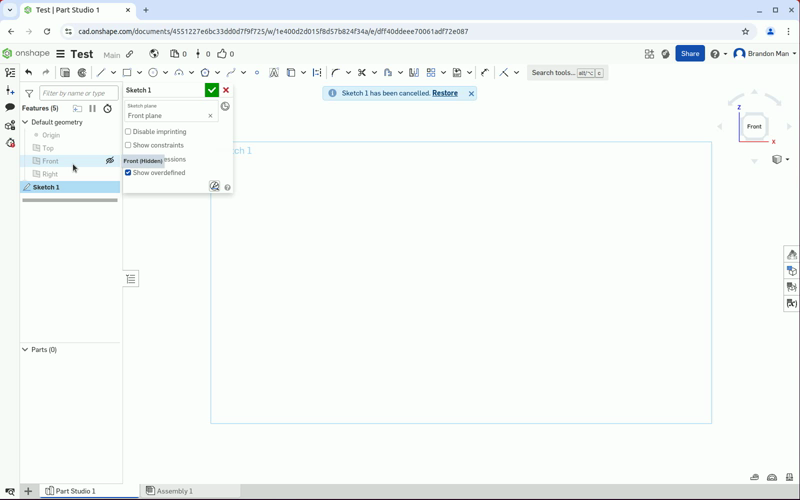
mouse_move(73, 352)
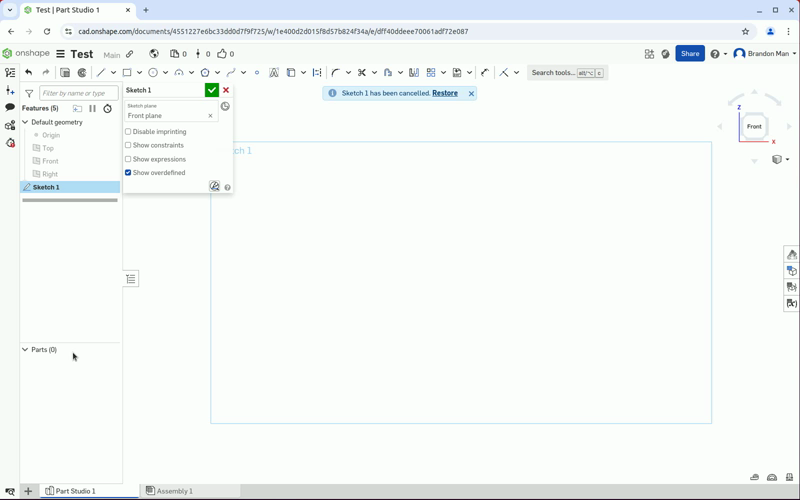
key(y)
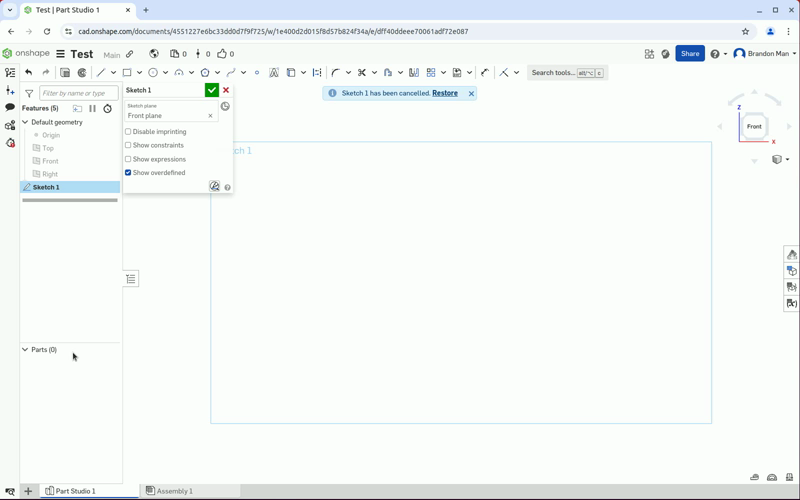
key(l)
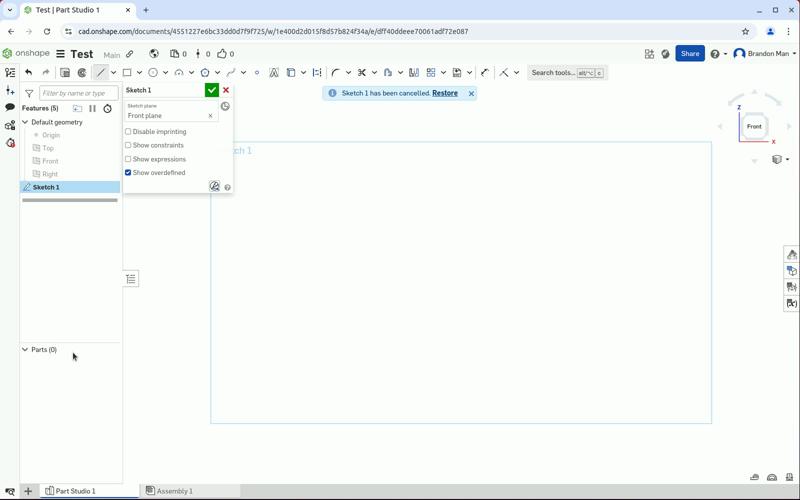
key_down(shift)
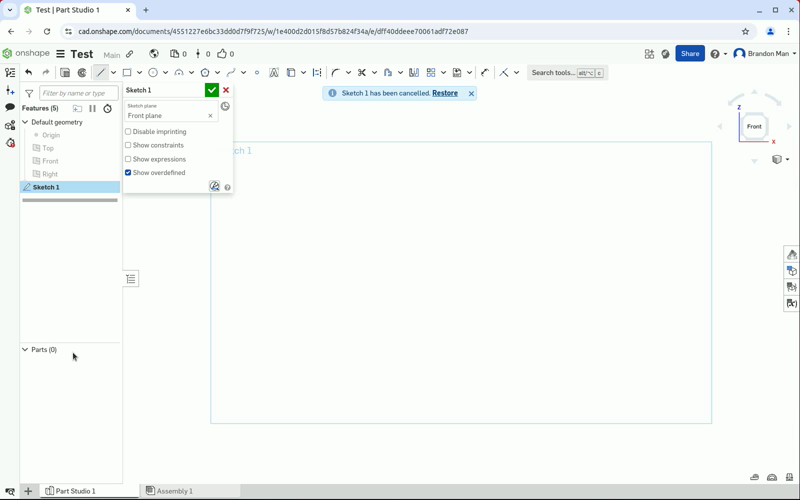
mouse_move(460, 282)
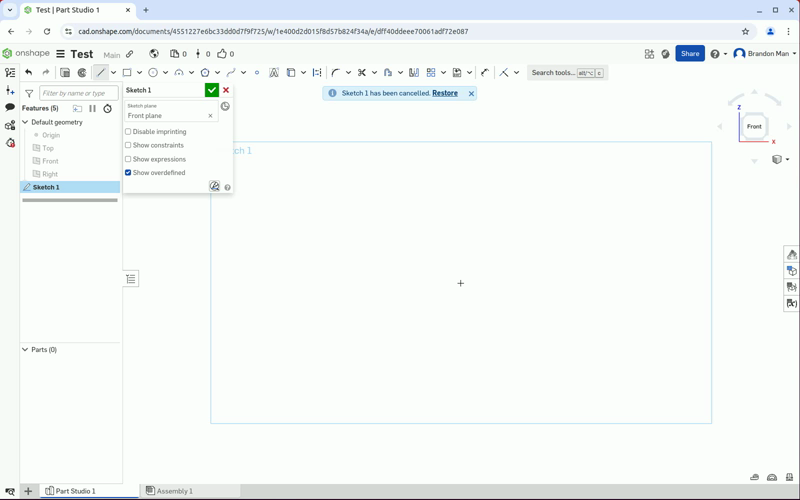
click(460, 282)
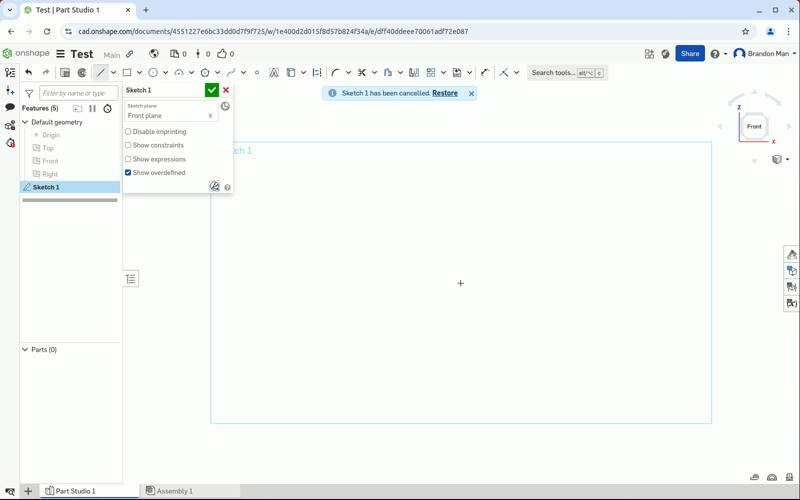
key_up(shift)
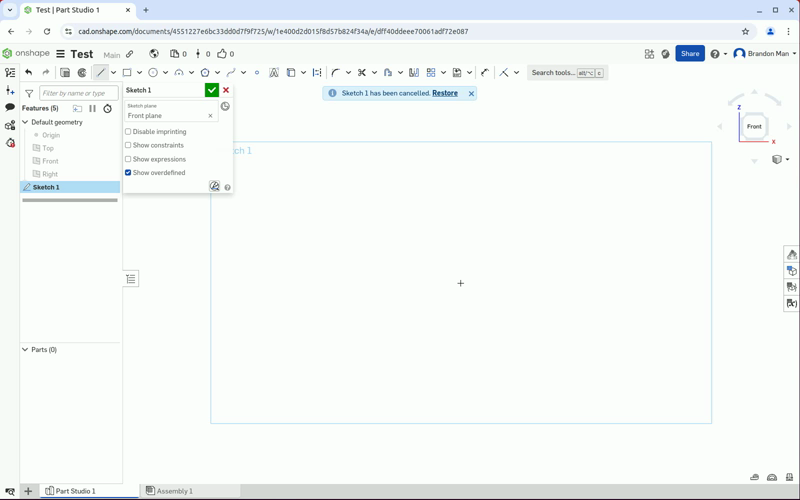
key_down(shift)
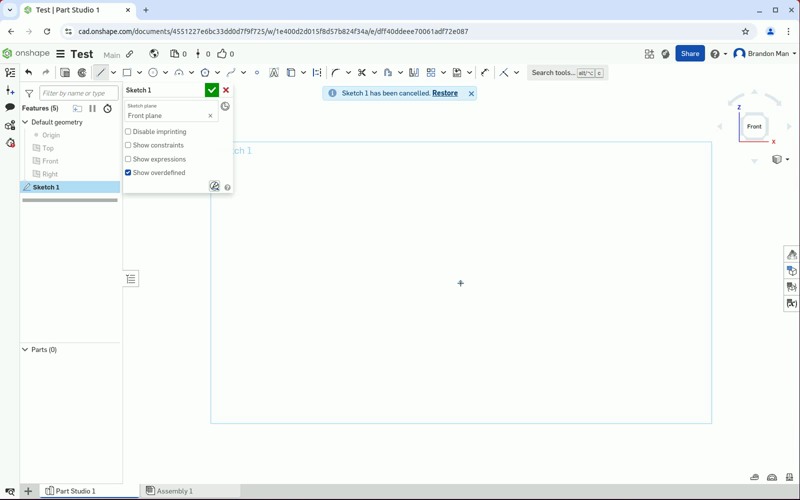
mouse_move(535, 282)
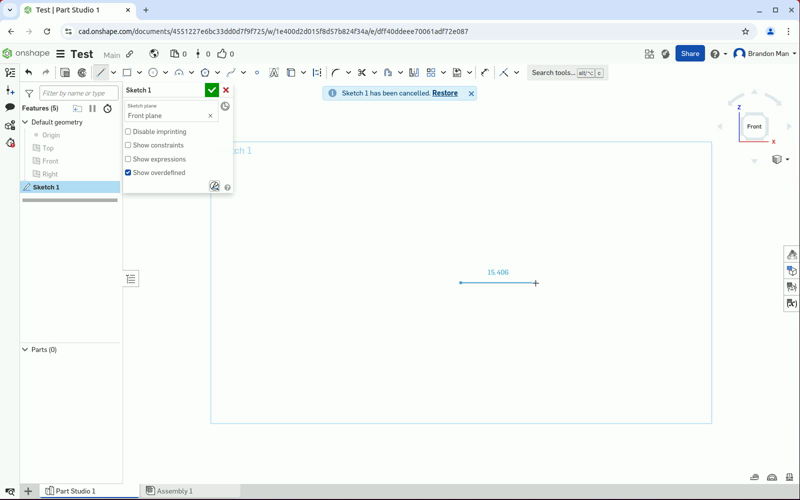
click(535, 282)
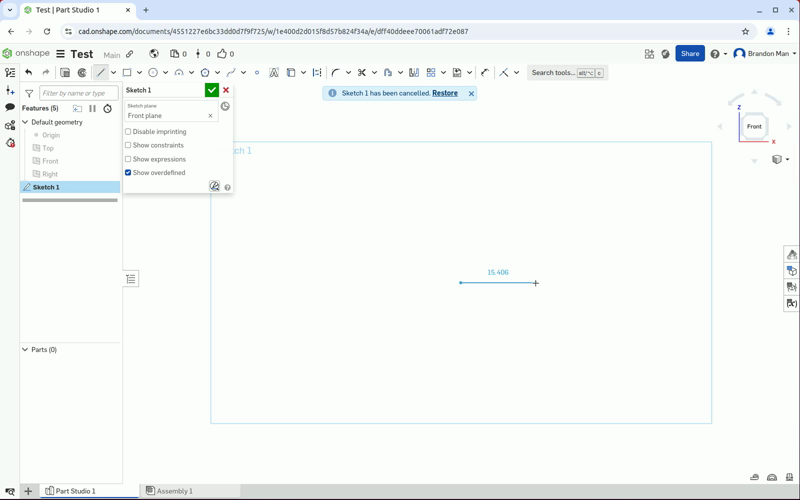
key_up(shift)
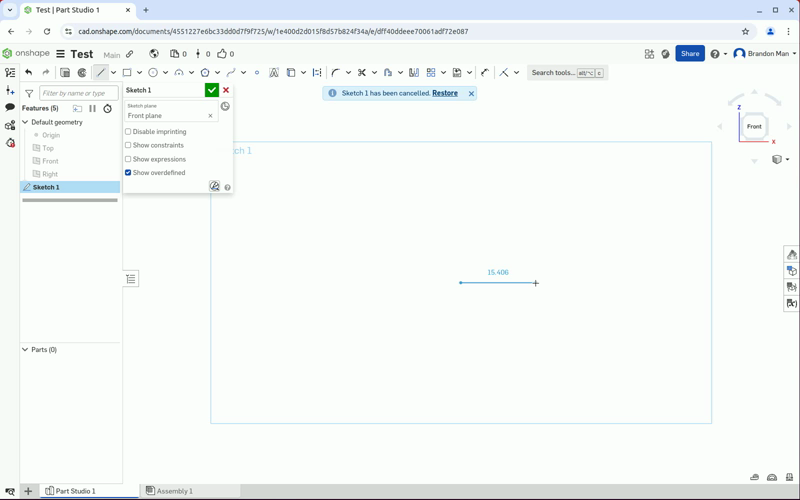
key(esc)
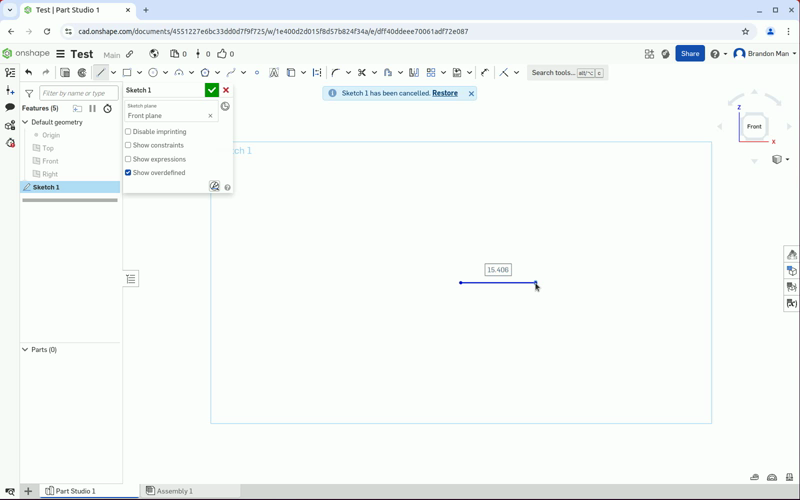
key(a)
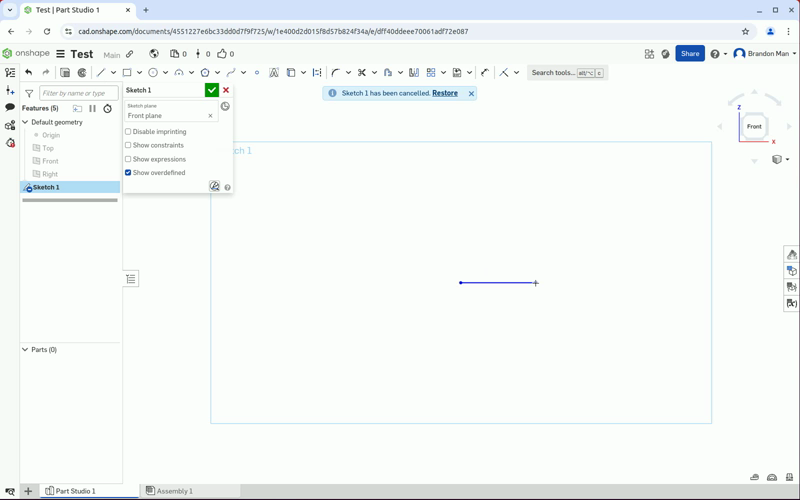
mouse_move(535, 282)
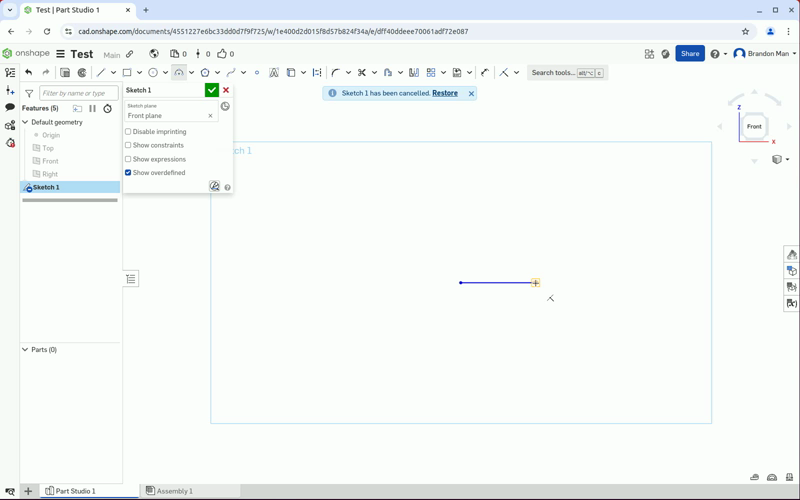
click(535, 282)
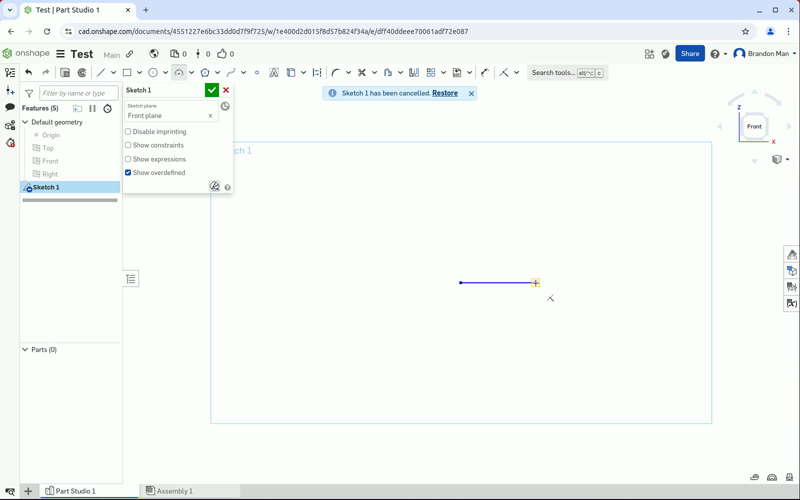
key_down(shift)
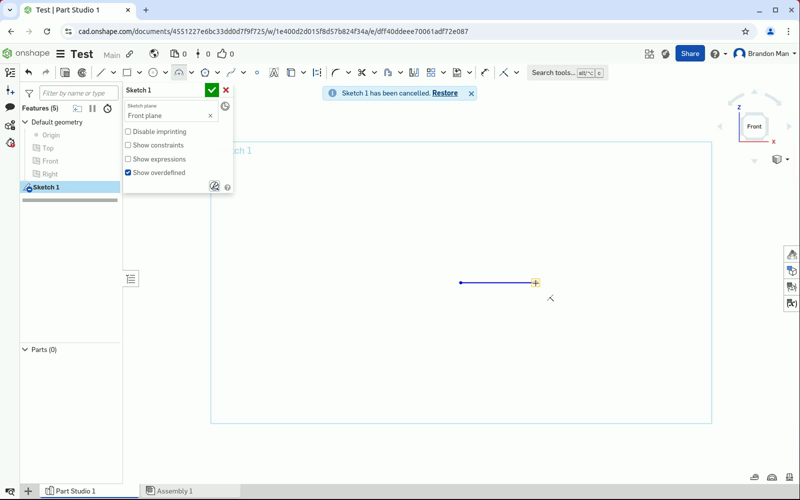
mouse_move(535, 208)
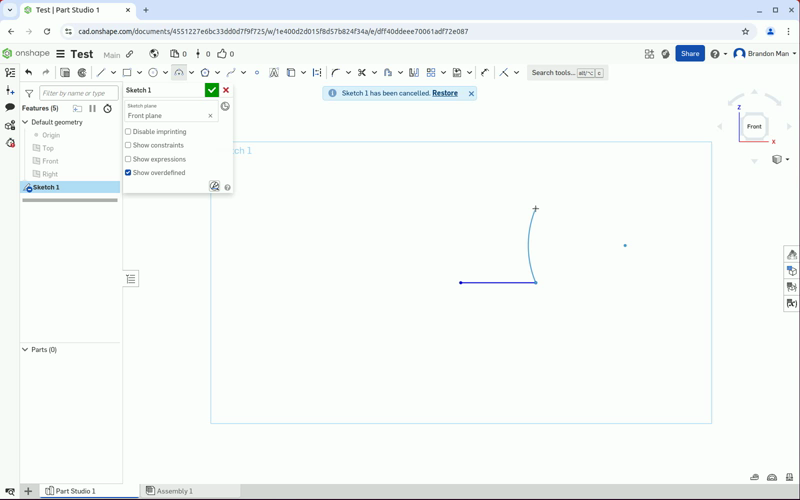
click(535, 208)
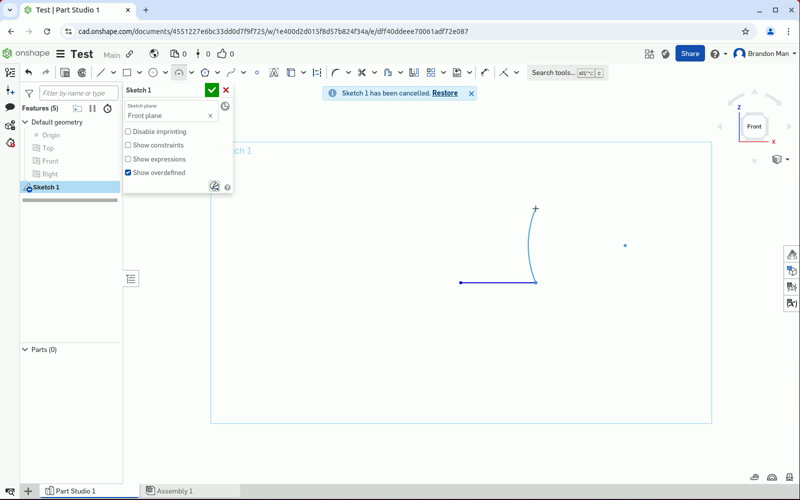
mouse_move(572, 245)
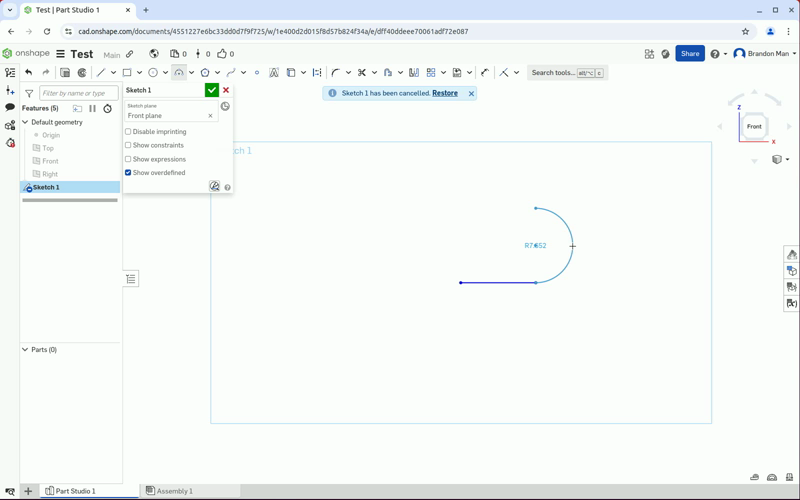
click(572, 245)
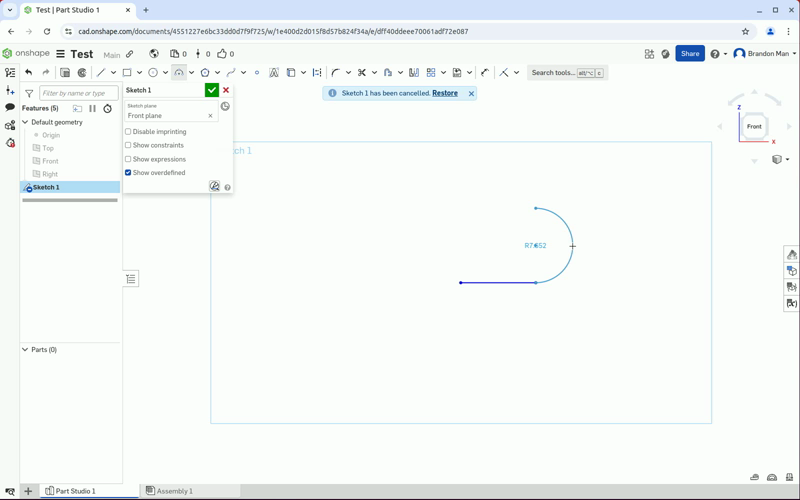
key_up(shift)
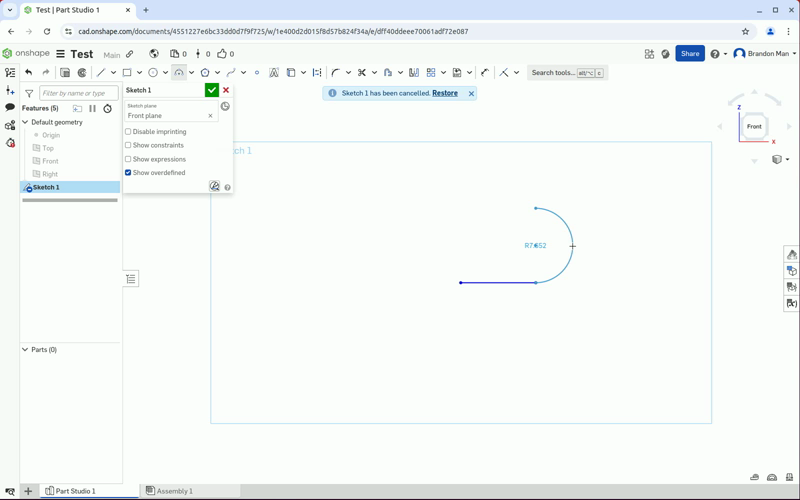
key(esc)
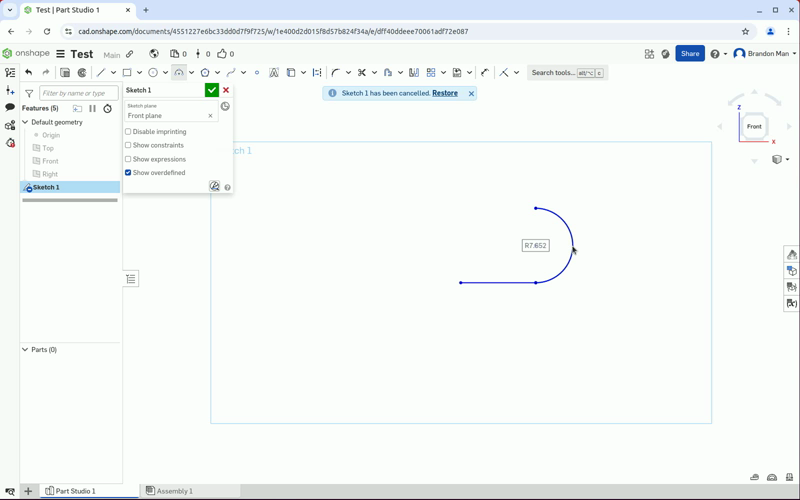
key(l)
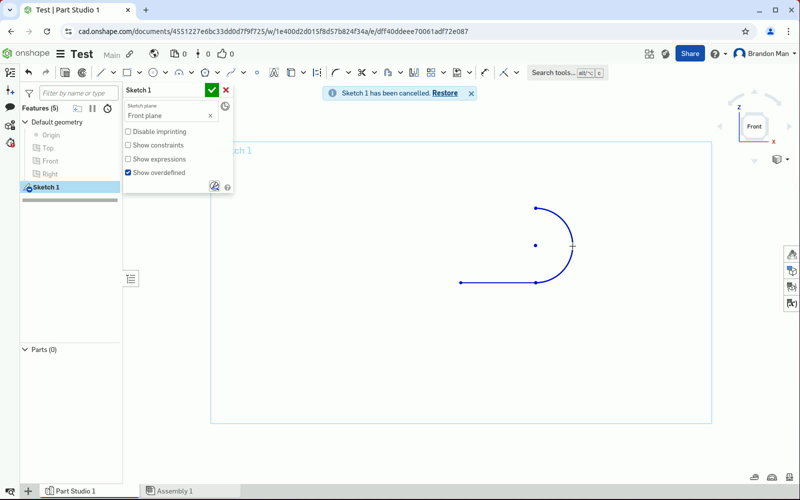
mouse_move(535, 208)
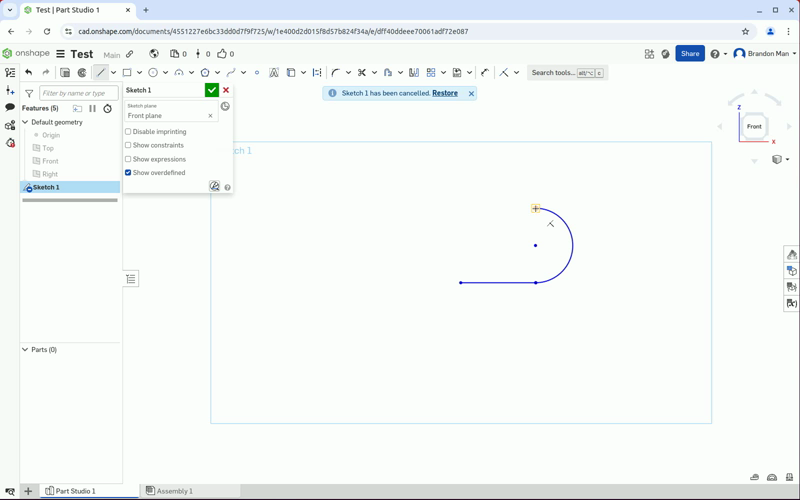
click(535, 208)
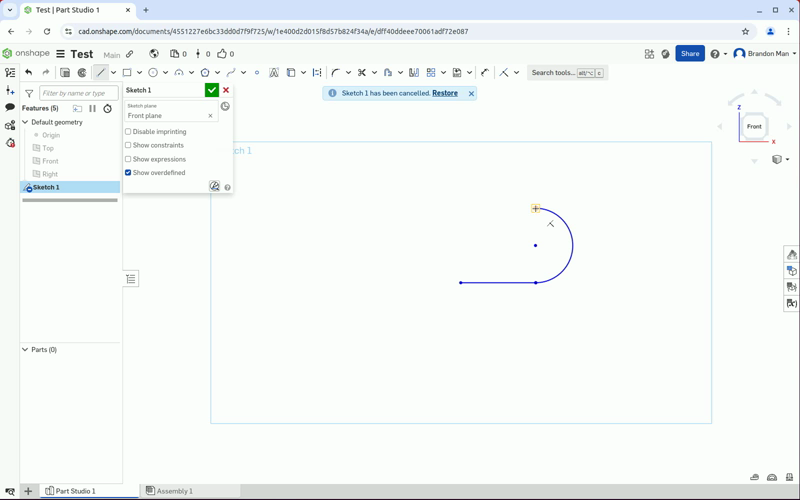
key_down(shift)
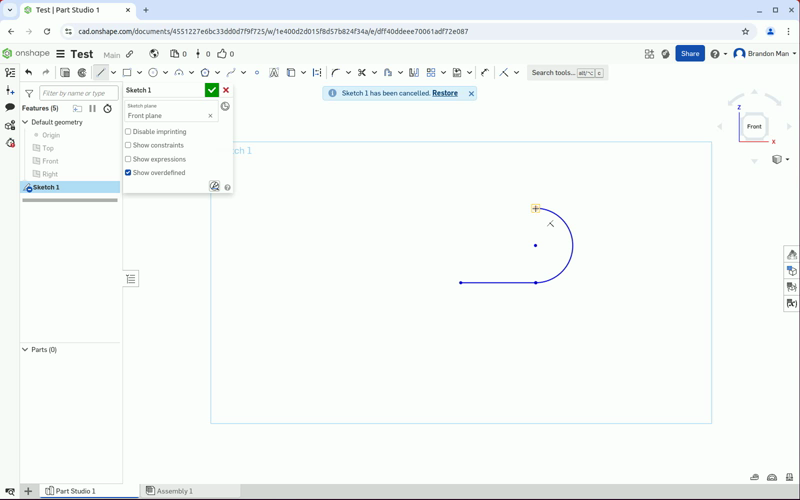
mouse_move(460, 208)
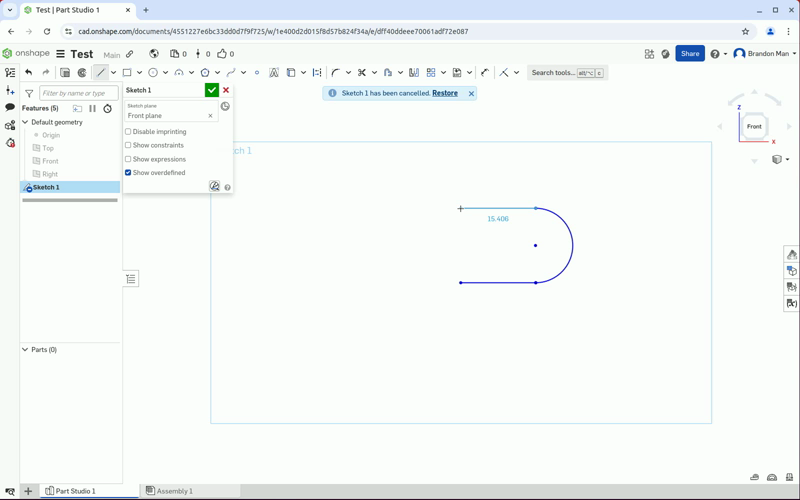
click(460, 208)
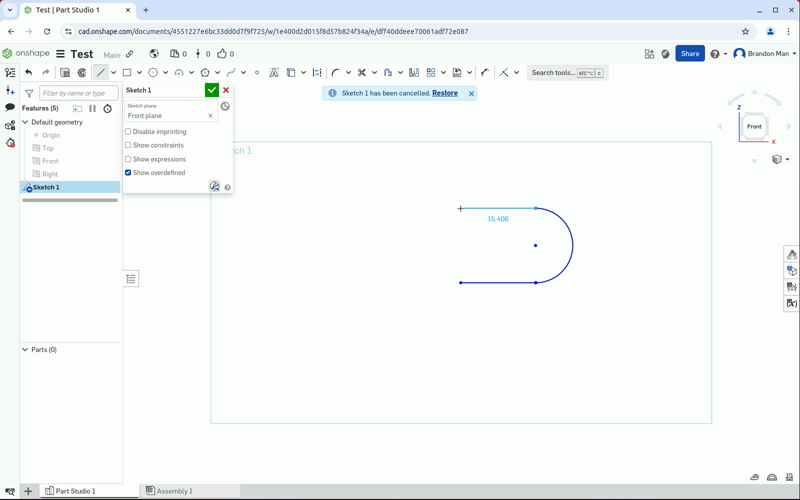
key_up(shift)
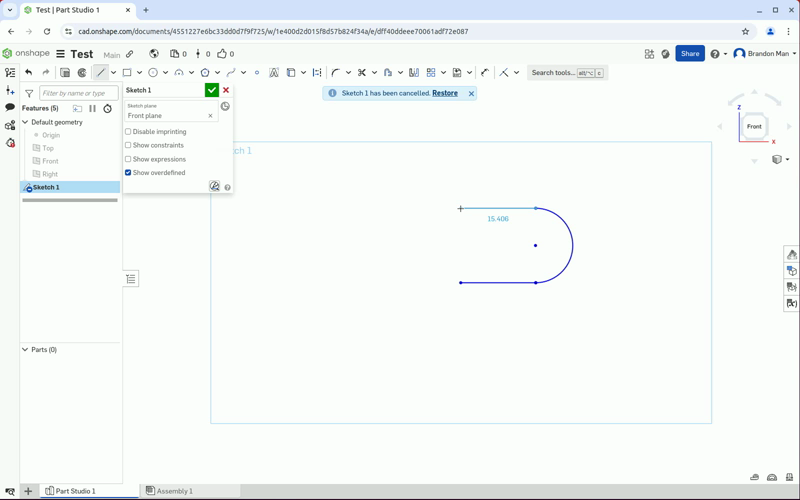
key_down(shift)
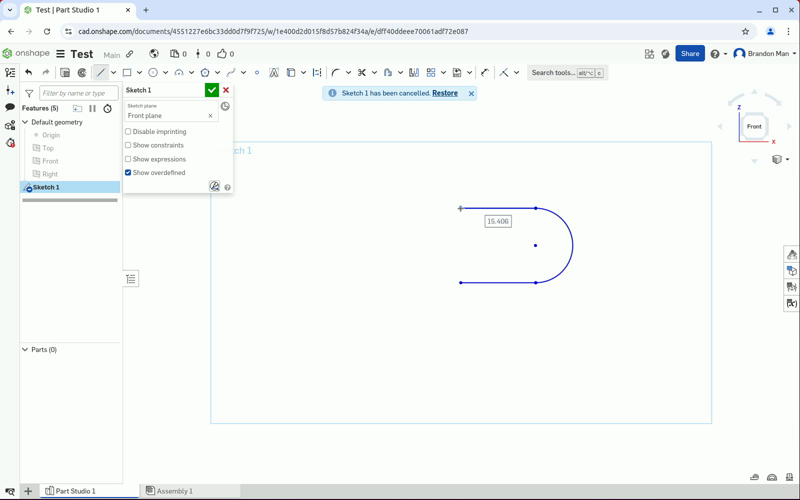
mouse_move(460, 282)
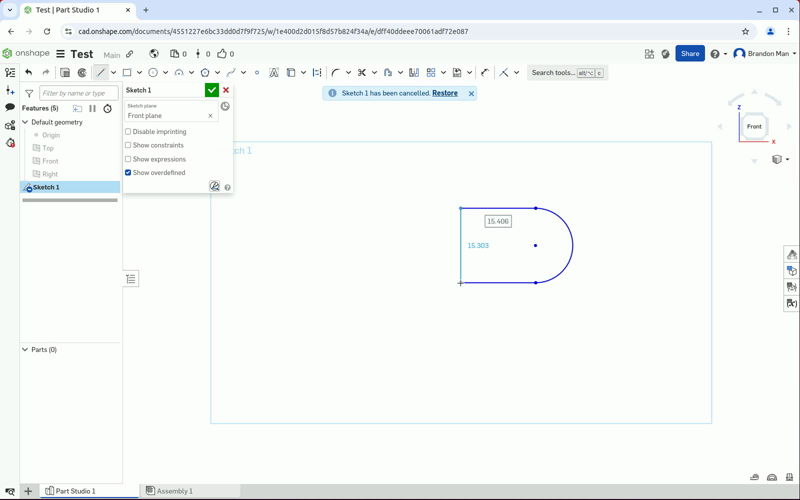
key_up(shift)
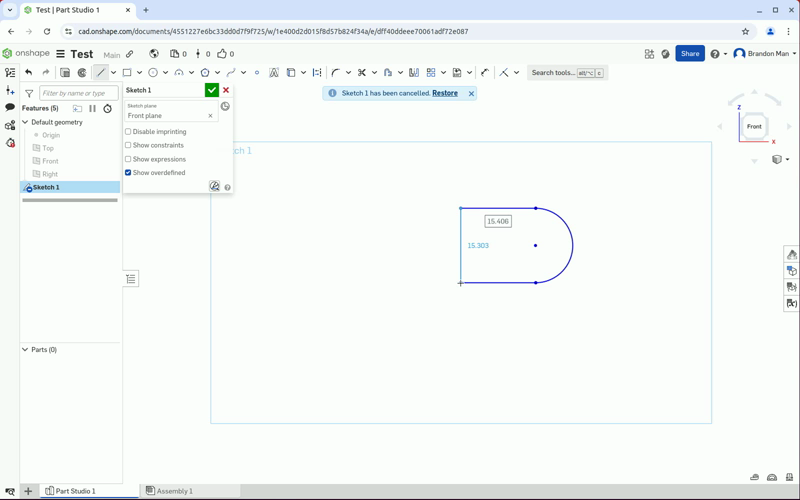
click(460, 282)
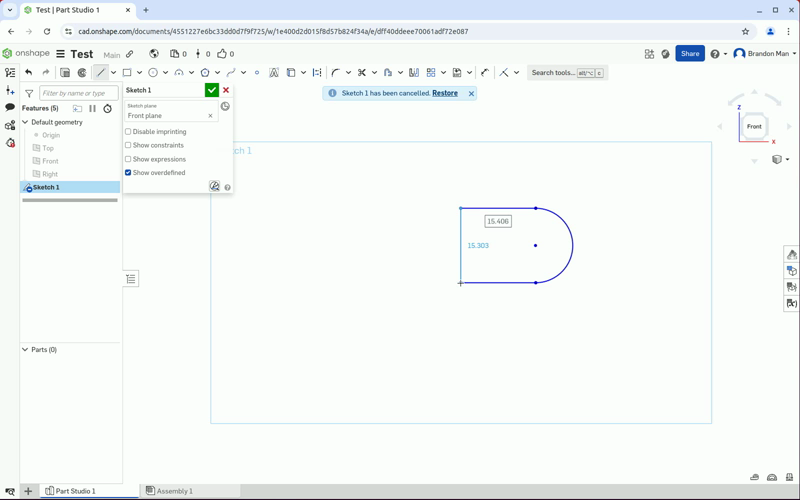
key(esc)
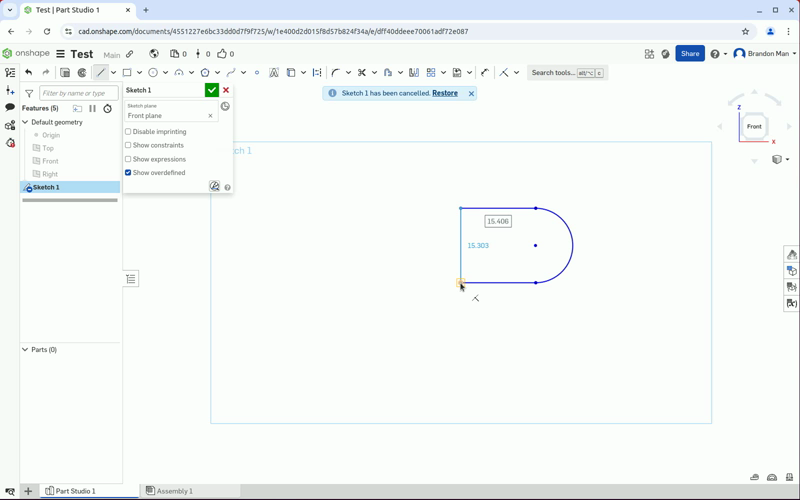
key(c)
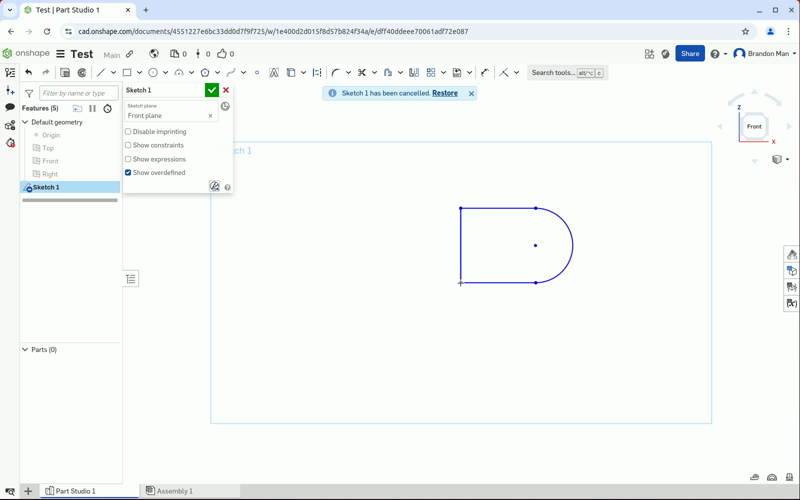
key_down(shift)
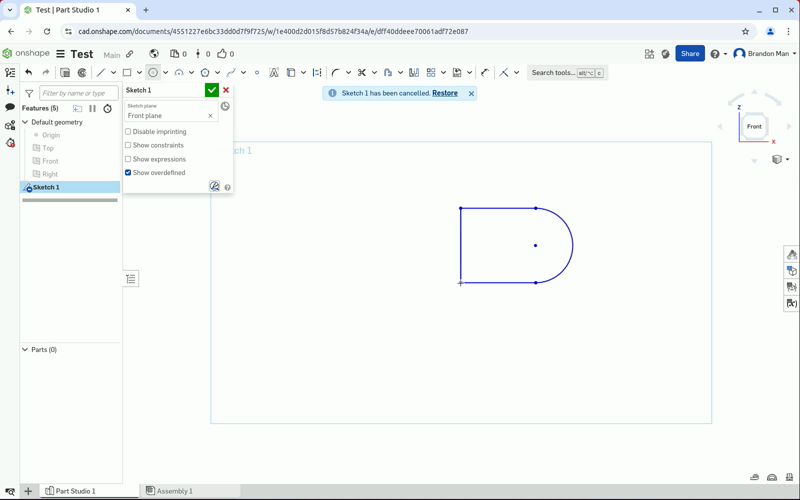
mouse_move(535, 245)
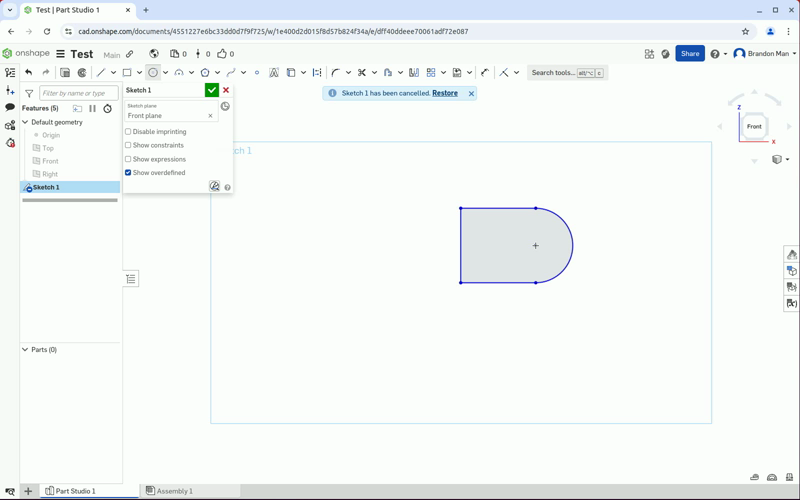
click(535, 245)
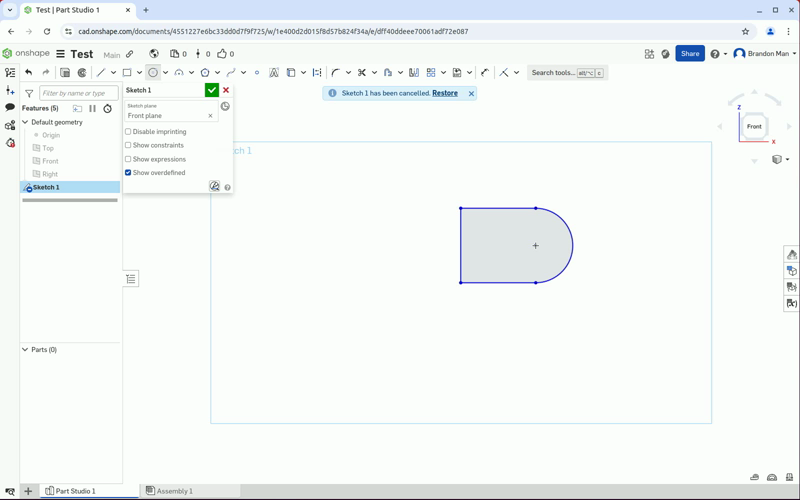
key_up(shift)
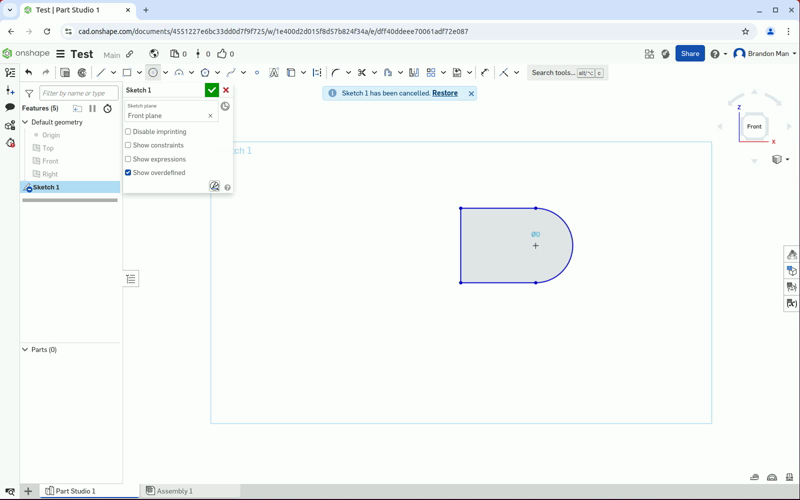
mouse_move(554, 245)
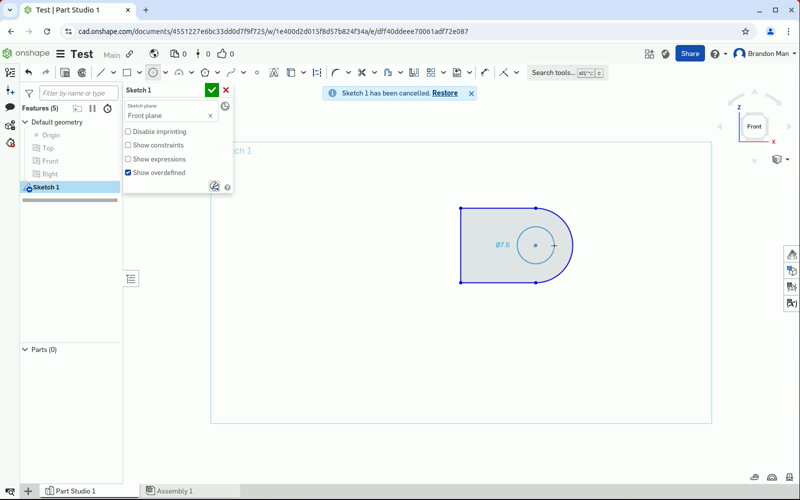
click(554, 245)
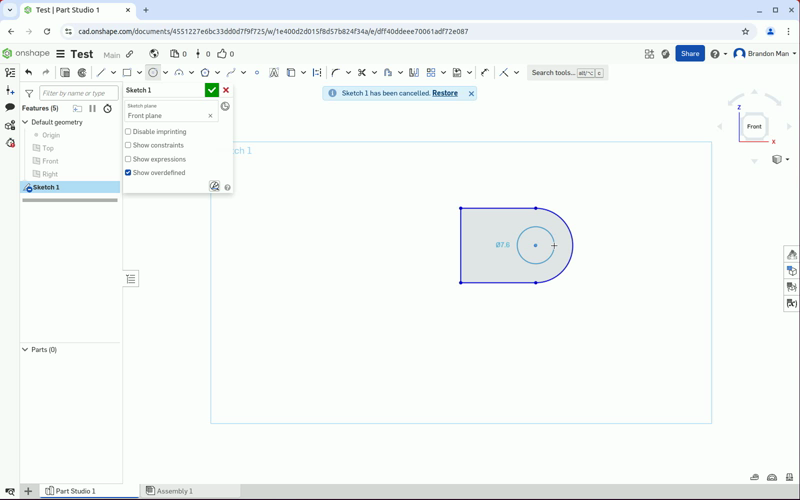
key(esc)
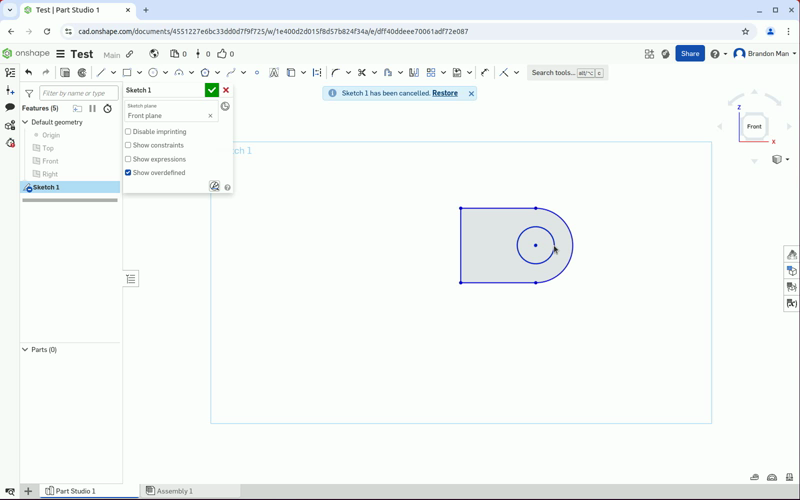
mouse_move(511, 245)
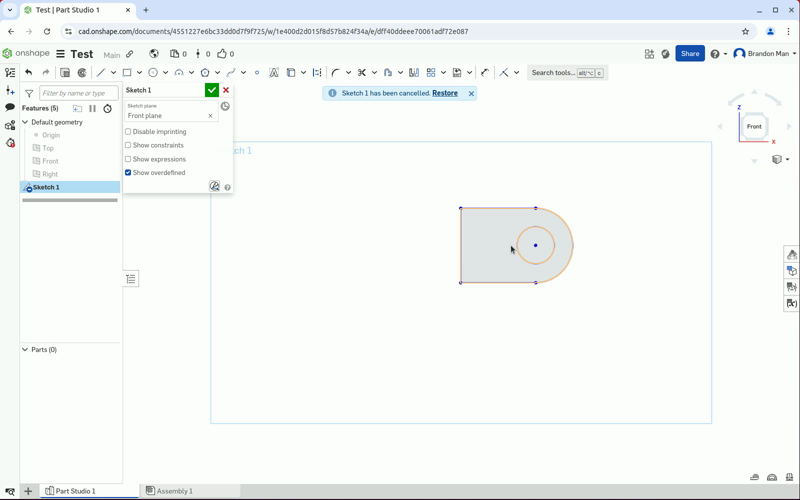
click(511, 245)
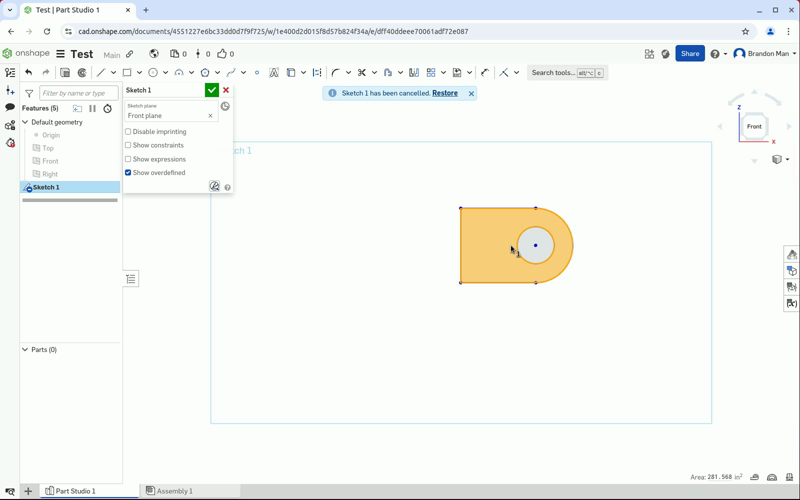
mouse_move(73, 352)
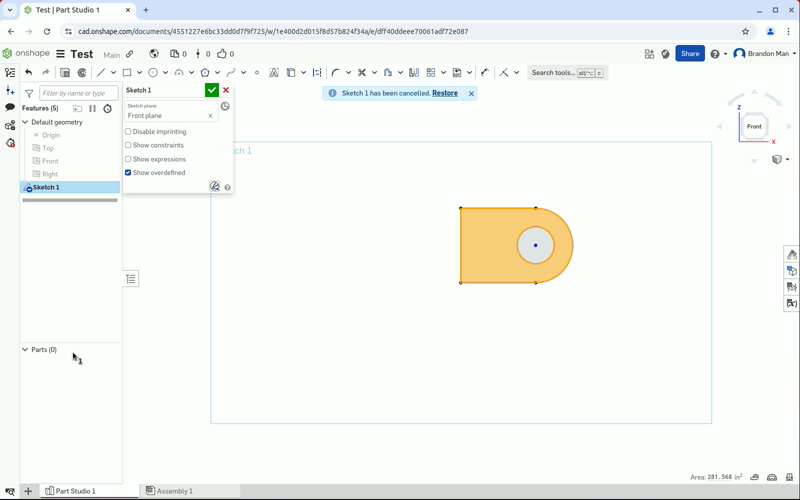
key(shift+y)
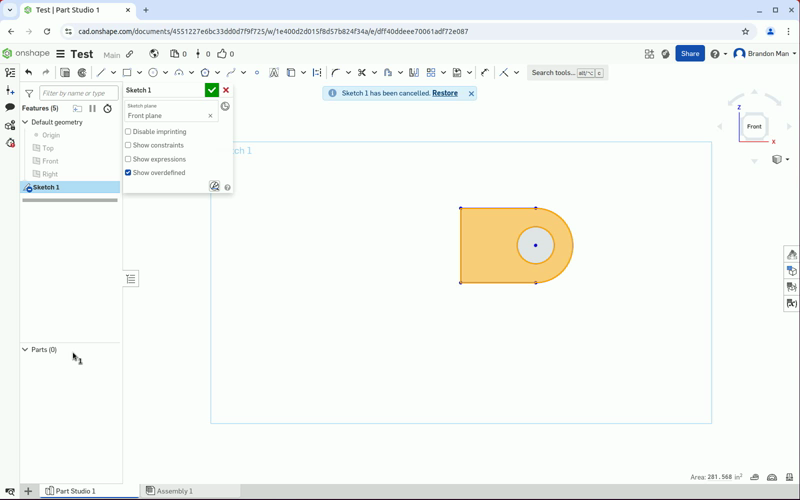
key(shift+e)
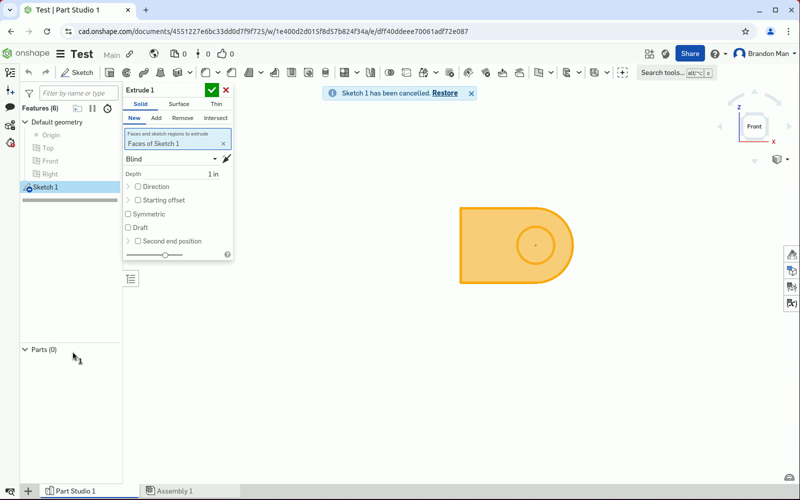
mouse_move(143, 106)
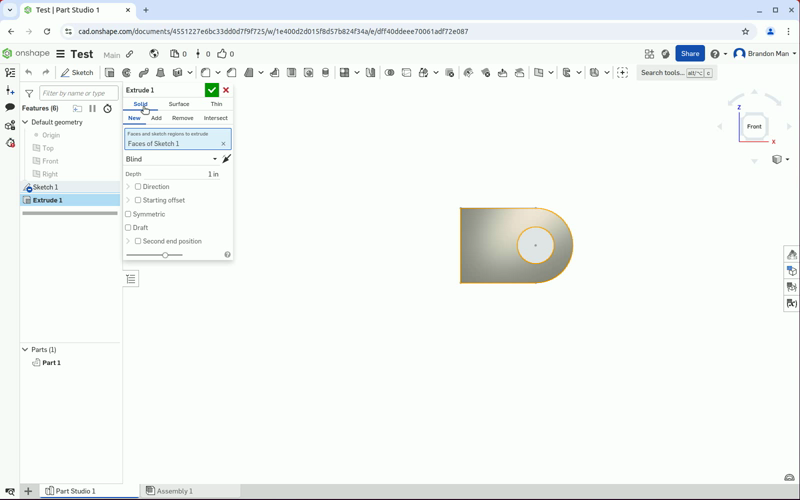
click(143, 106)
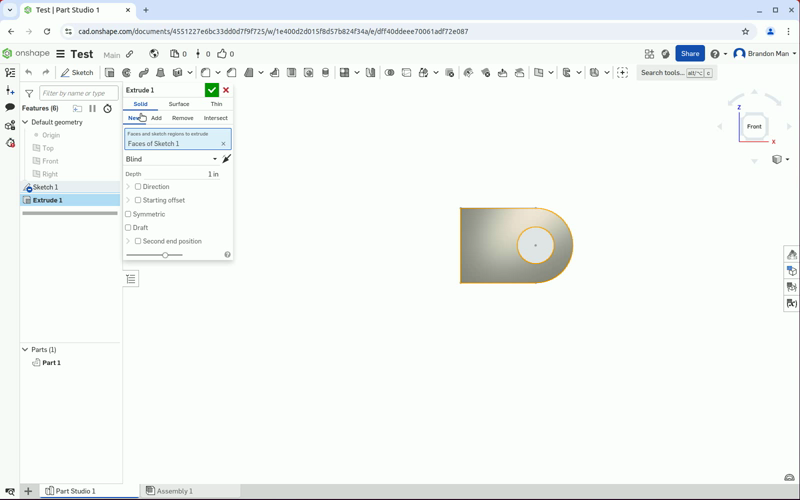
mouse_move(137, 120)
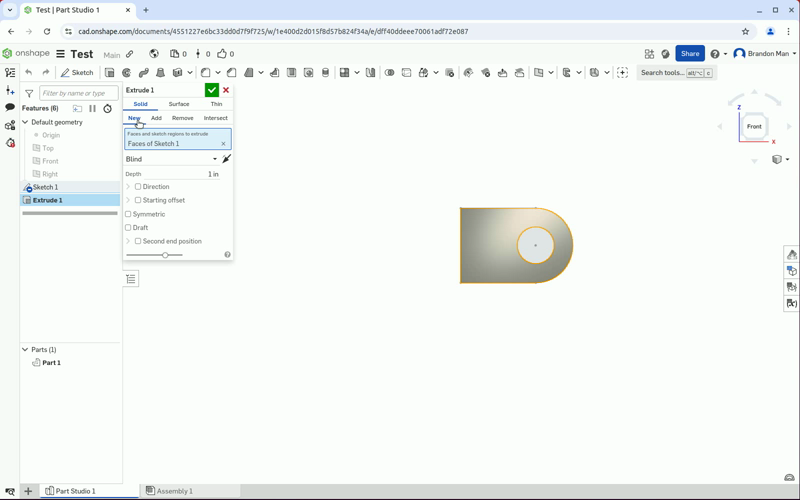
click(137, 120)
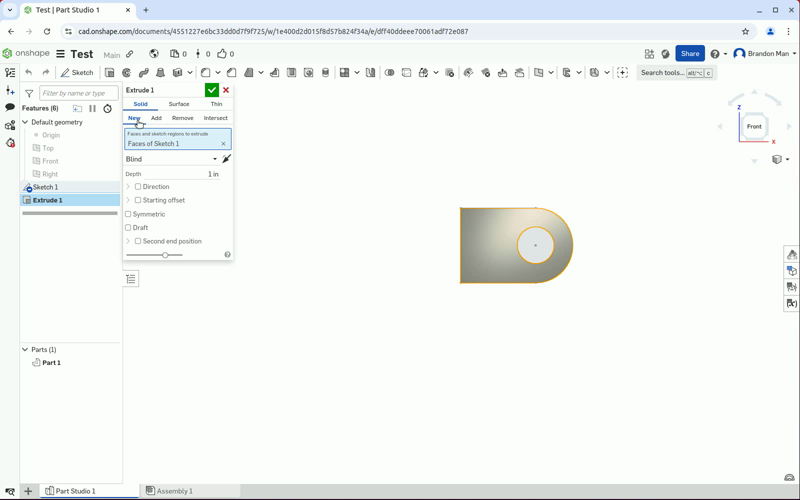
key(tab, 4)
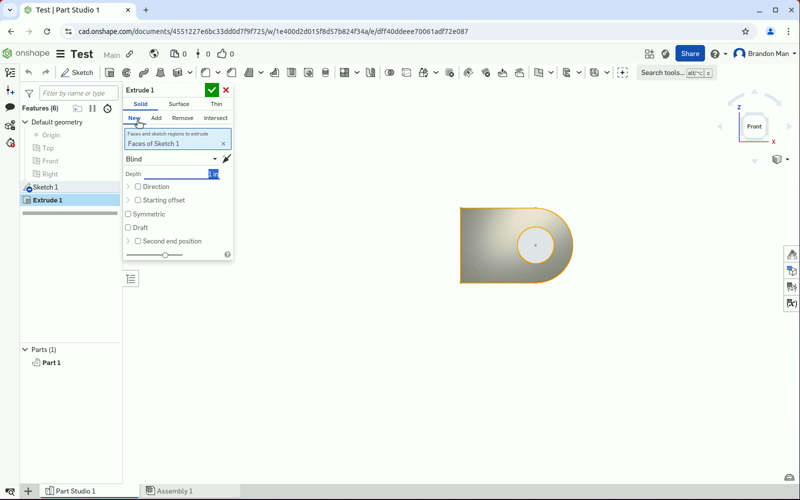
text(7.703)
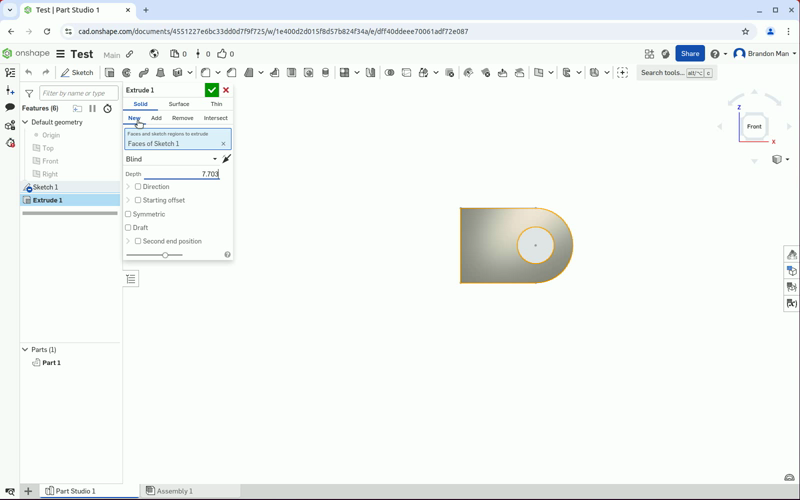
key(enter)
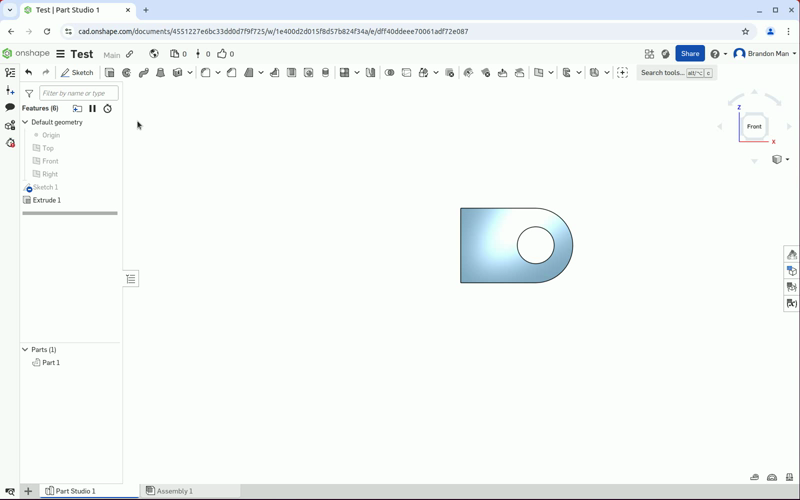
key(shift+h)
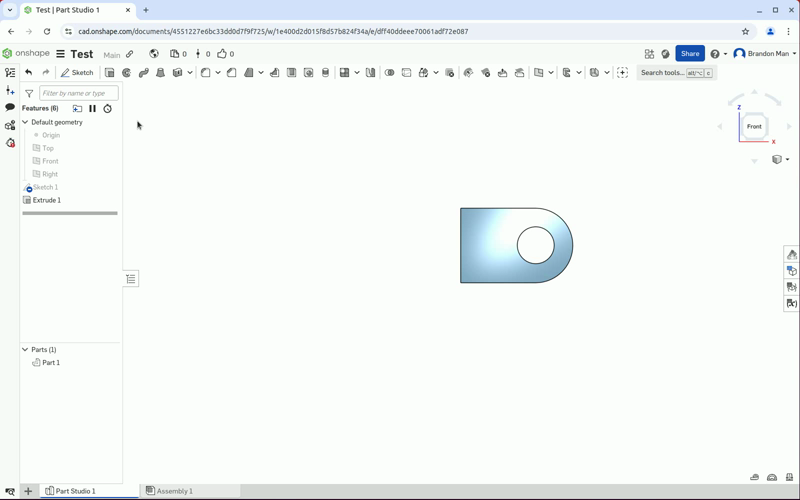
key(shift+h)
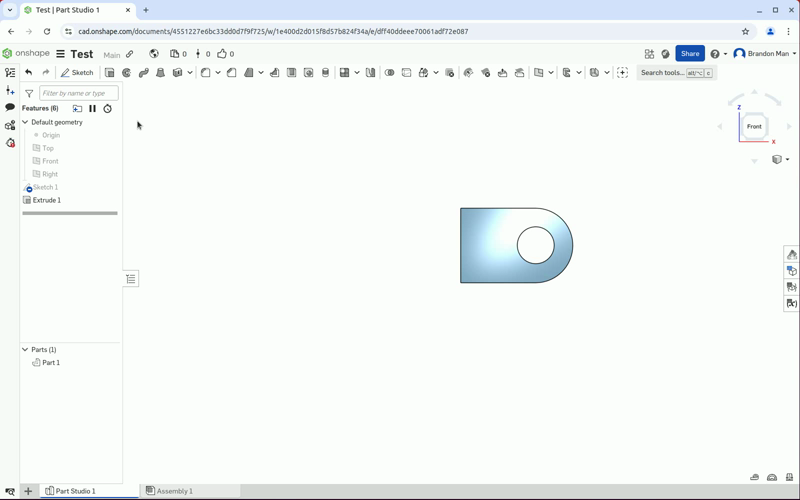
mouse_move(73, 189)
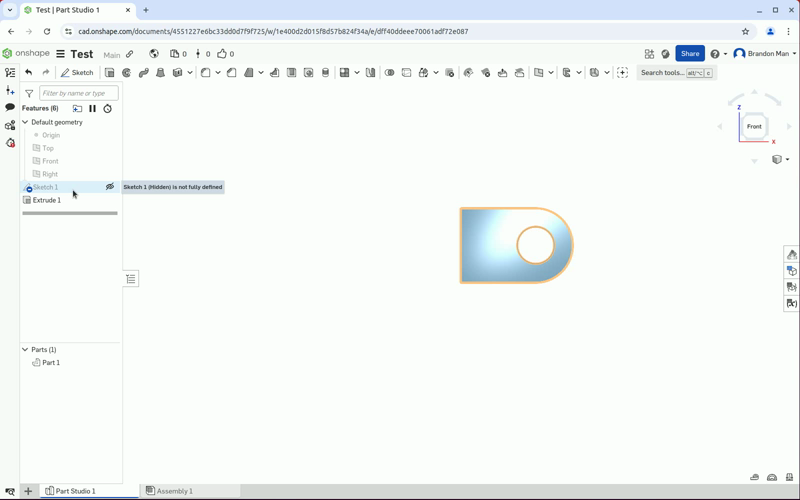
click(73, 189)
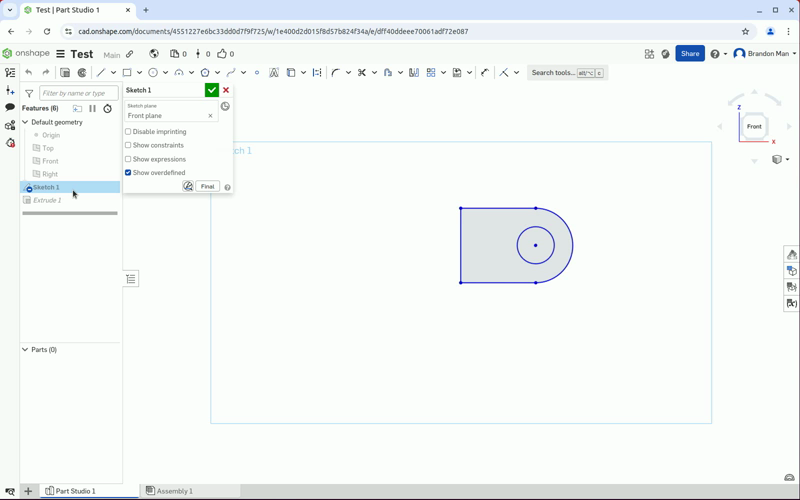
mouse_move(229, 92)
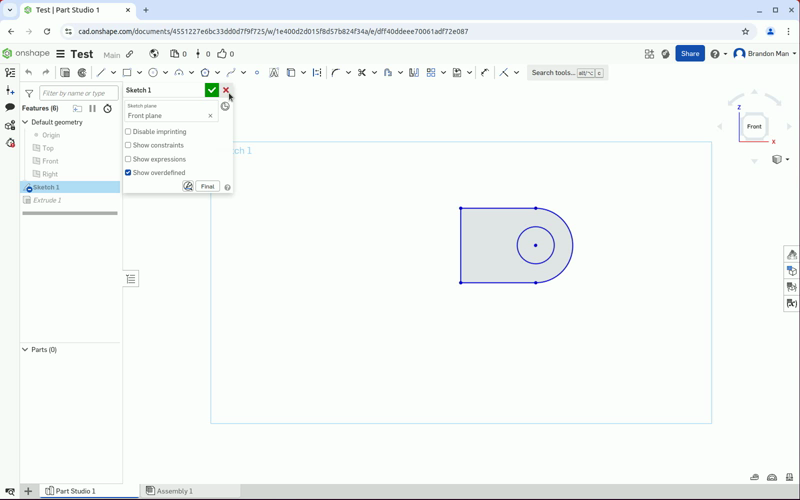
click(229, 92)
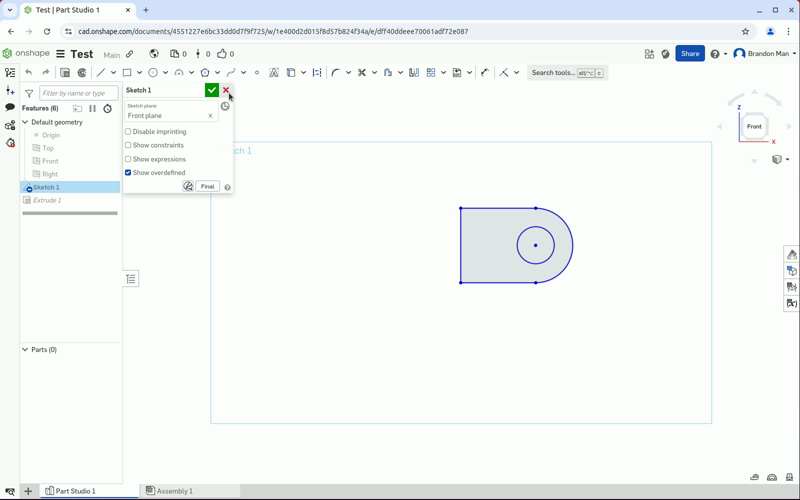
key(shift+s)
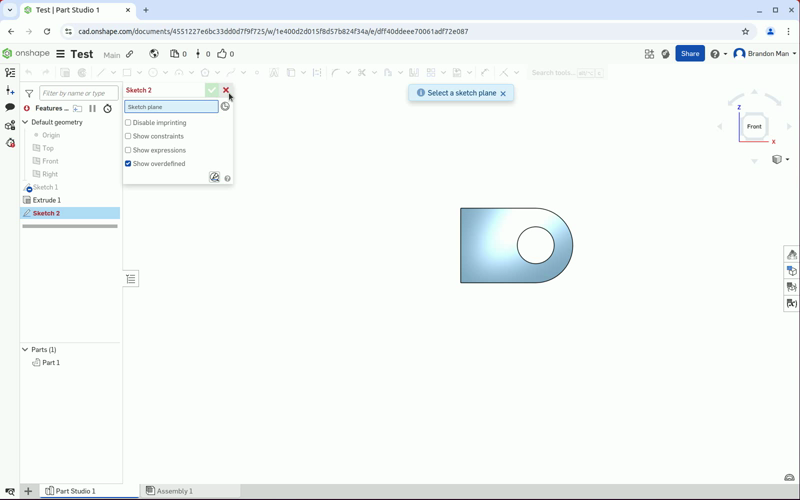
mouse_move(73, 163)
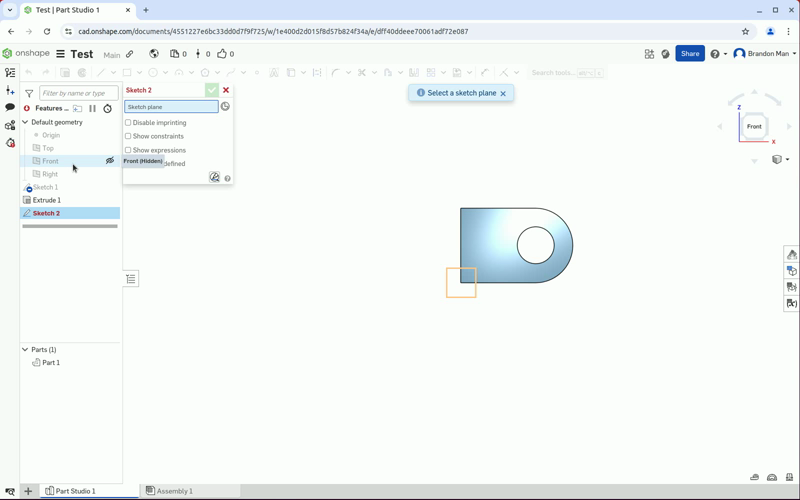
click(73, 163)
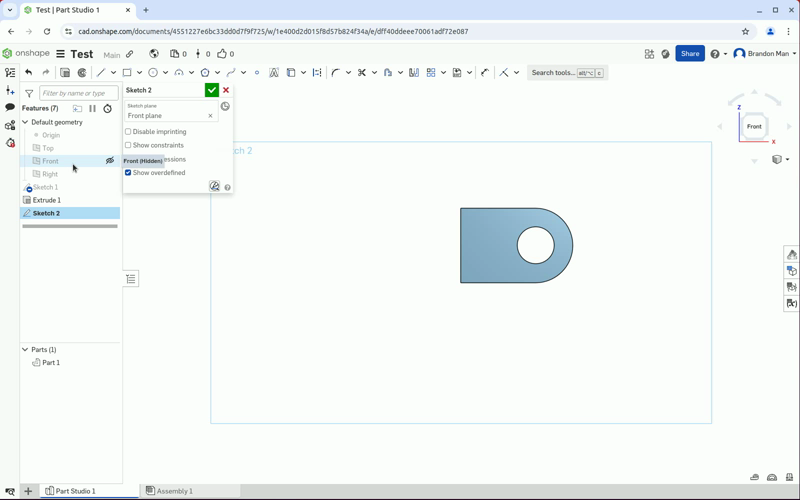
mouse_move(73, 352)
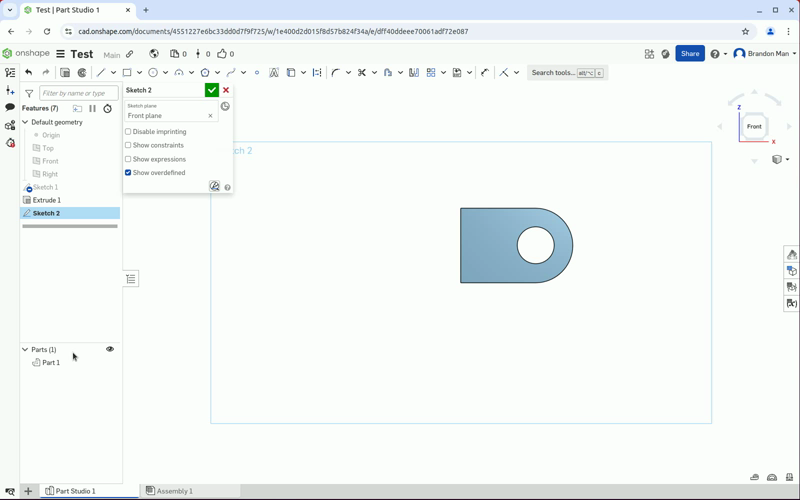
key(y)
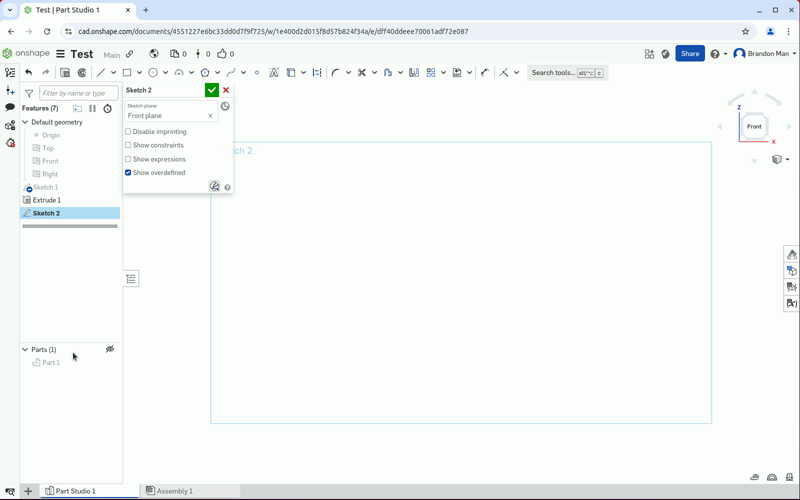
key(l)
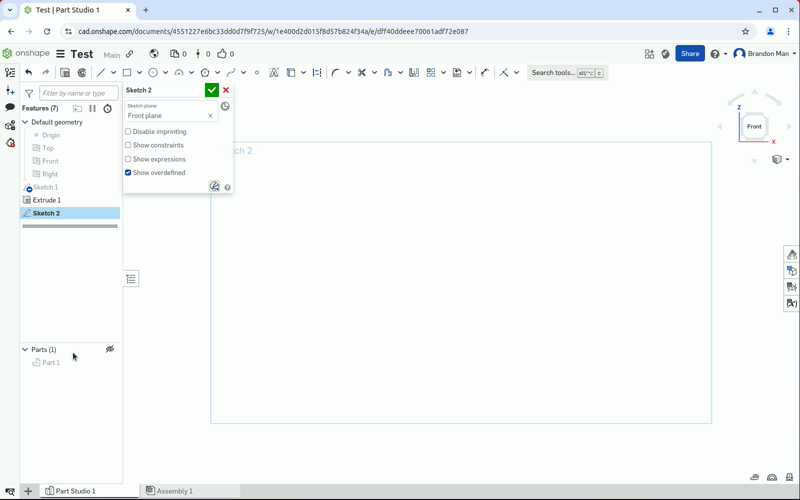
key_down(shift)
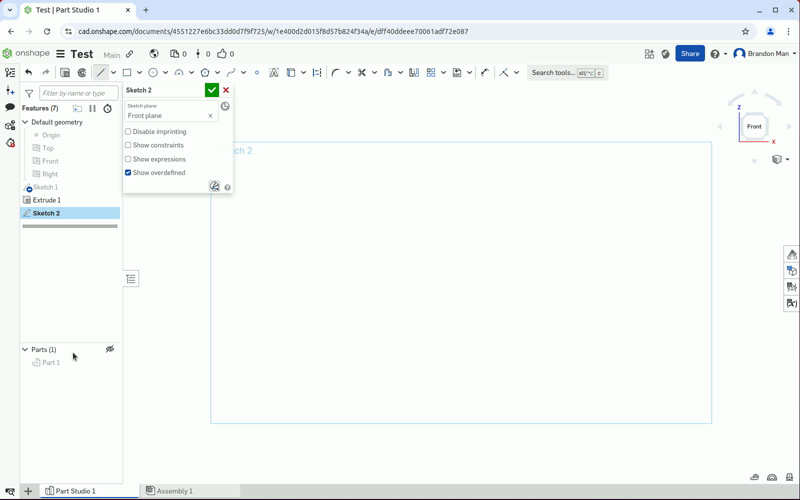
mouse_move(460, 282)
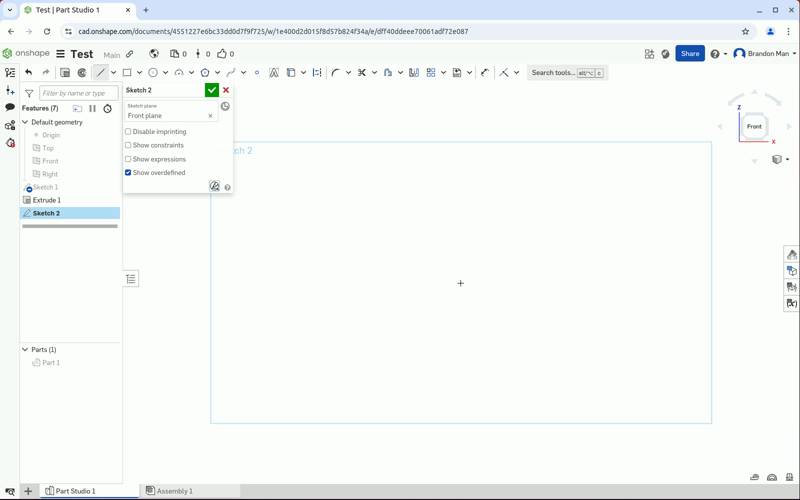
click(460, 282)
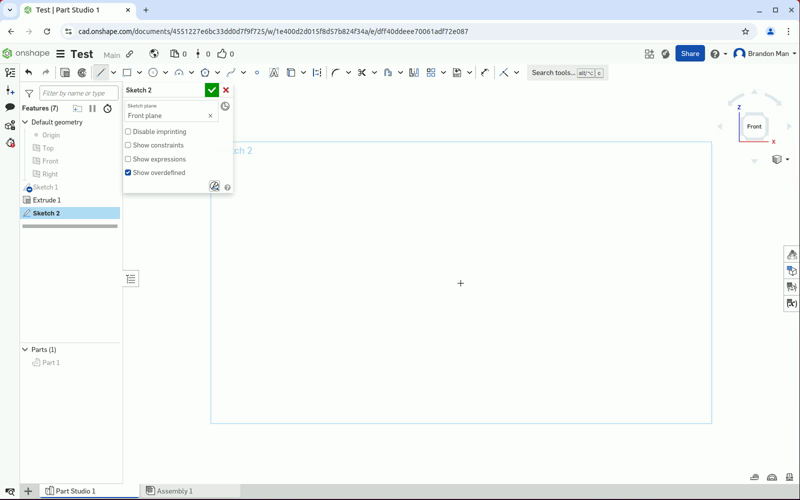
key_up(shift)
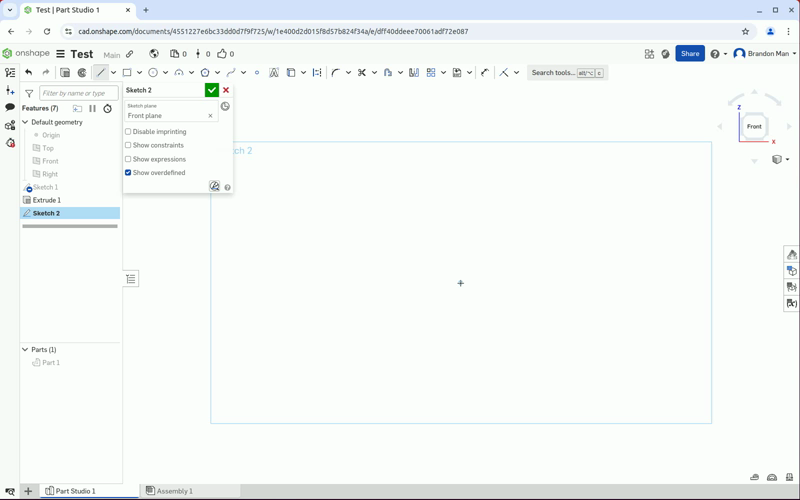
key_down(shift)
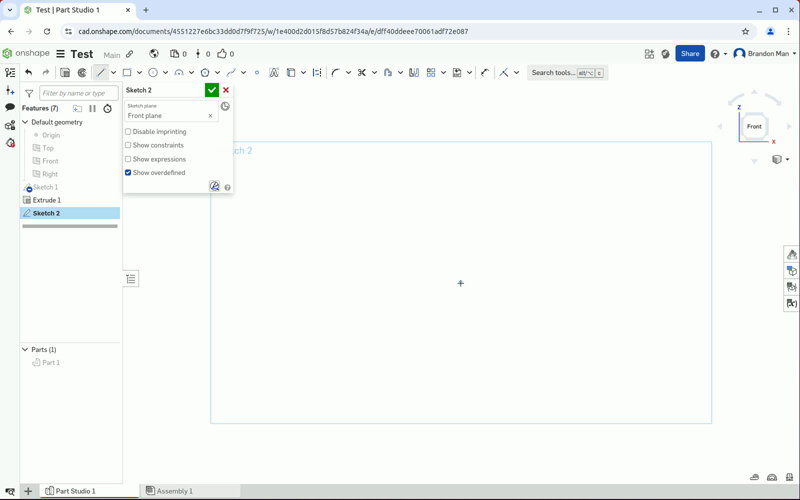
mouse_move(490, 282)
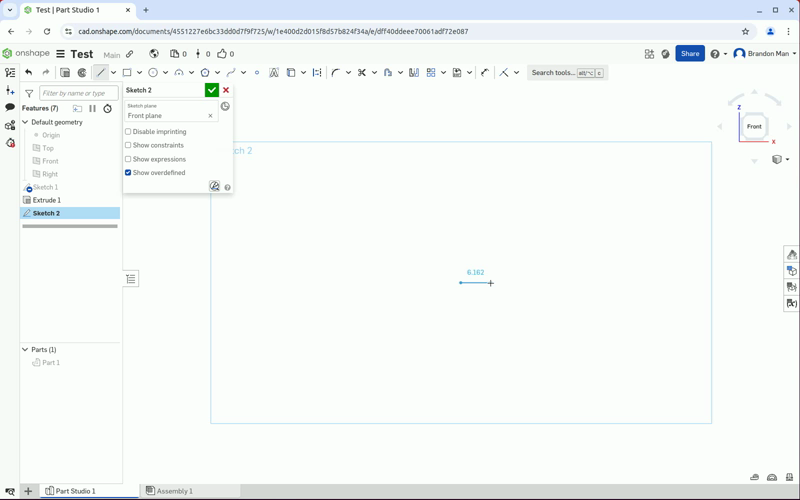
mouse_move(498, 282)
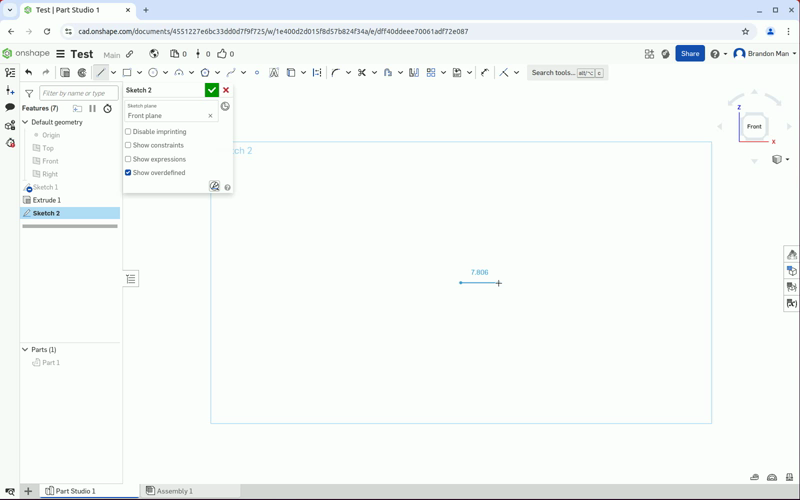
click(498, 282)
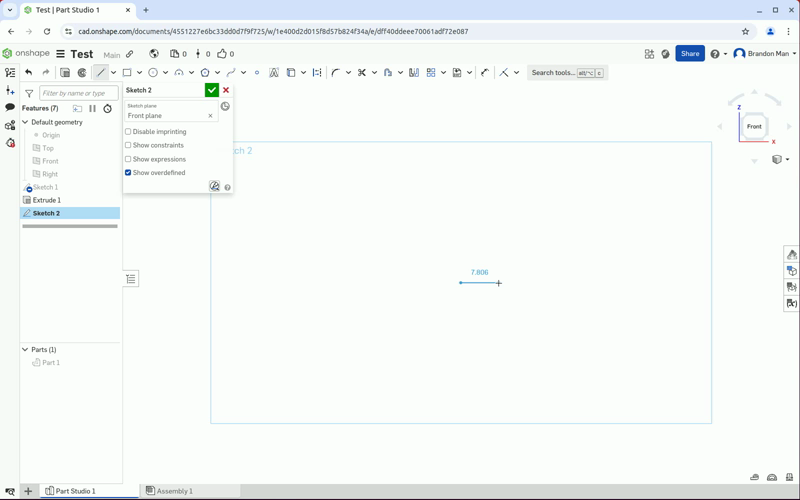
key_up(shift)
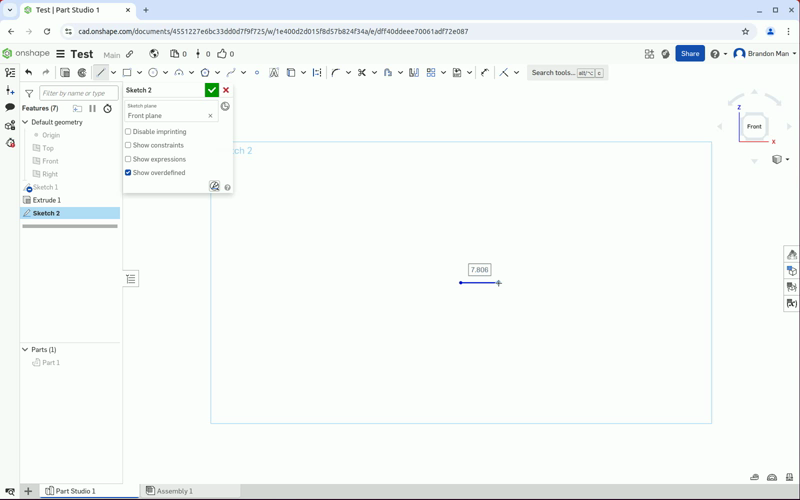
key_down(shift)
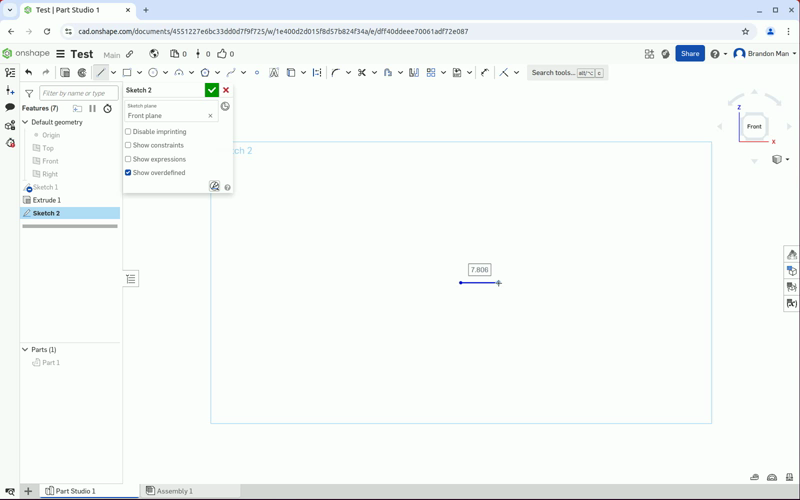
mouse_move(498, 207)
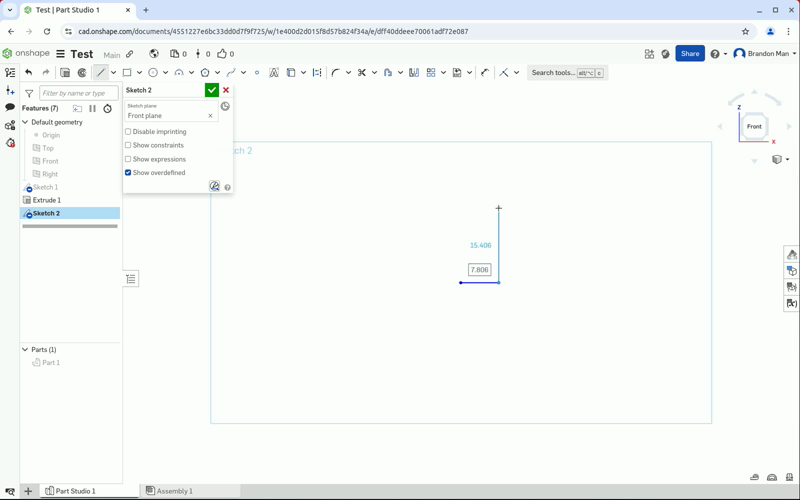
click(498, 207)
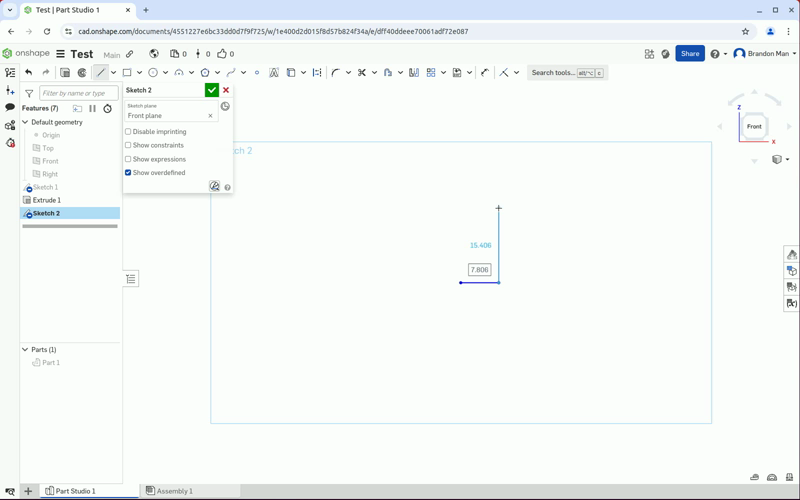
key_up(shift)
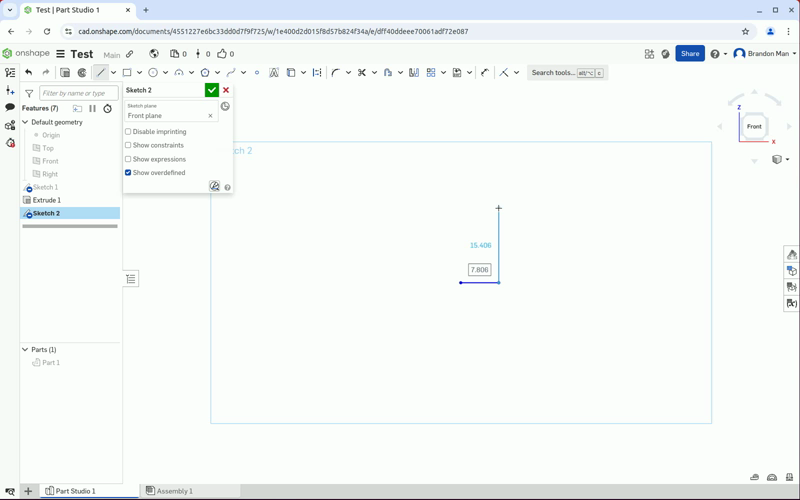
key_down(shift)
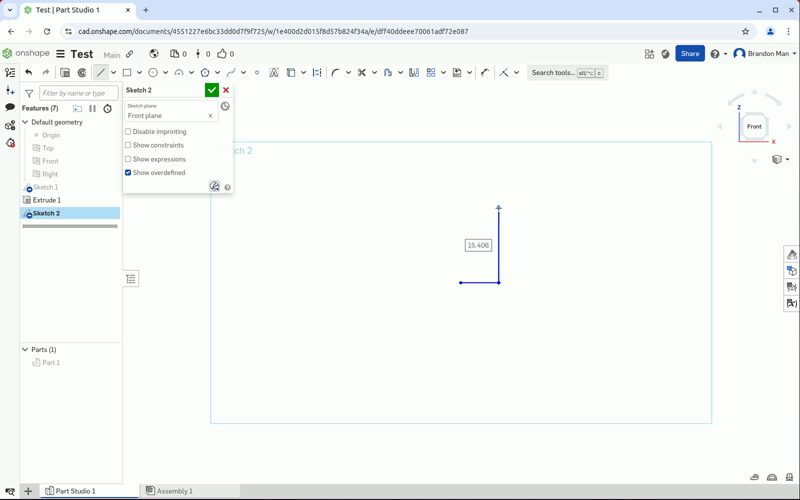
mouse_move(528, 207)
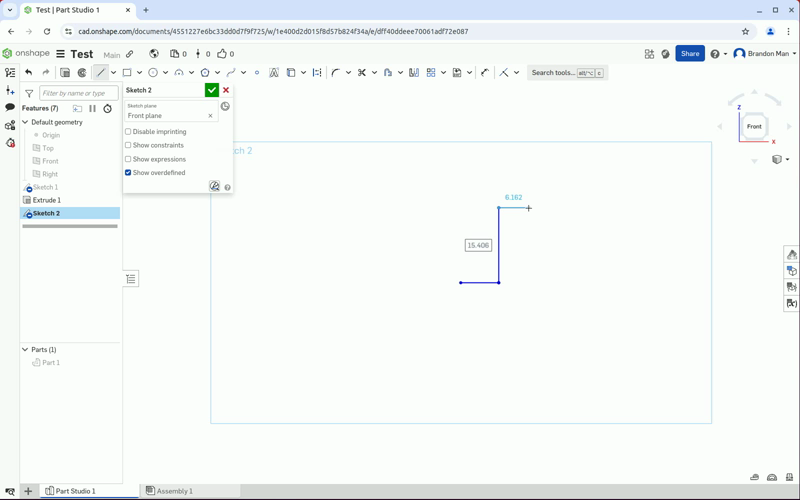
mouse_move(460, 207)
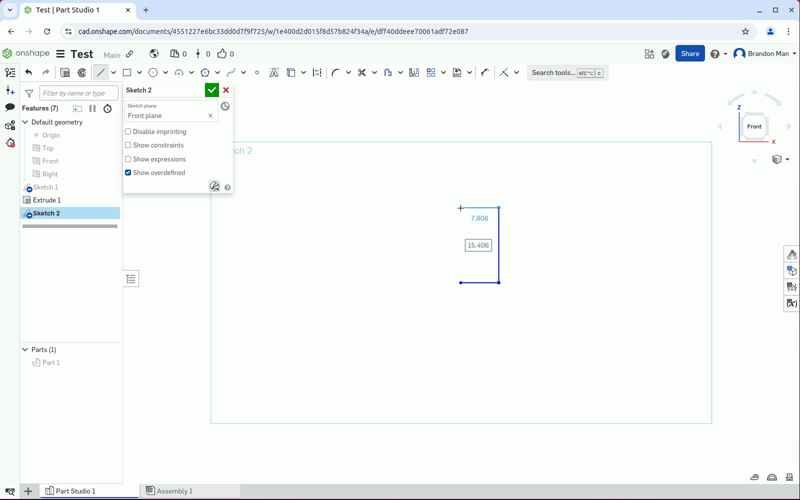
click(460, 207)
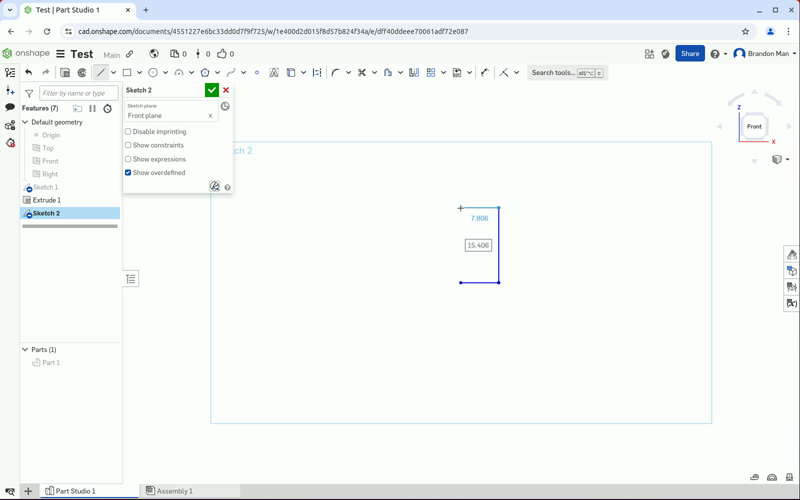
key_up(shift)
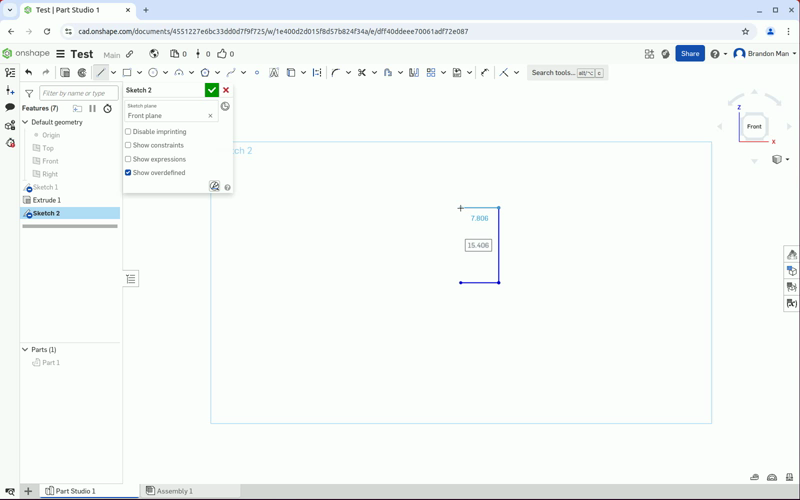
key_down(shift)
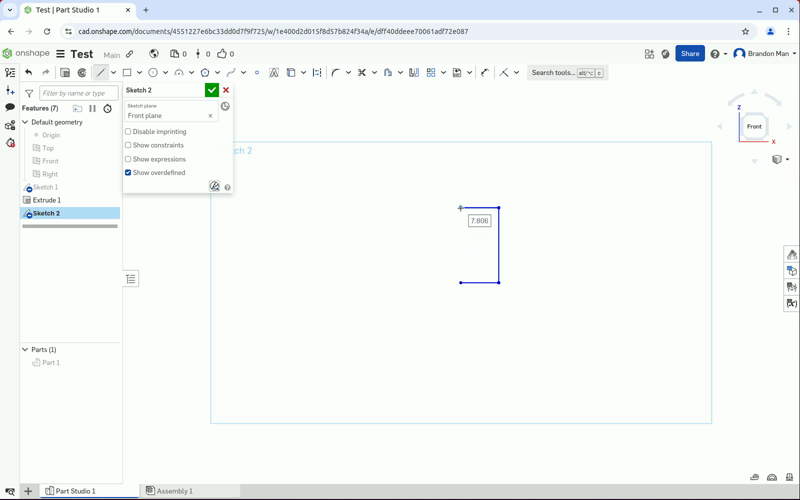
mouse_move(460, 282)
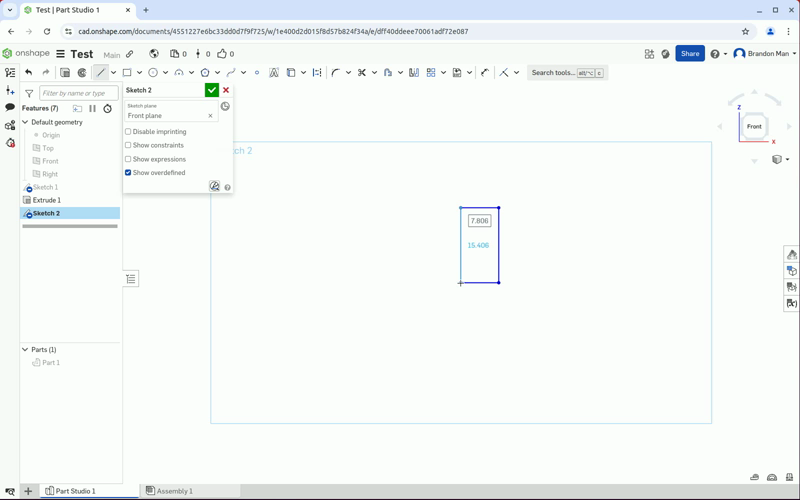
key_up(shift)
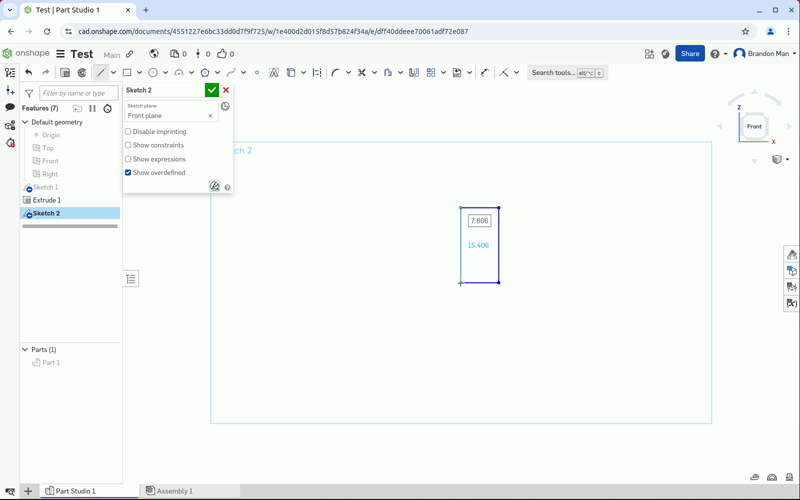
click(460, 282)
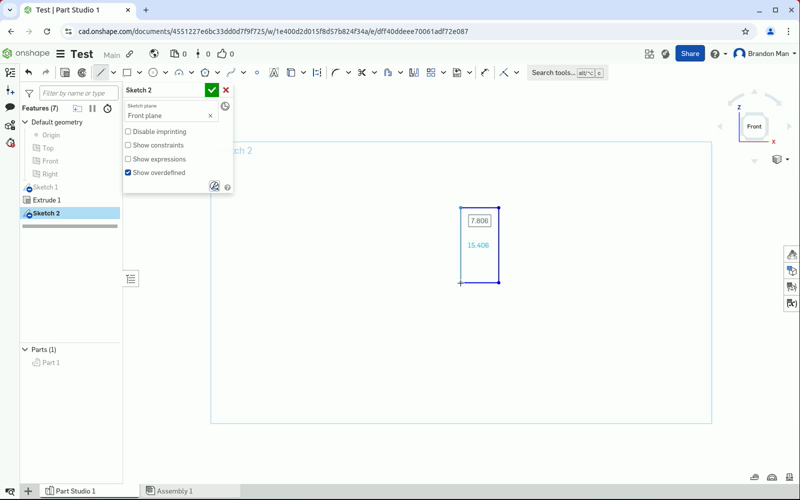
key(esc)
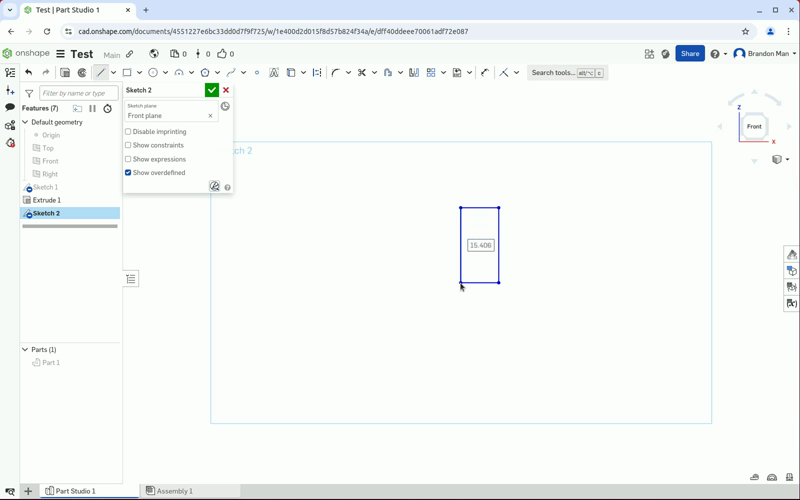
mouse_move(479, 242)
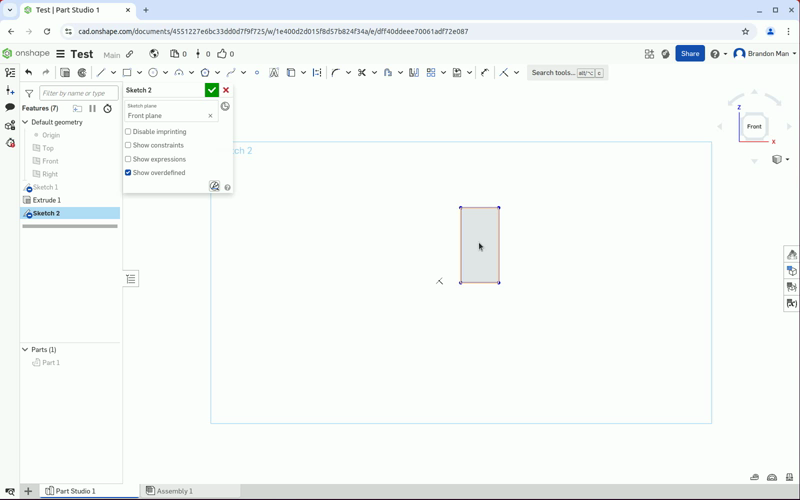
click(479, 242)
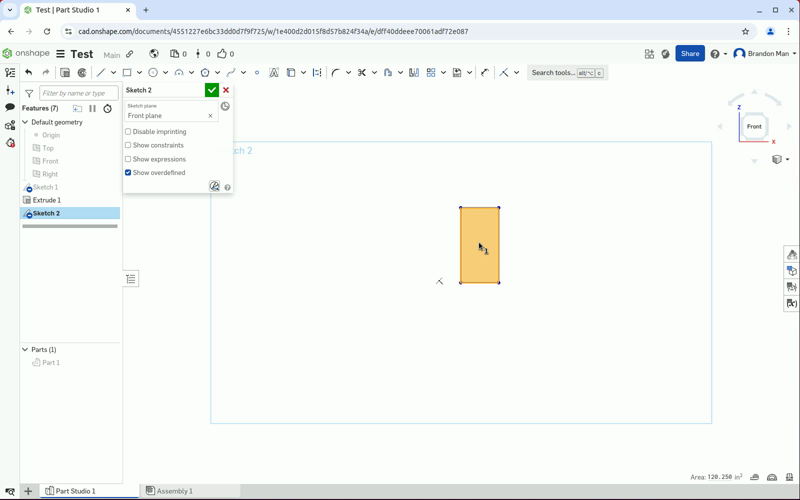
mouse_move(73, 352)
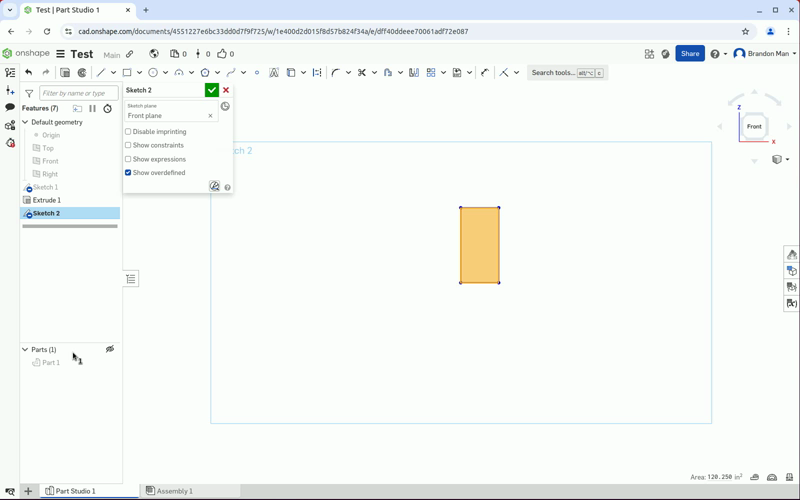
key(shift+y)
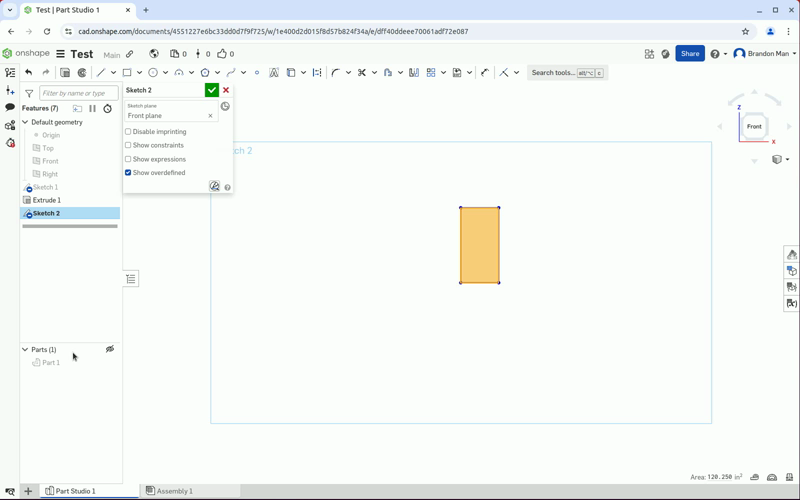
key(shift+e)
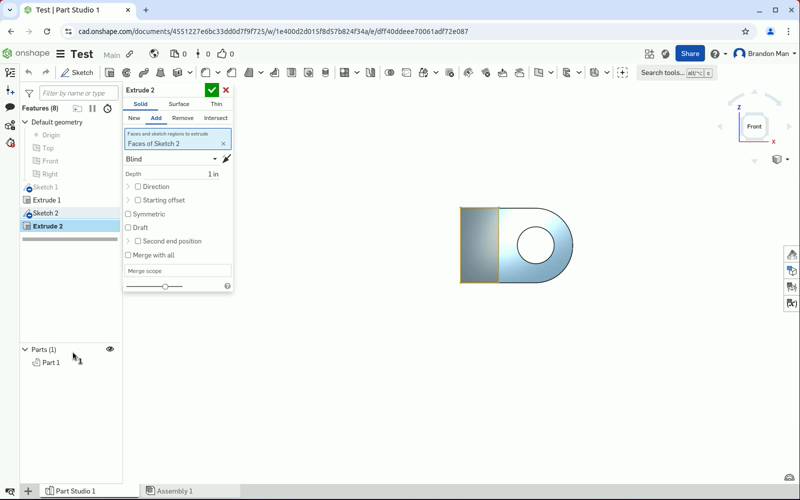
mouse_move(143, 106)
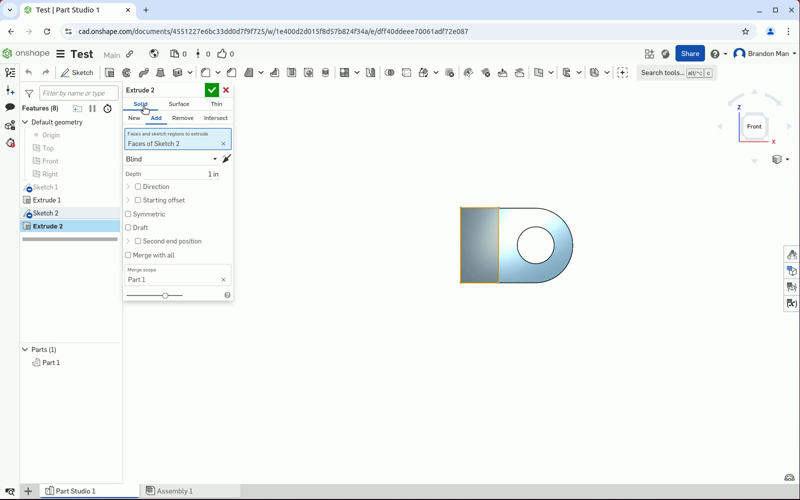
click(143, 106)
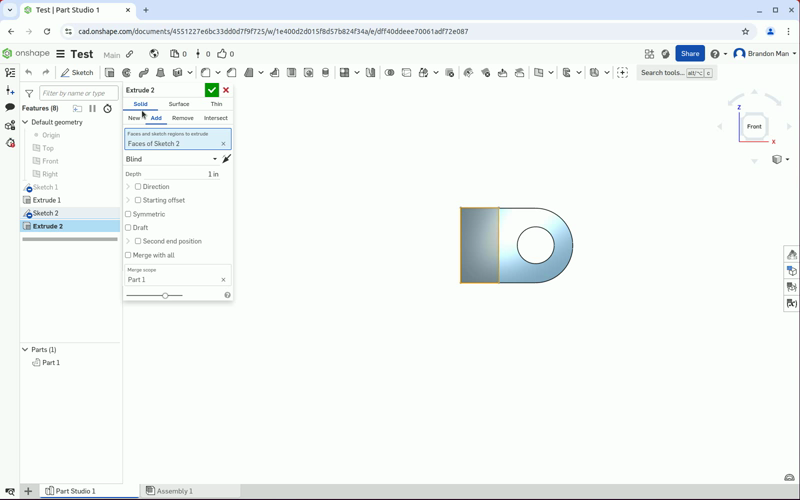
mouse_move(137, 120)
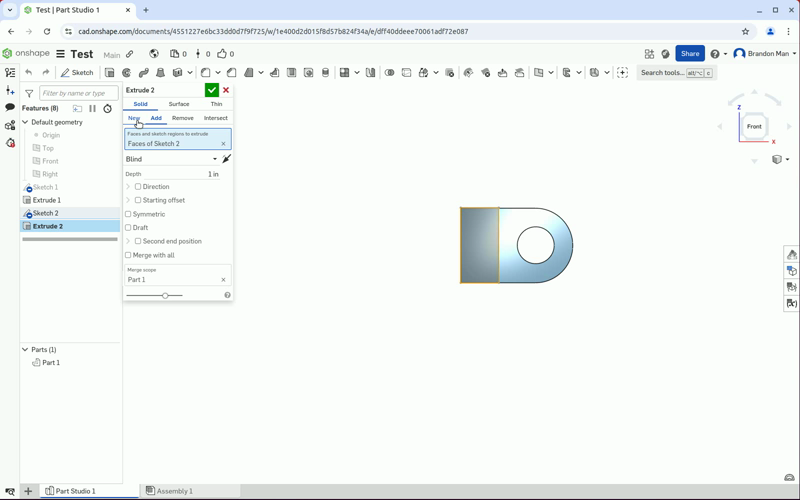
click(137, 120)
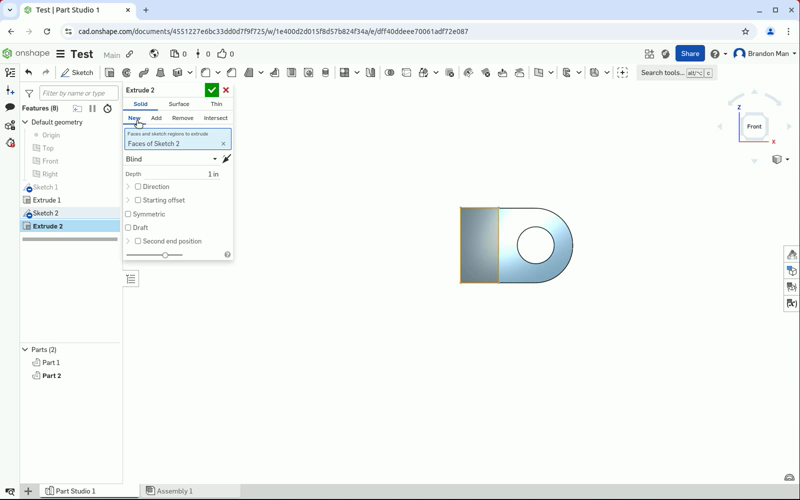
key(tab, 4)
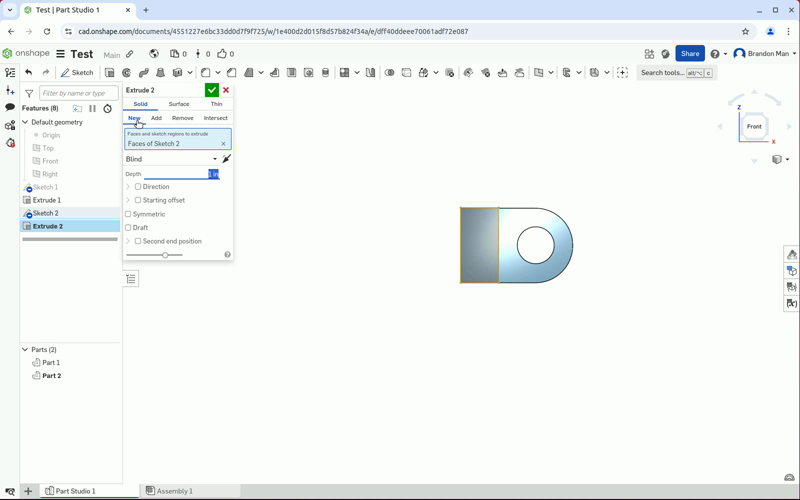
text(15.405)
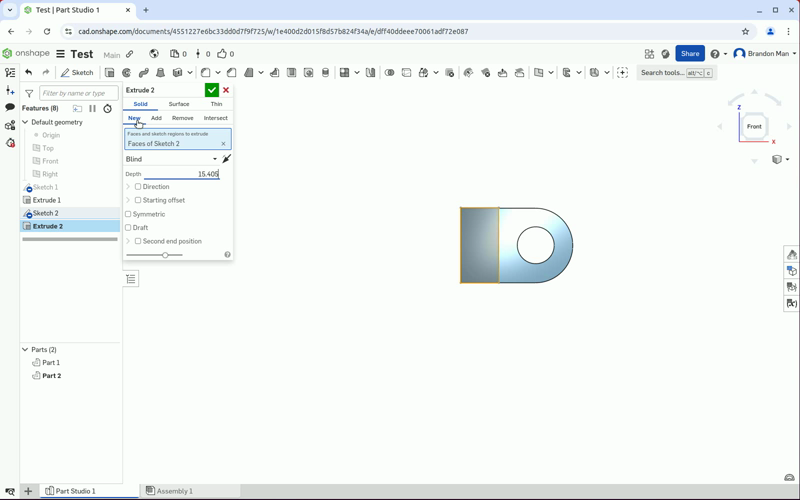
key(enter)
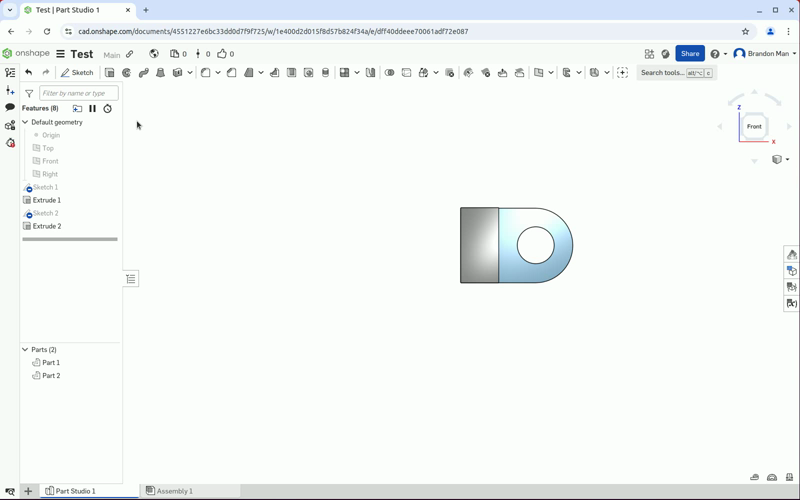
key(shift+h)
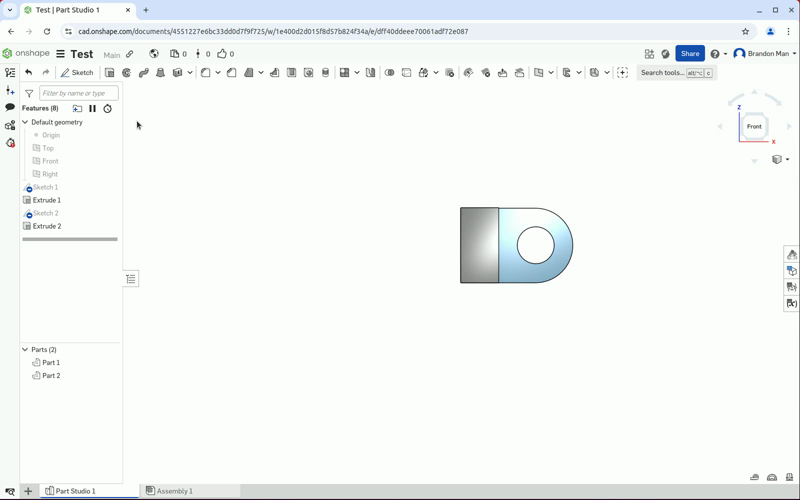
key(shift+h)
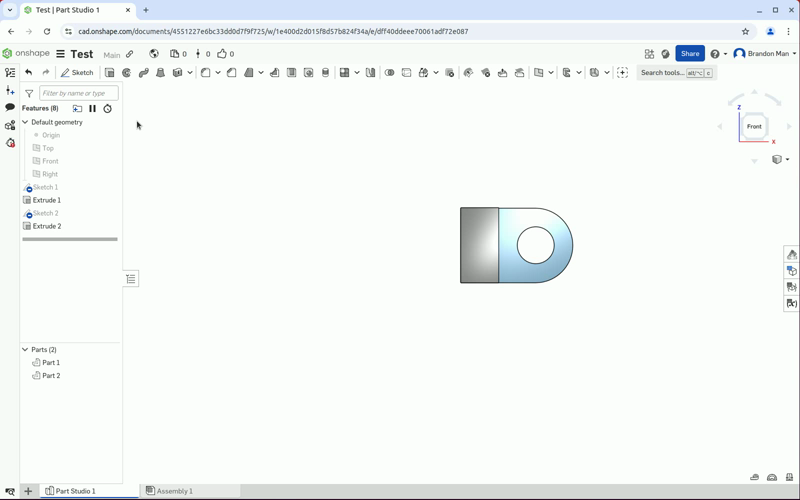
mouse_move(73, 189)
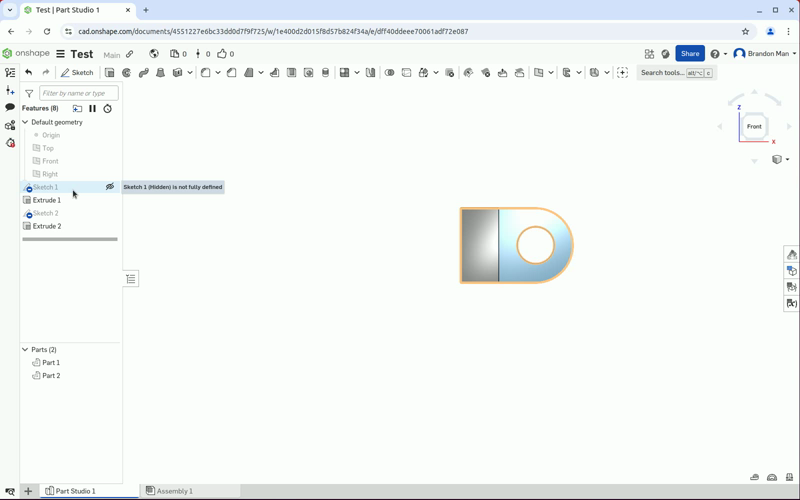
click(73, 189)
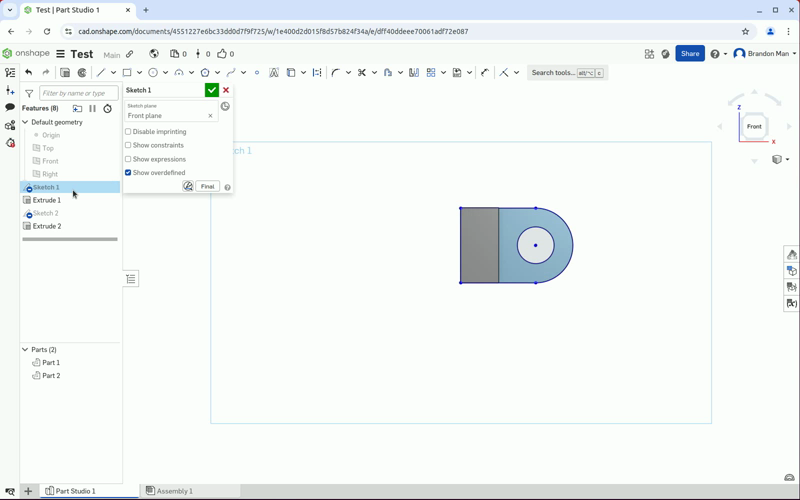
mouse_move(229, 92)
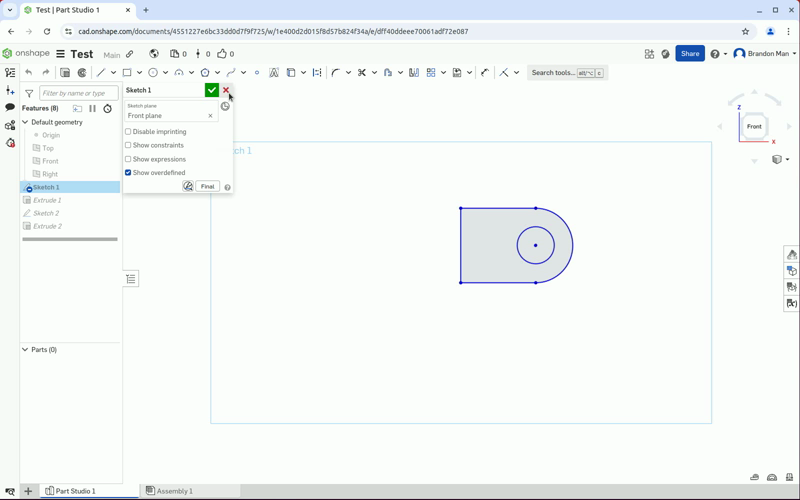
click(229, 92)
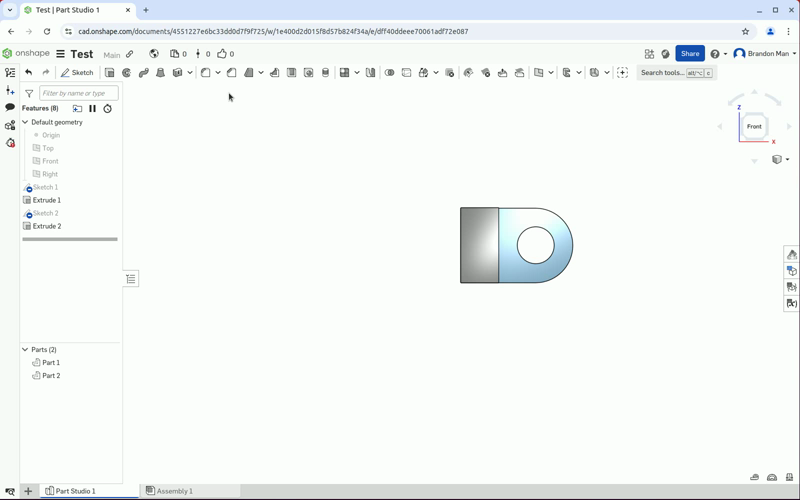
mouse_move(73, 352)
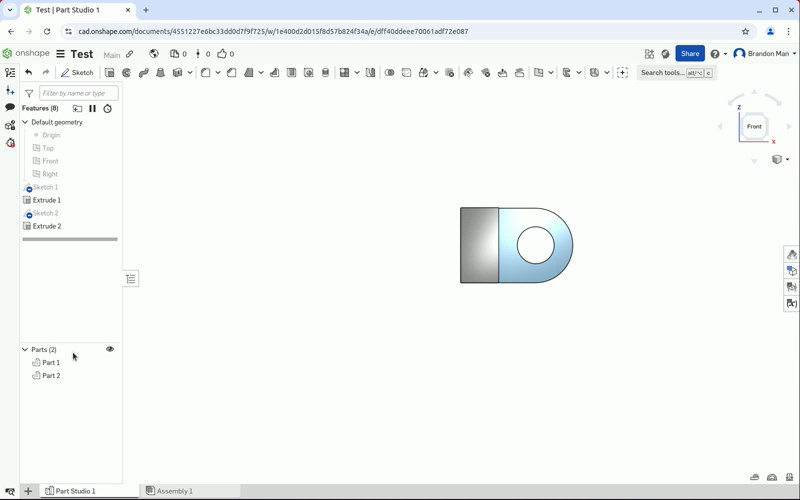
key(y)
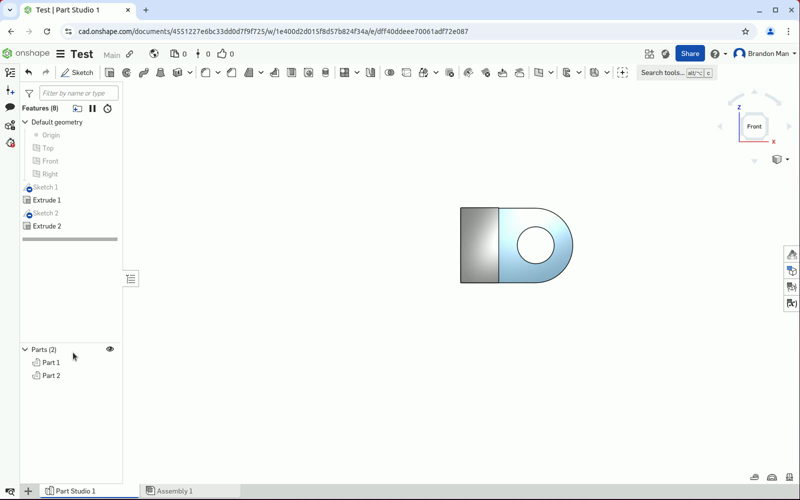
key(shift+p)
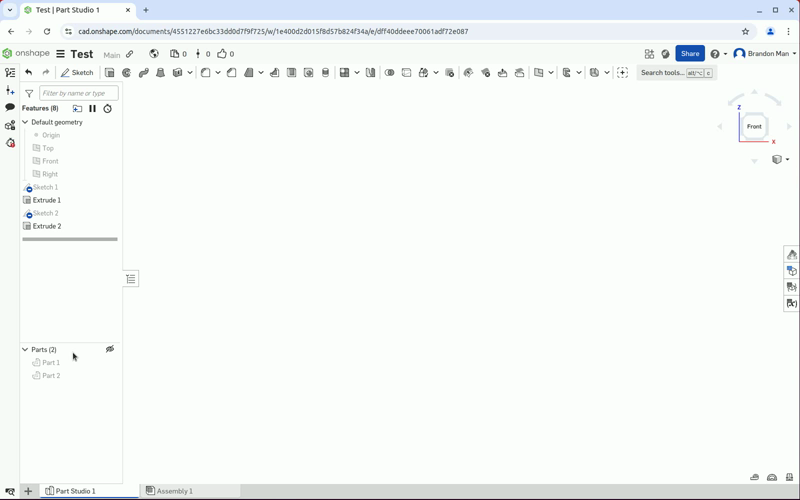
key(space)
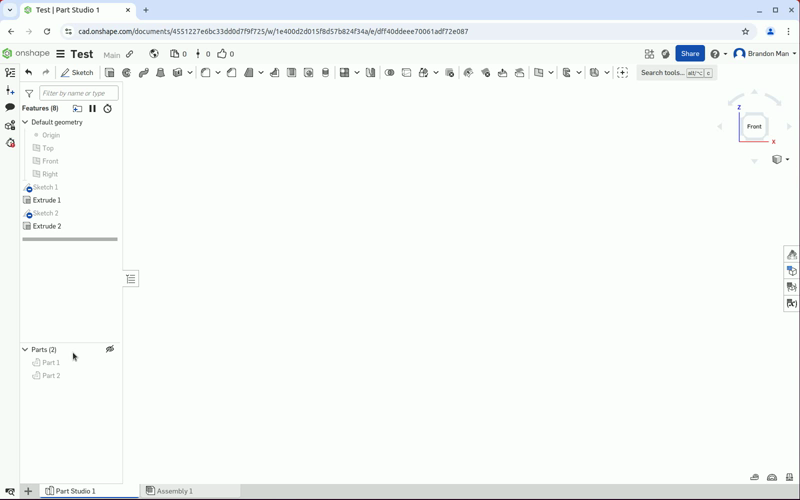
key_down(shift)
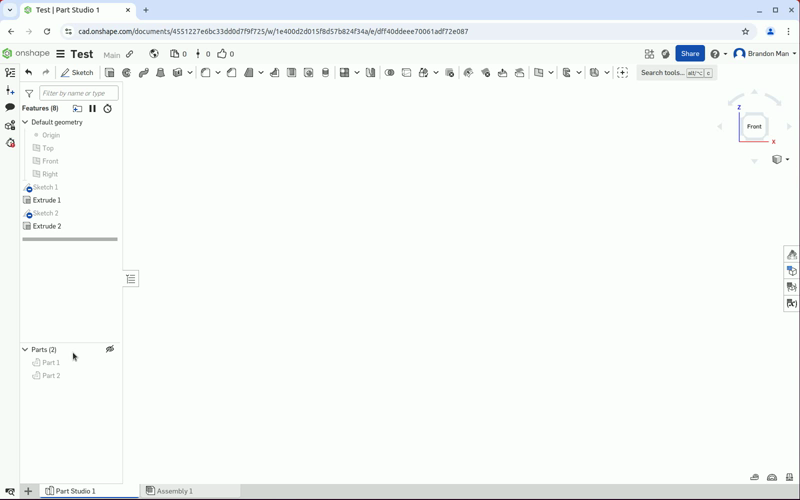
key(left)
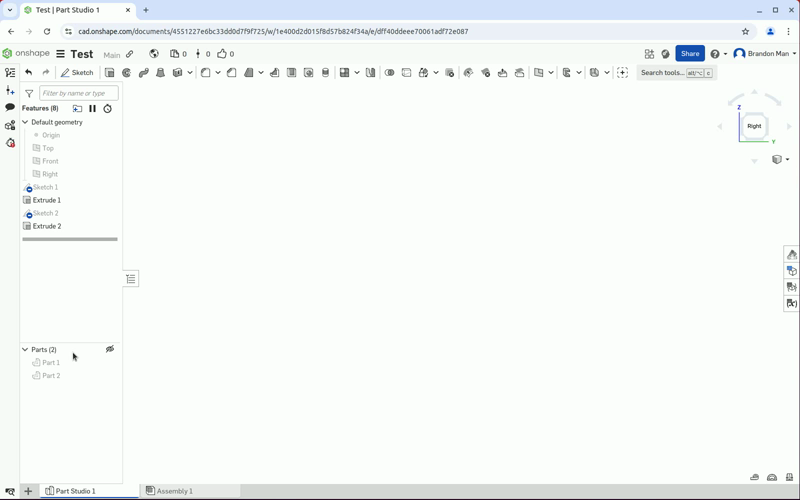
key_up(shift)
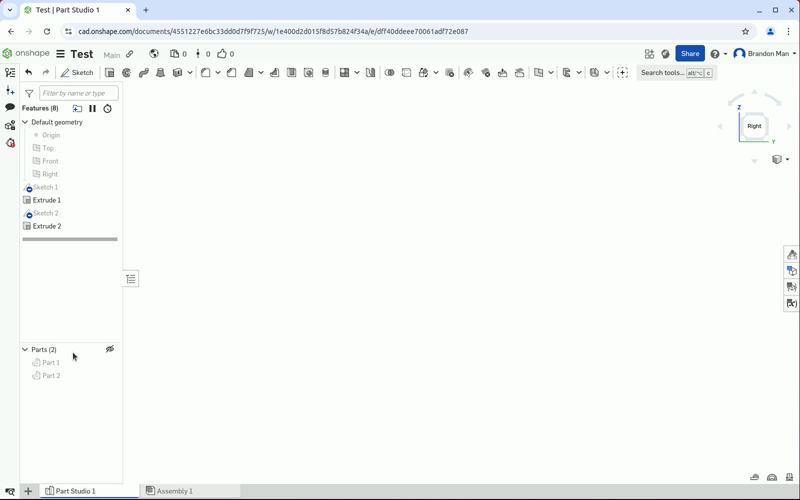
mouse_move(73, 352)
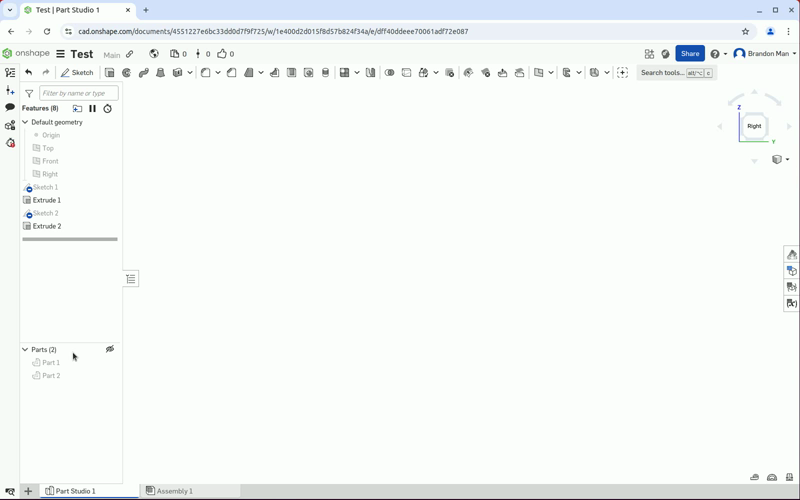
key(shift+y)
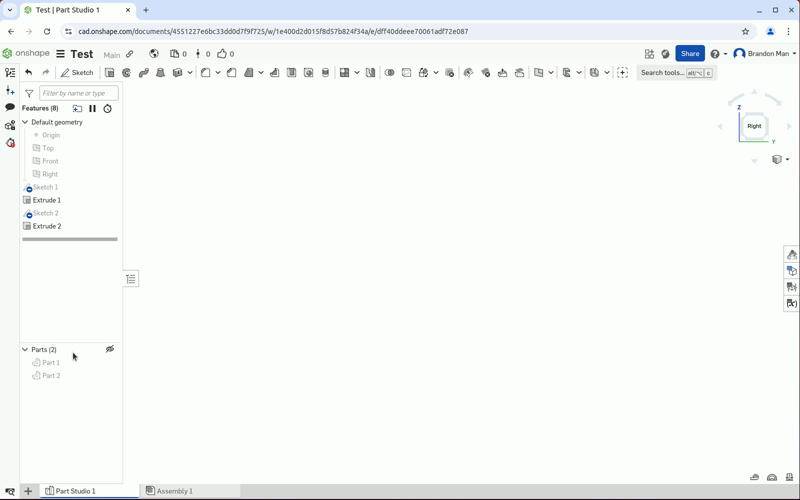
key(shift+s)
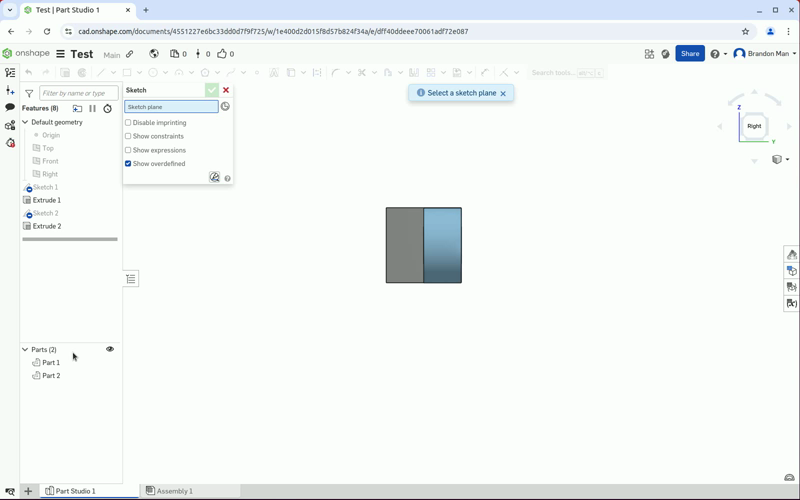
mouse_move(73, 176)
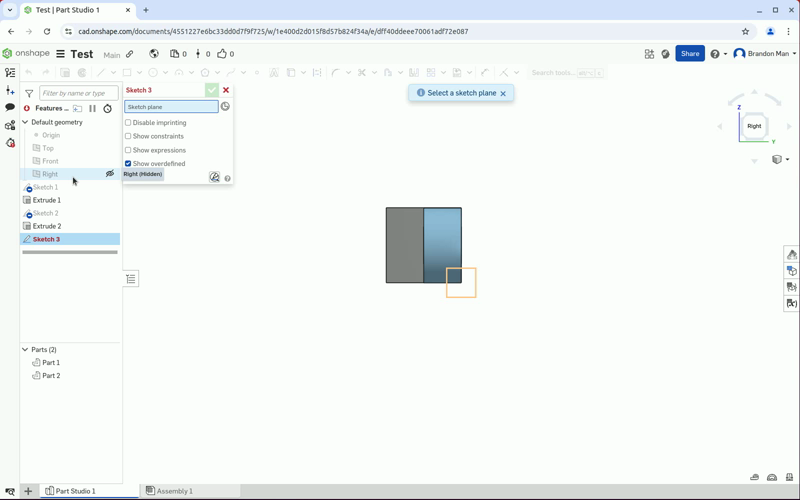
click(73, 176)
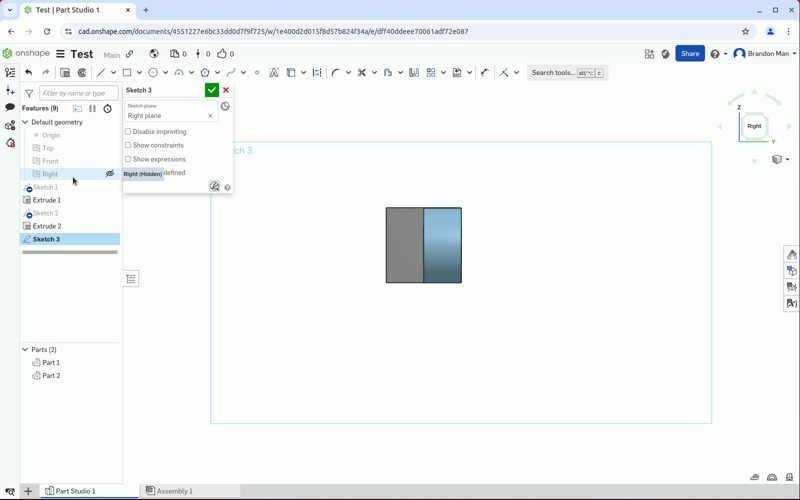
mouse_move(73, 352)
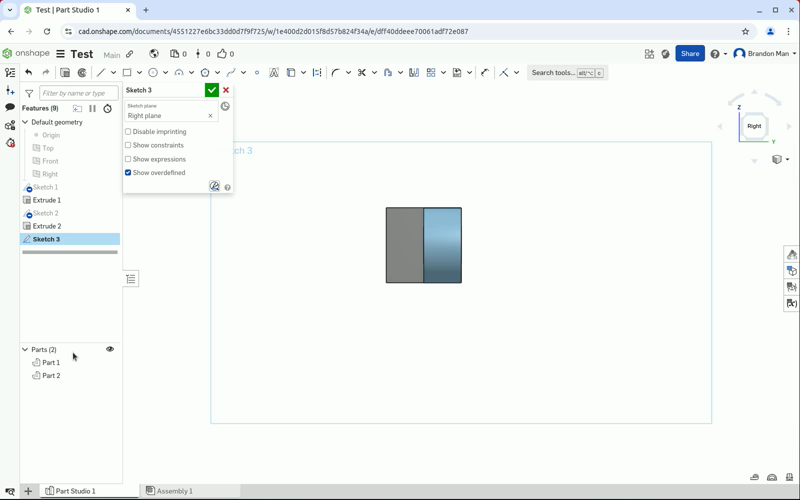
key(y)
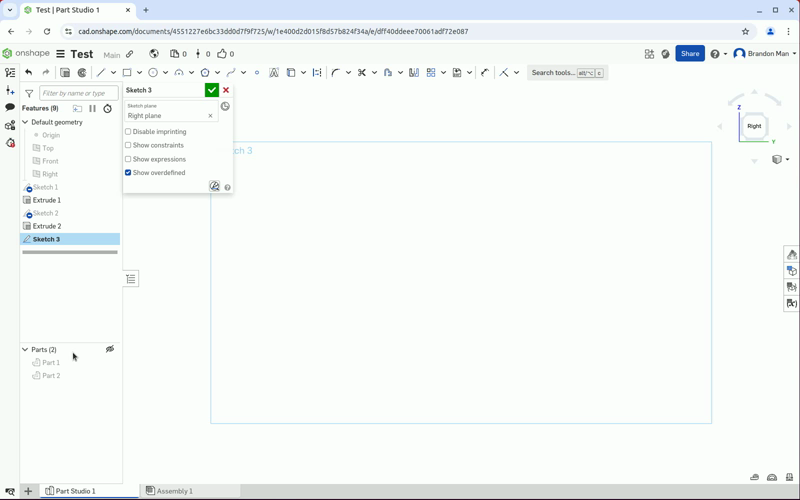
key(l)
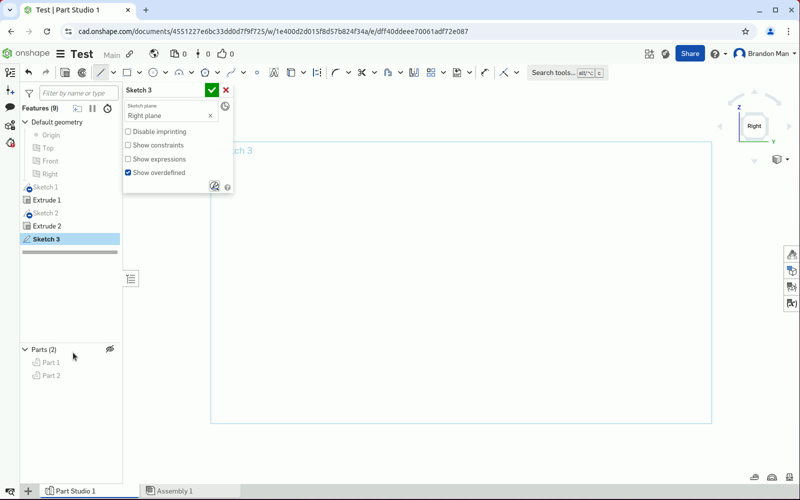
key_down(shift)
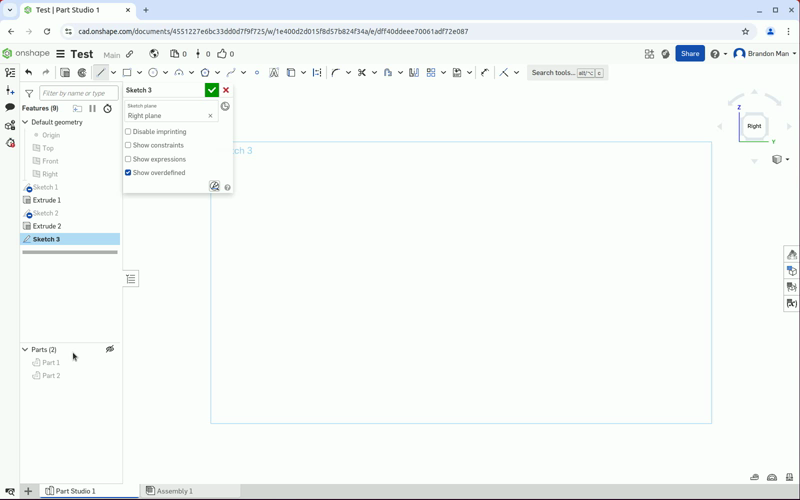
mouse_move(385, 264)
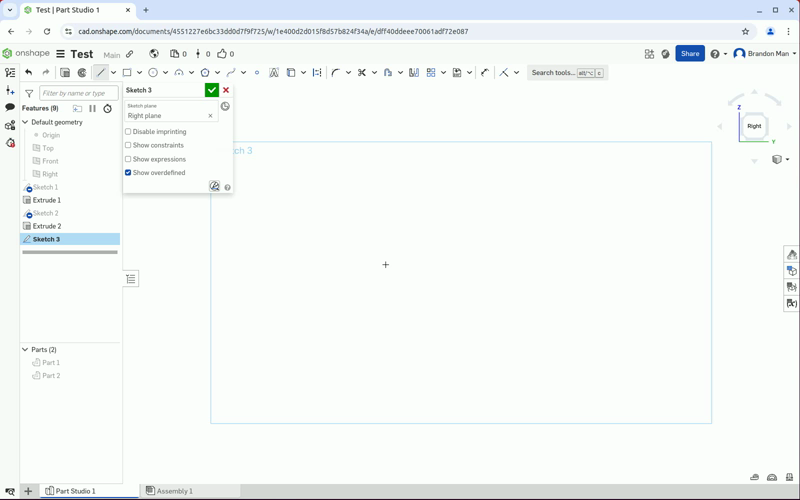
click(385, 264)
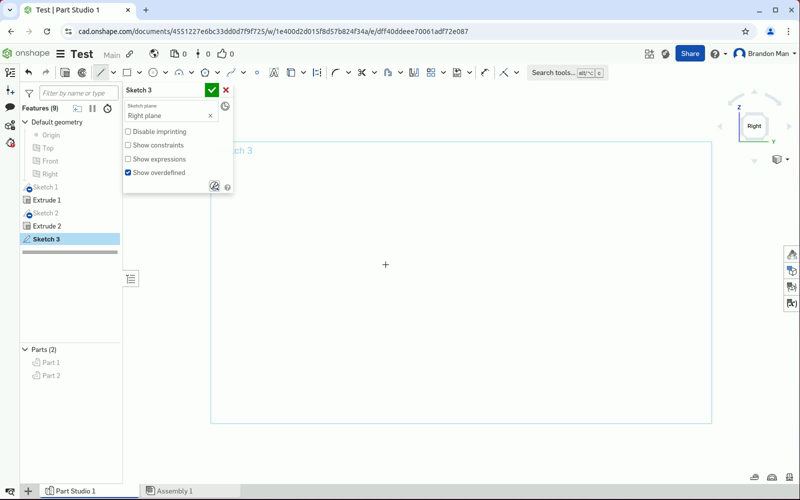
key_up(shift)
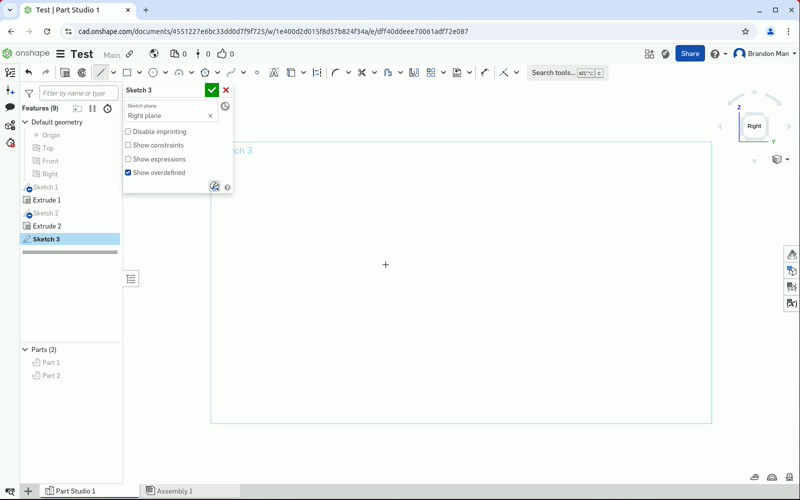
key_down(shift)
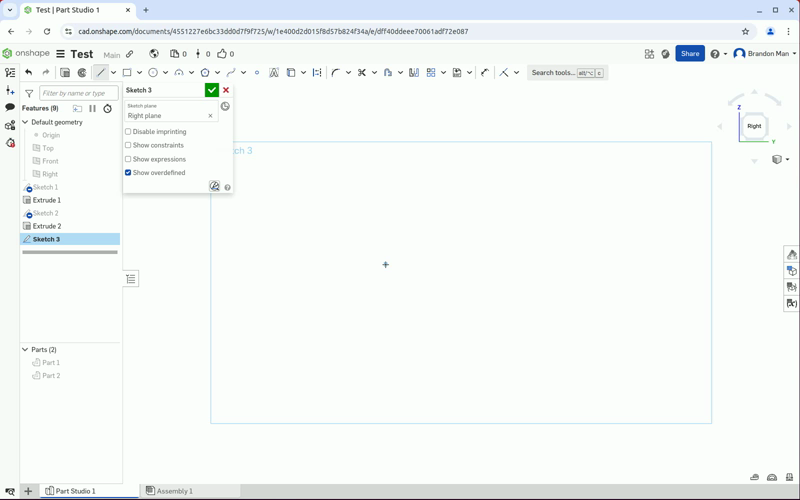
mouse_move(415, 264)
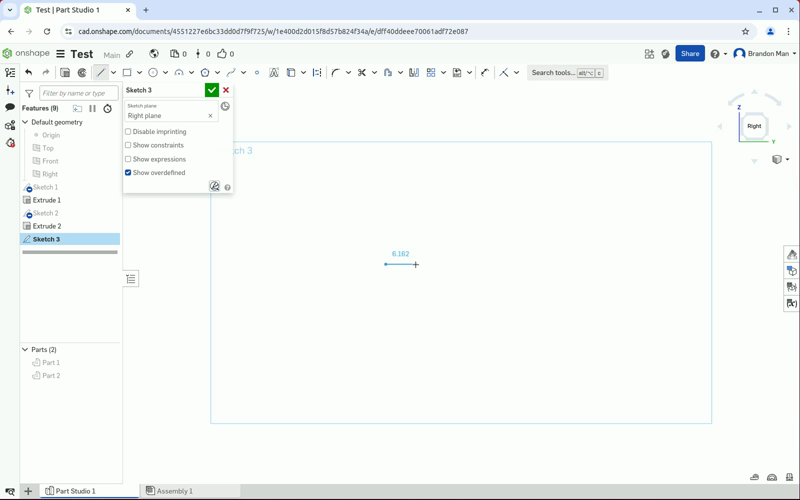
mouse_move(404, 264)
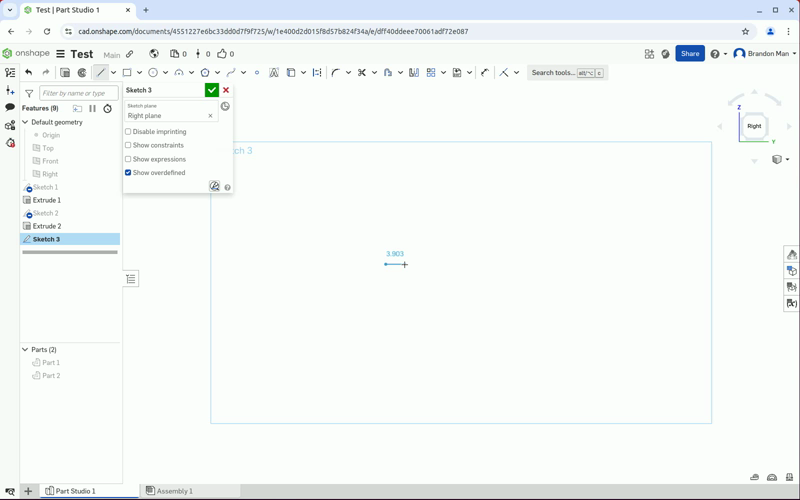
click(404, 264)
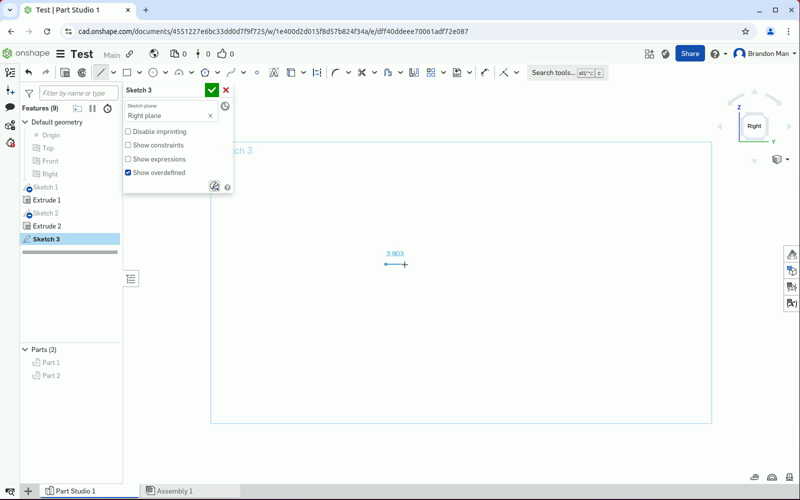
key_up(shift)
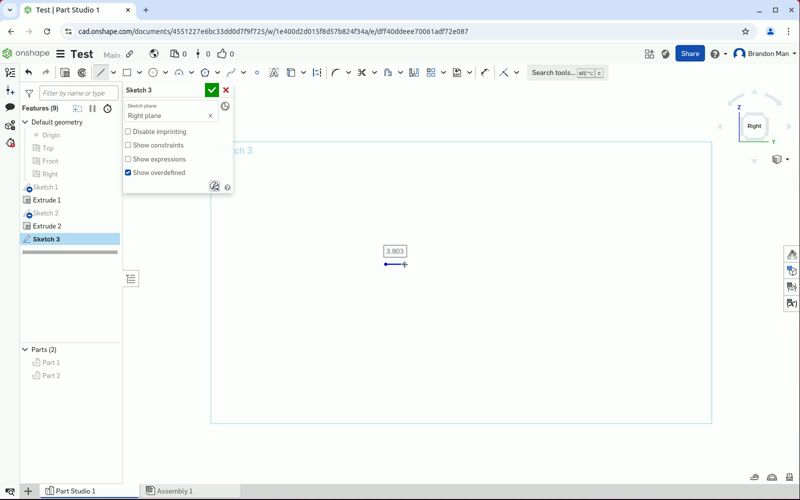
key_down(shift)
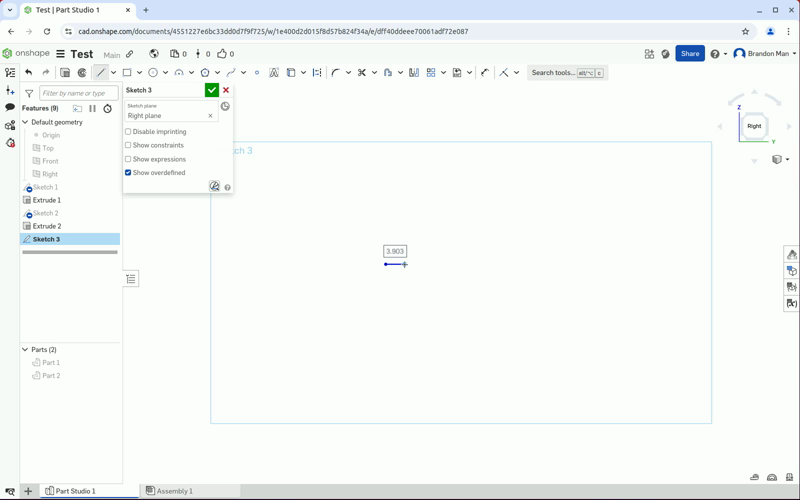
mouse_move(434, 264)
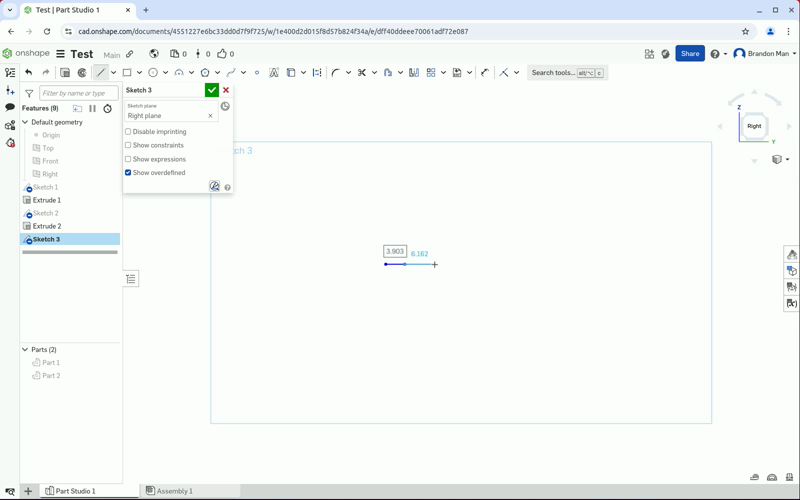
mouse_move(404, 225)
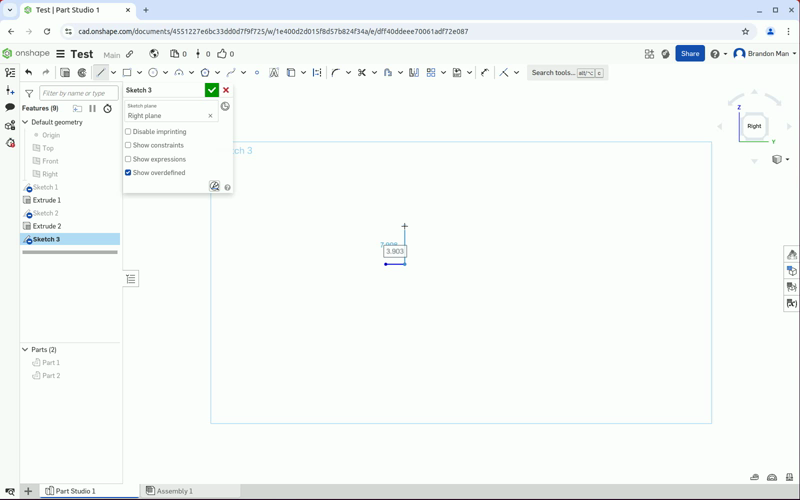
click(404, 225)
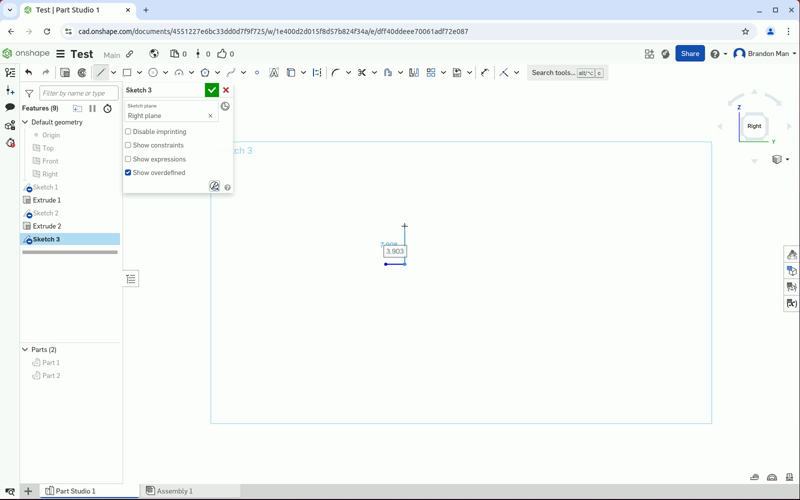
key_up(shift)
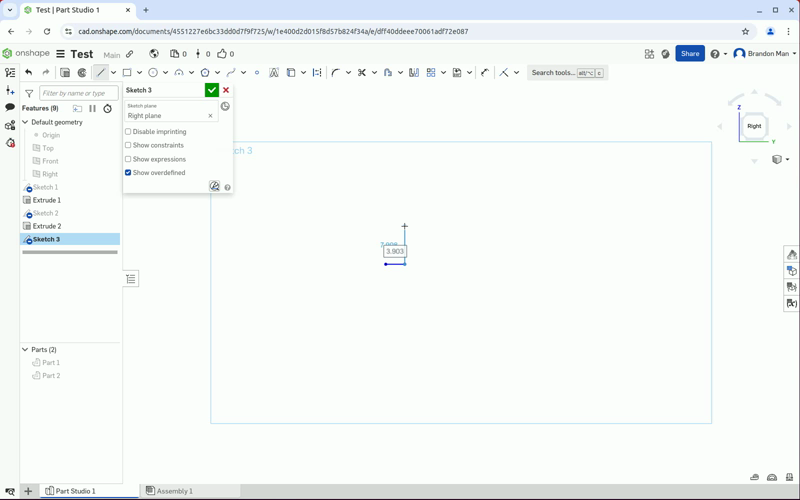
key_down(shift)
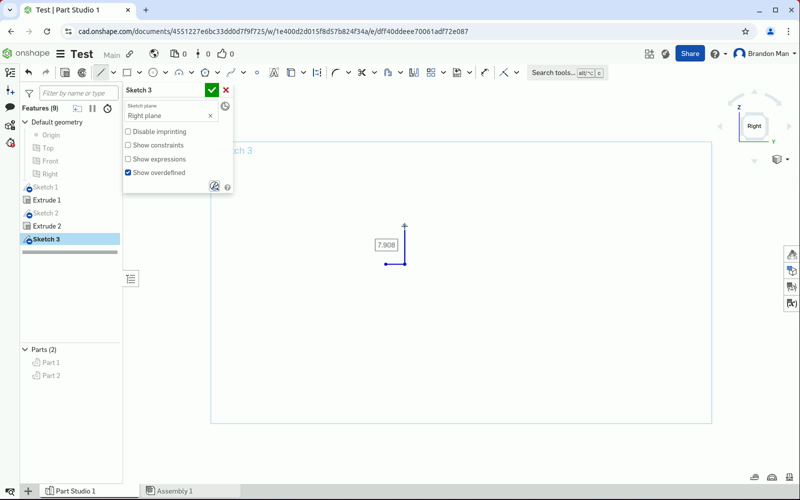
mouse_move(434, 225)
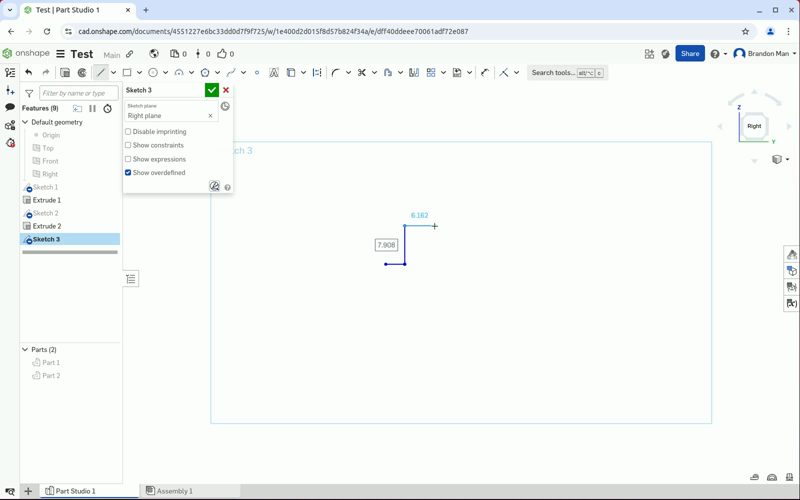
mouse_move(385, 225)
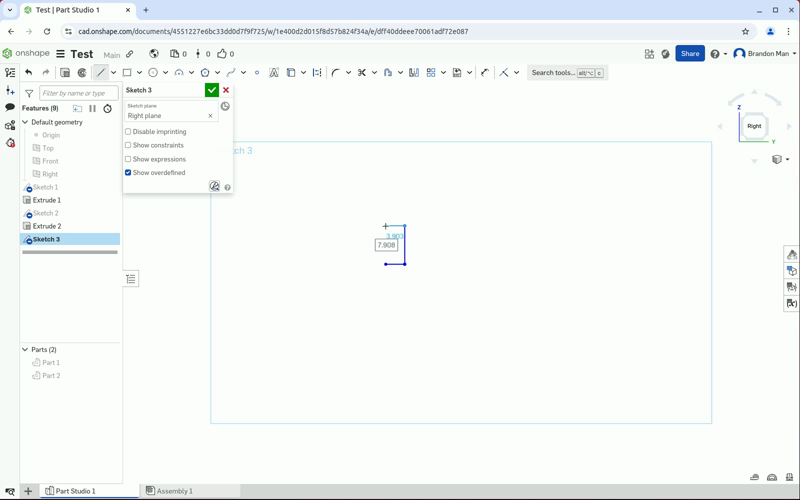
click(385, 225)
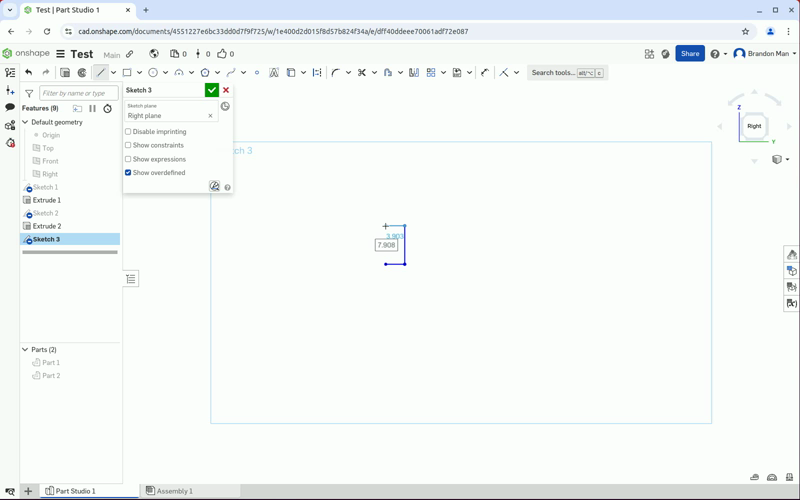
key_up(shift)
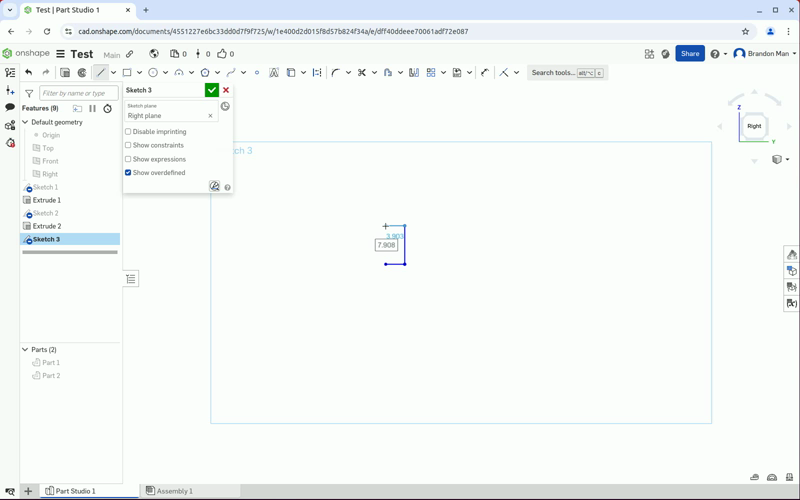
mouse_move(415, 225)
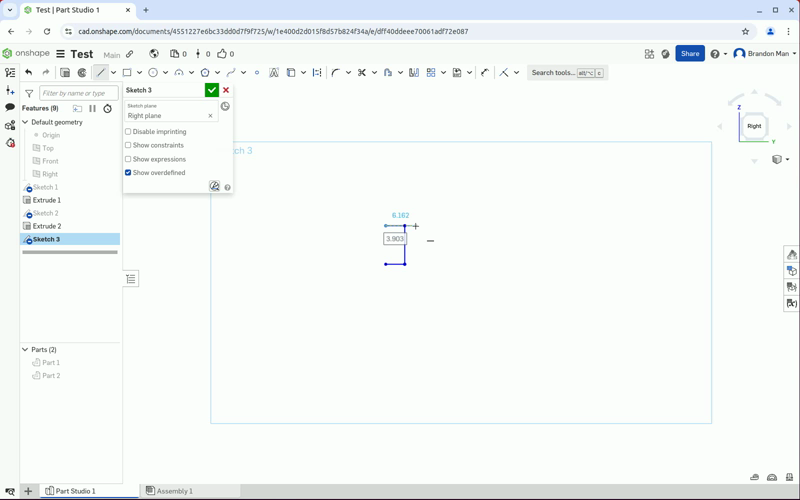
key_down(shift)
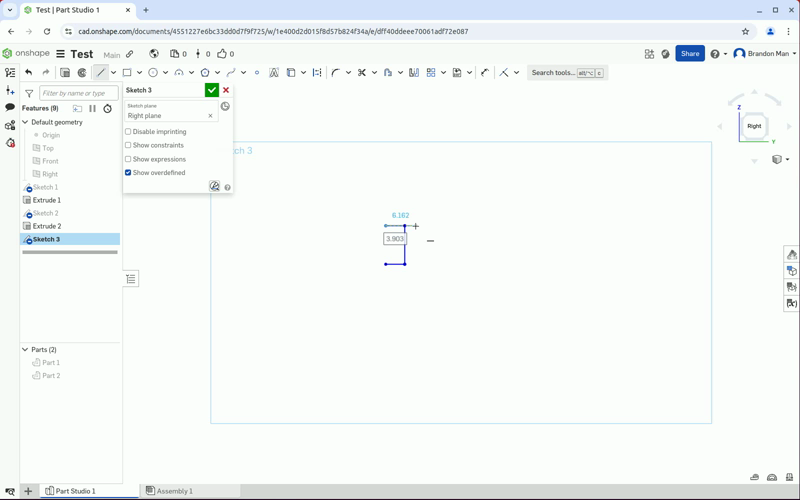
mouse_move(385, 264)
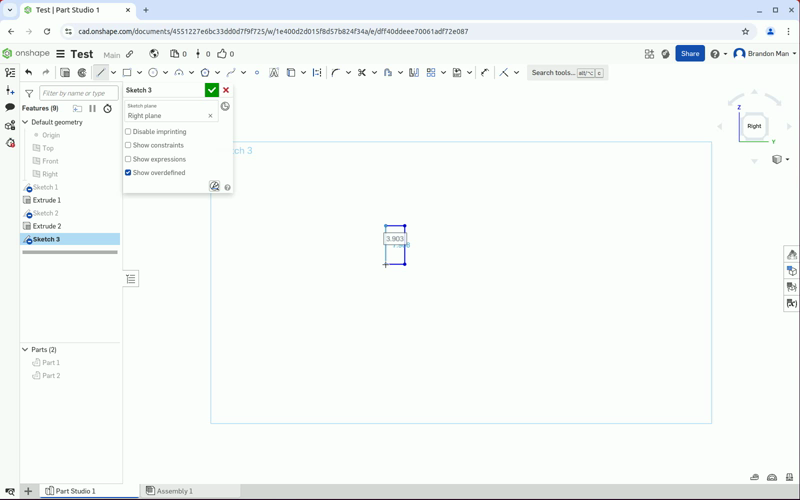
key_up(shift)
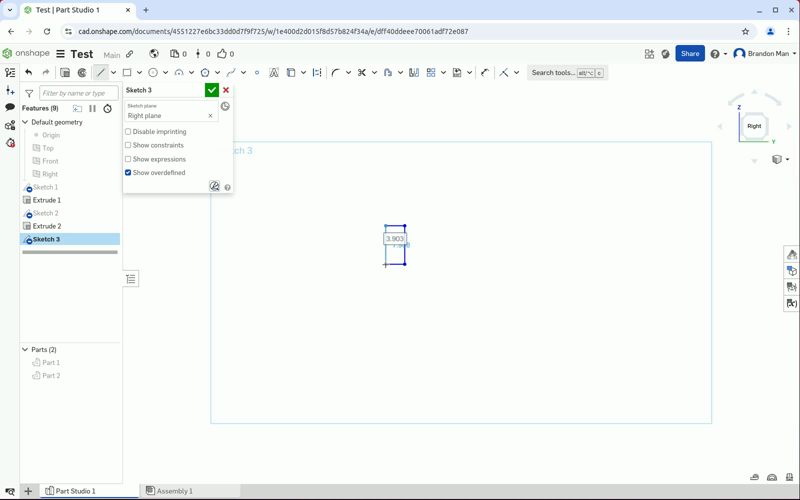
click(385, 264)
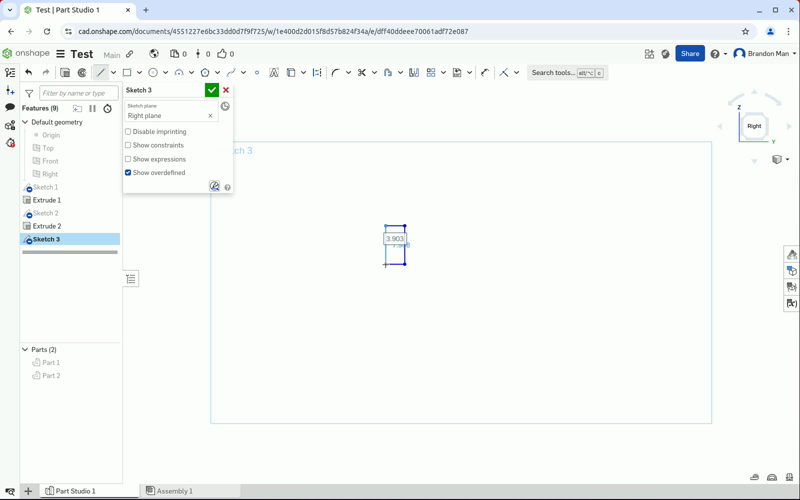
key(esc)
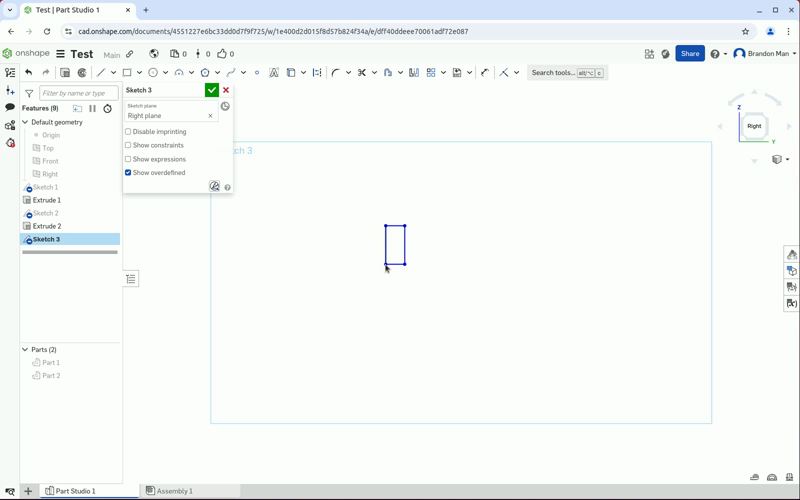
mouse_move(388, 263)
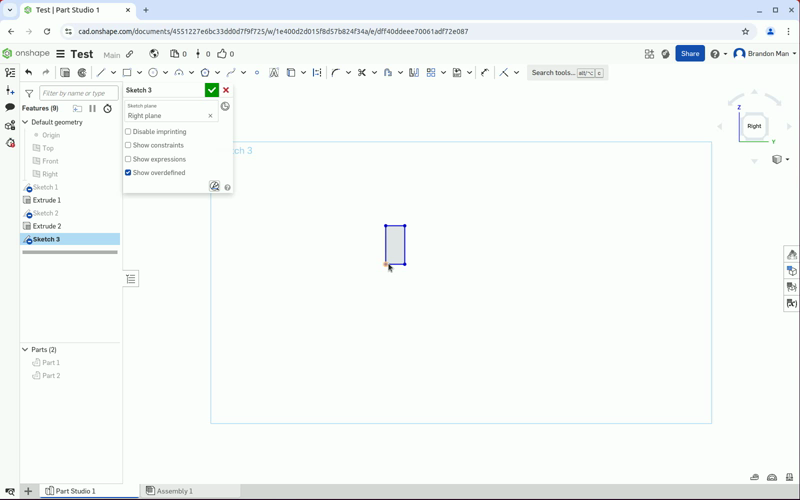
scroll(6)
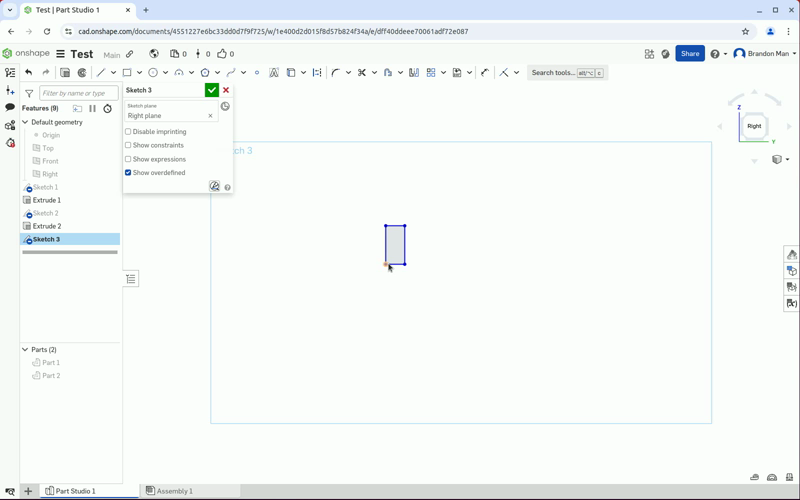
scroll(6)
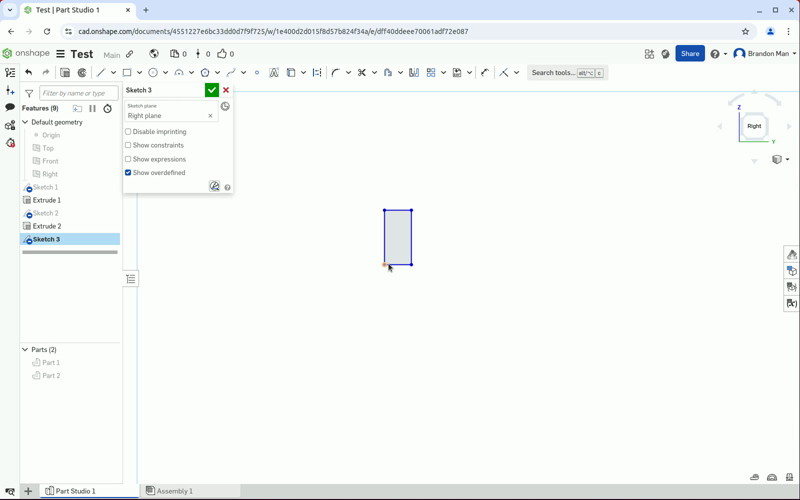
scroll(6)
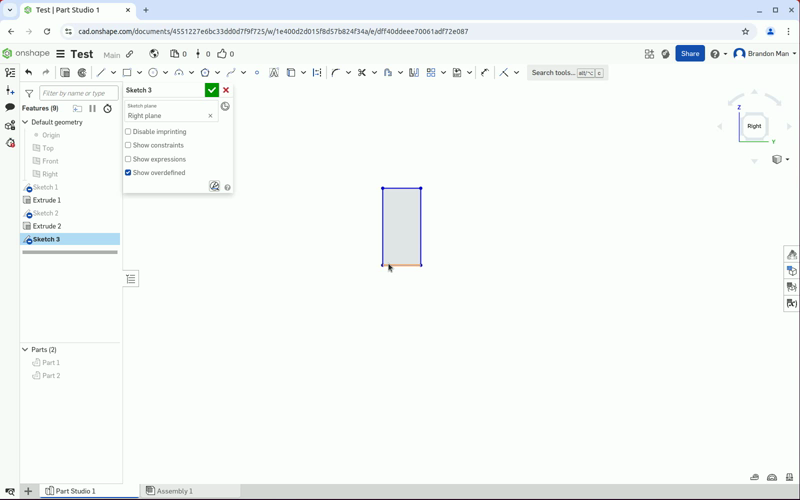
scroll(6)
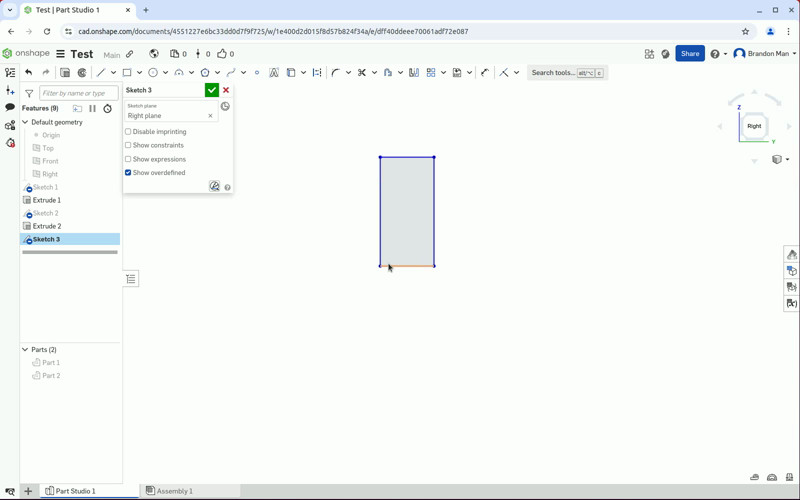
scroll(6)
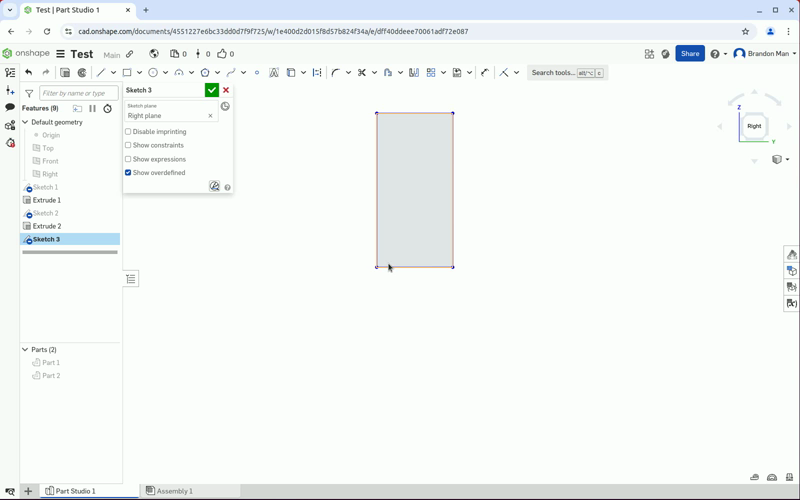
scroll(6)
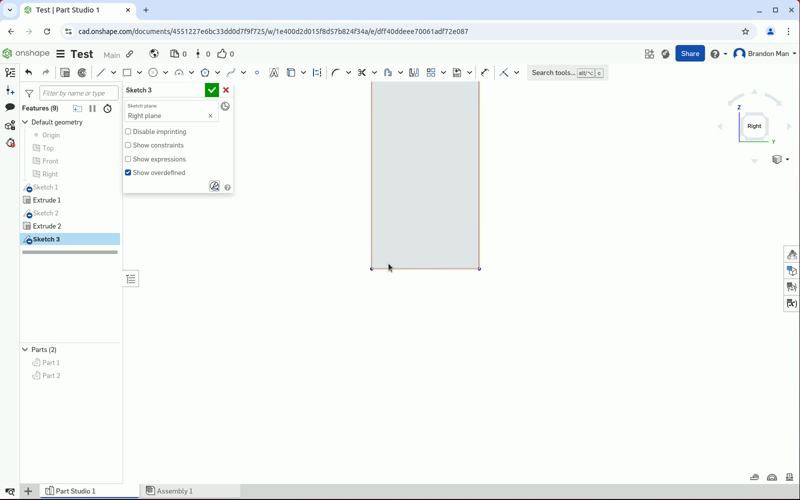
scroll(6)
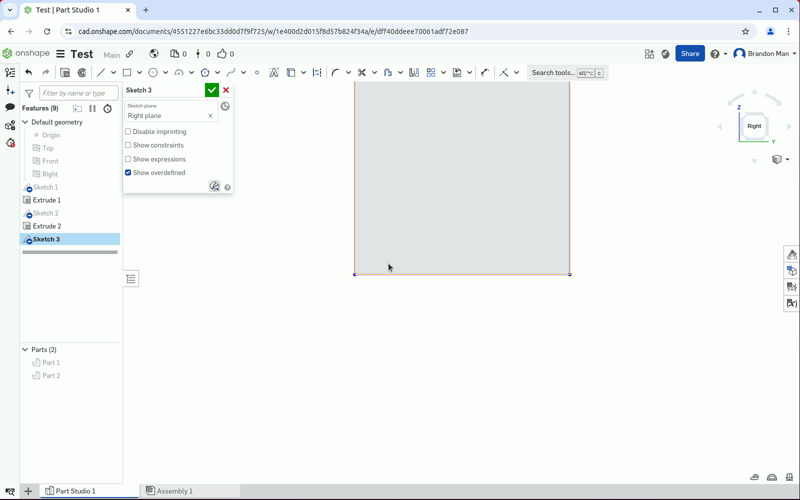
click(388, 263)
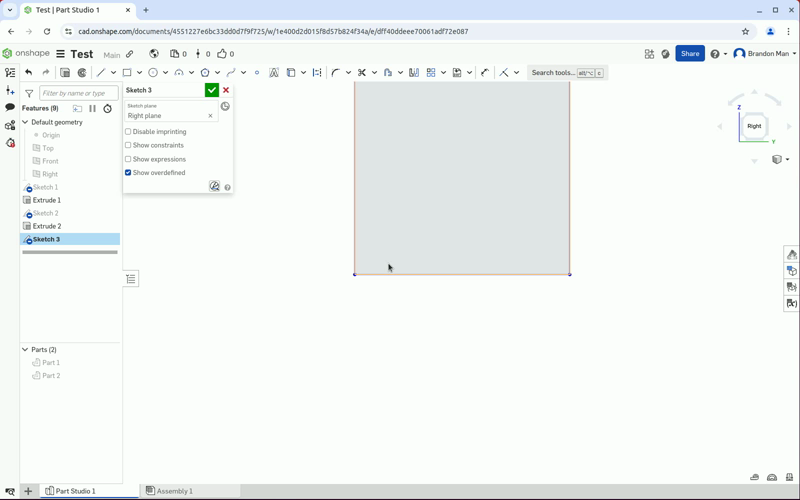
scroll(-6)
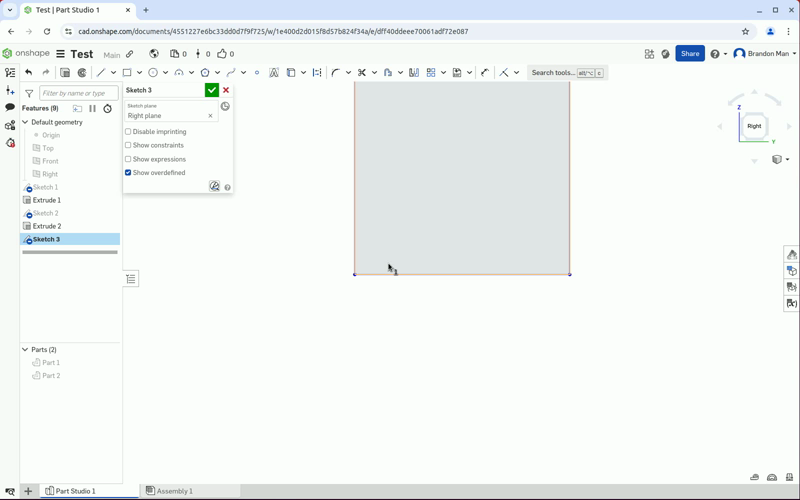
scroll(-6)
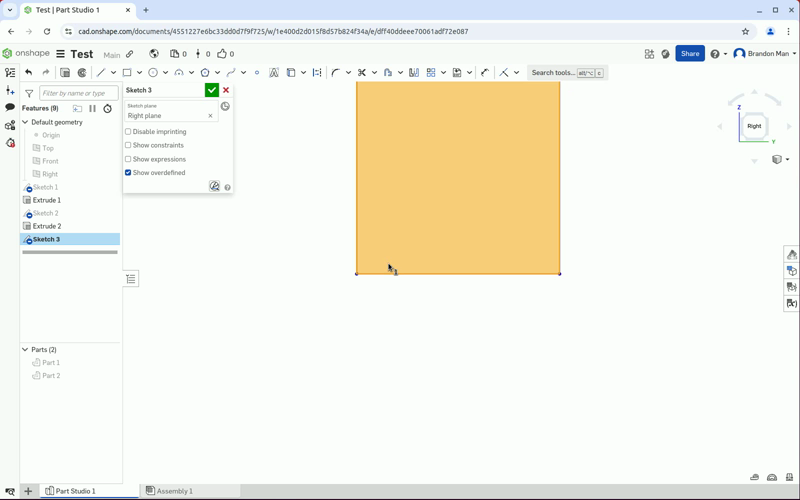
scroll(-6)
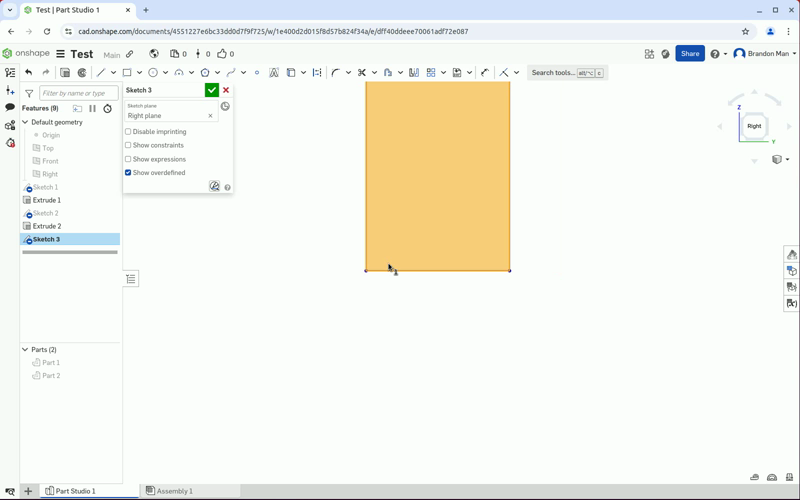
scroll(-6)
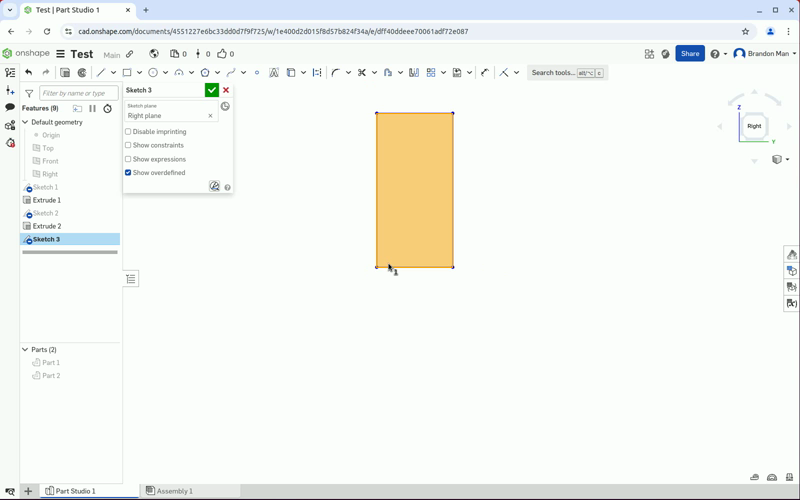
scroll(-6)
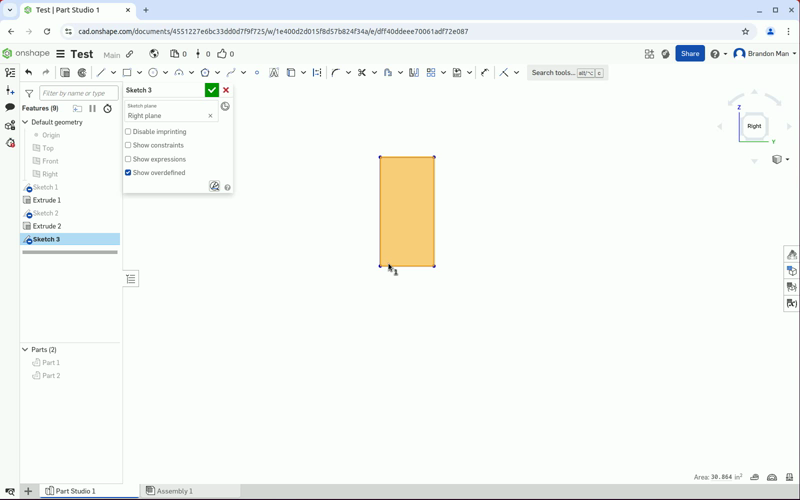
scroll(-6)
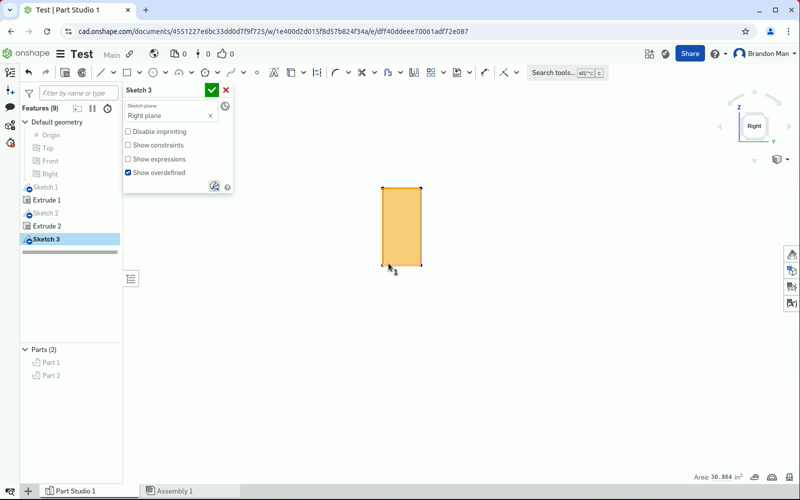
scroll(-6)
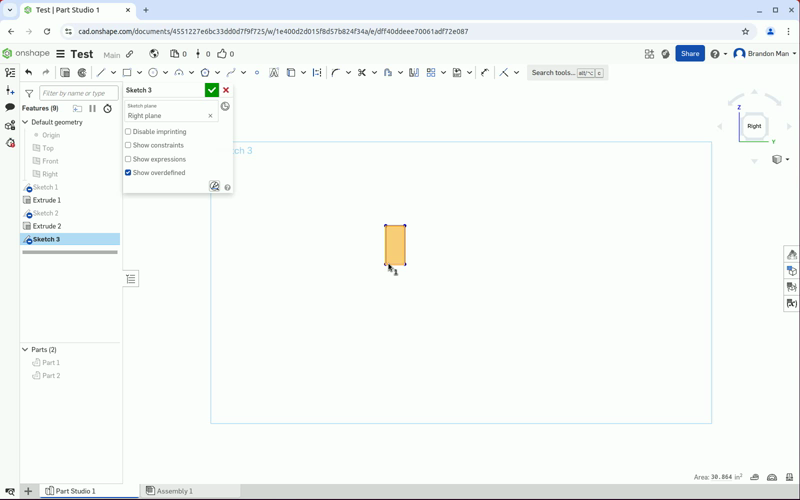
mouse_move(73, 352)
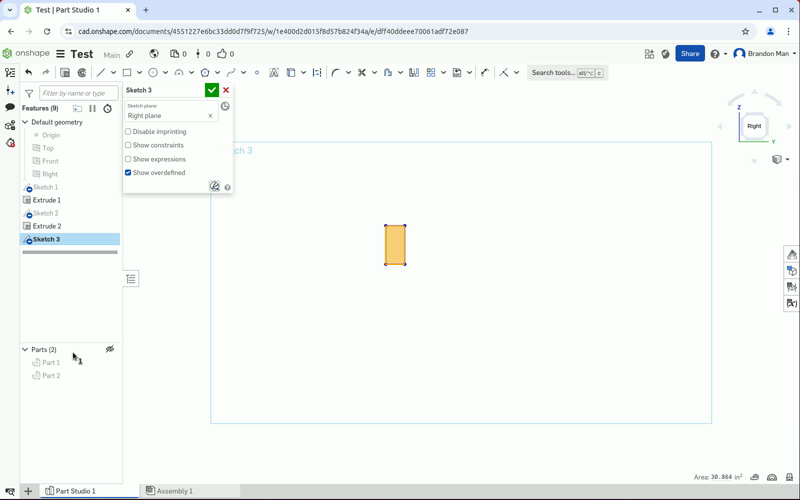
key(shift+y)
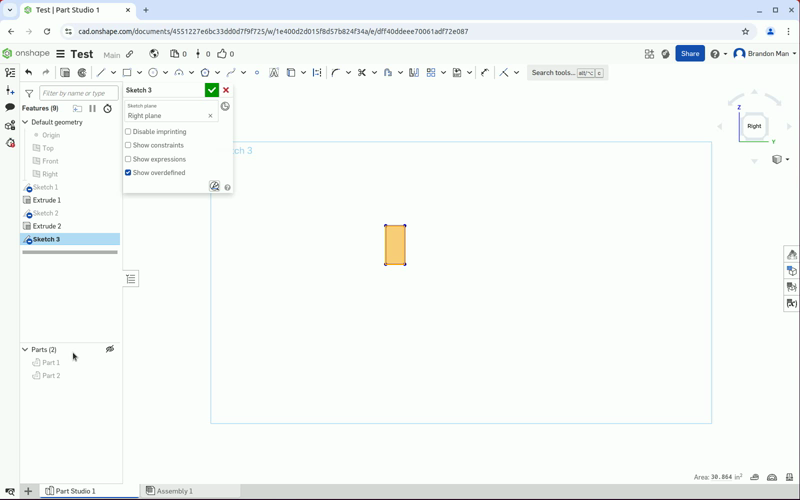
key(shift+e)
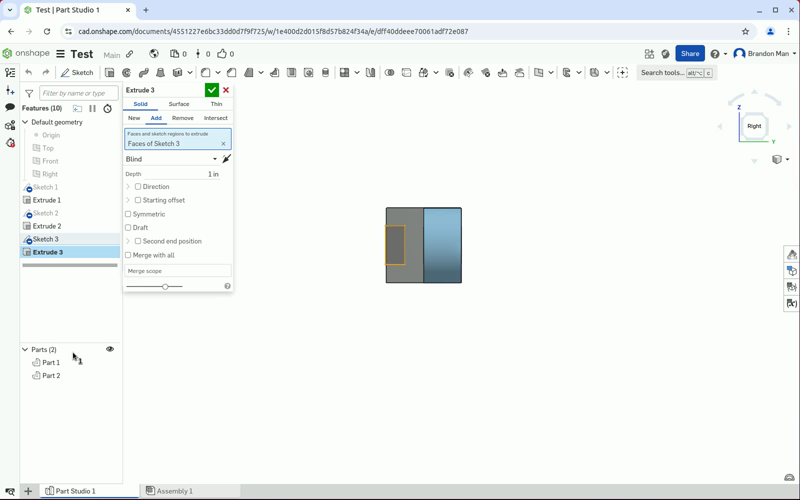
mouse_move(143, 106)
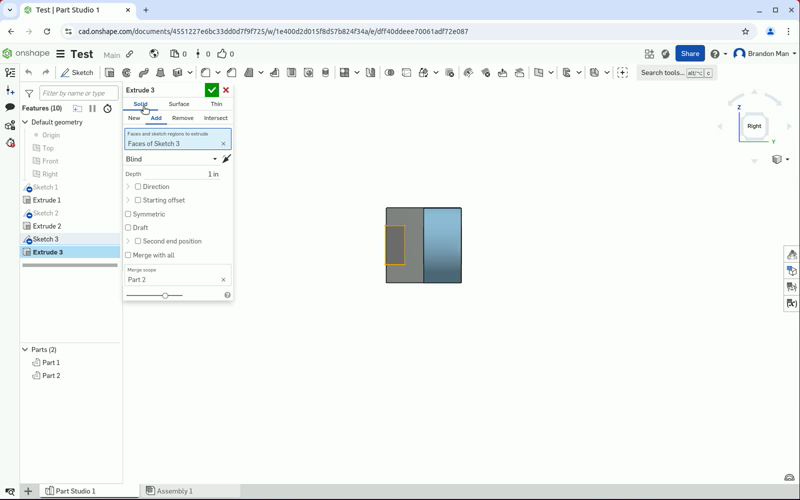
click(143, 106)
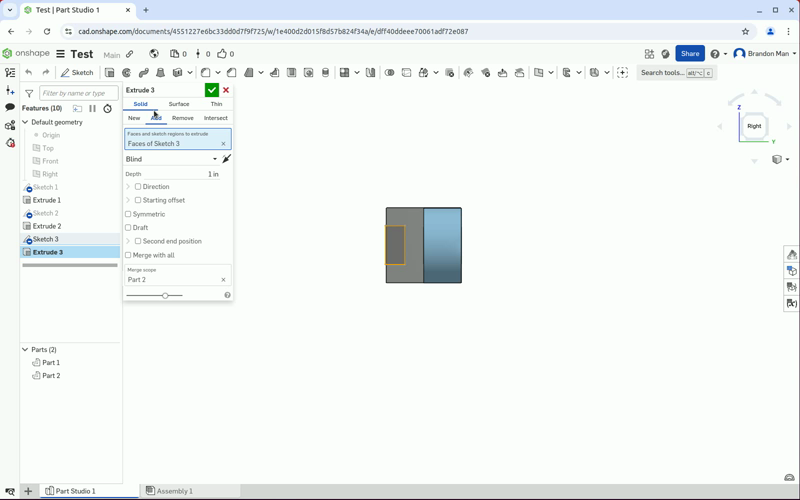
mouse_move(186, 120)
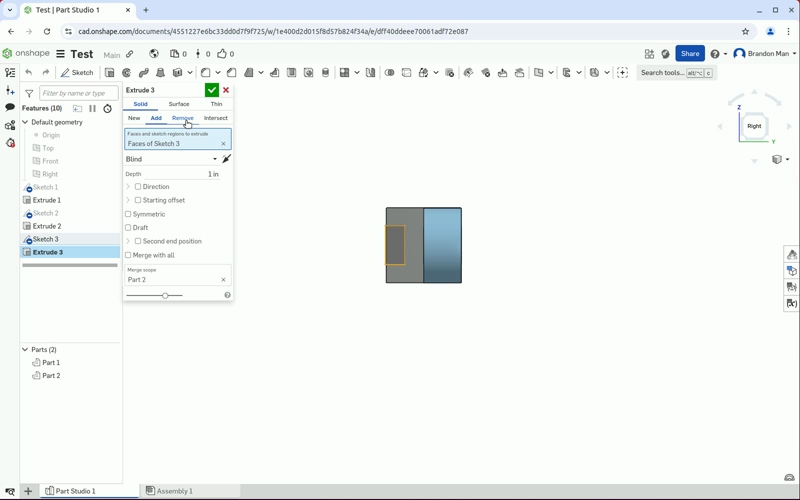
click(186, 120)
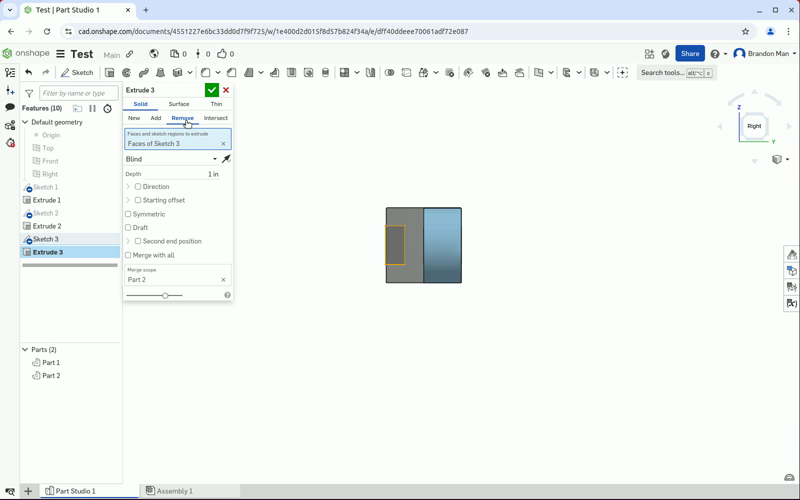
key(tab, 4)
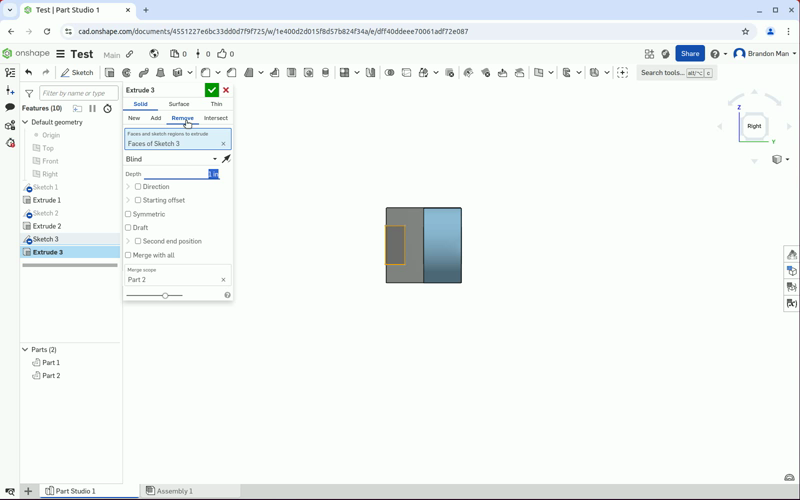
text(-30.57)
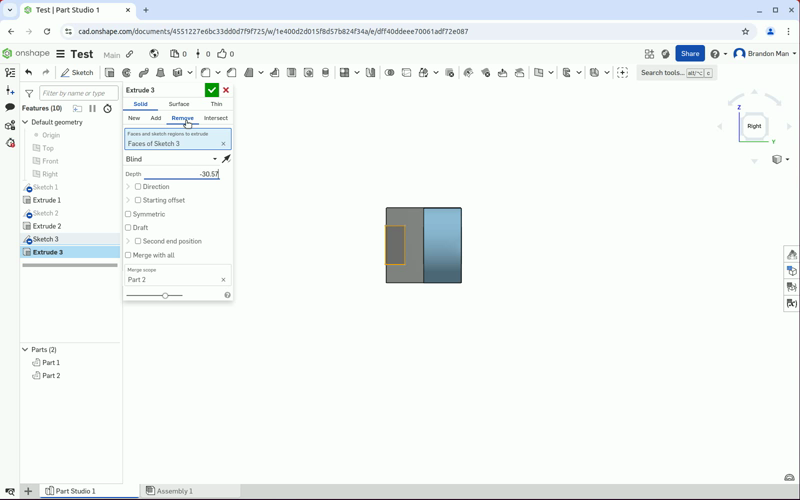
key(tab, 6)
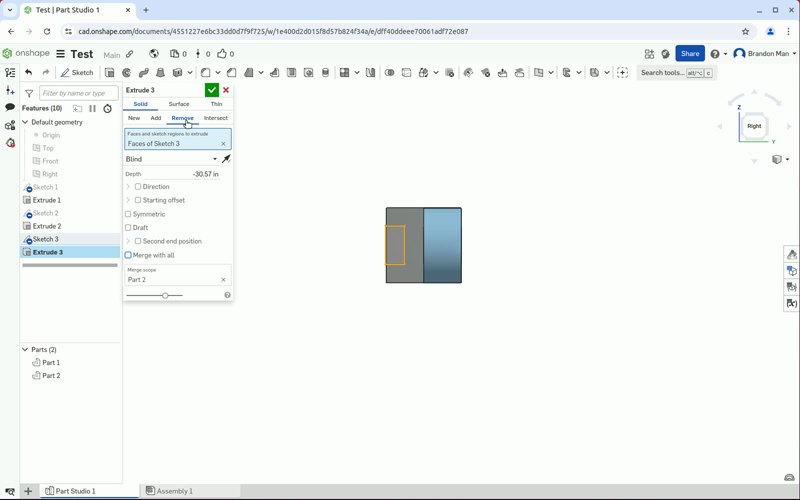
key(space)
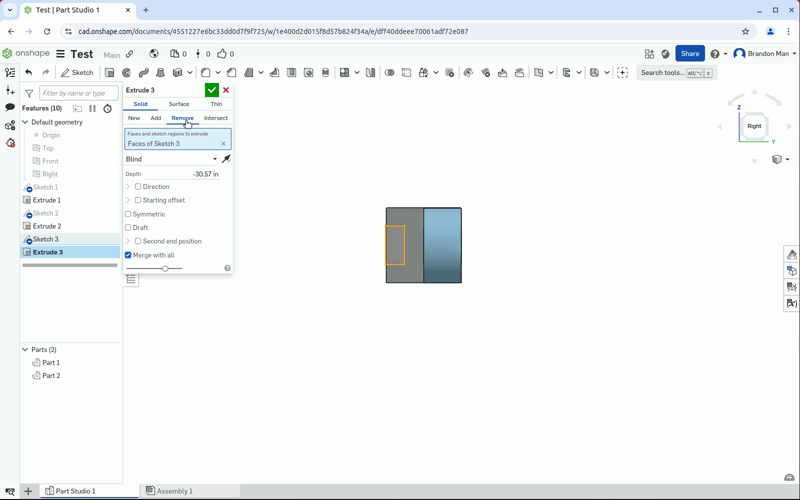
key(enter)
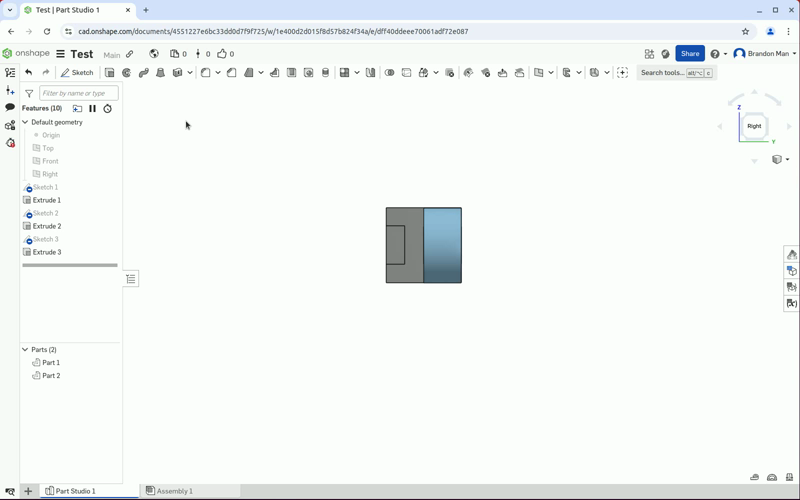
key(shift+h)
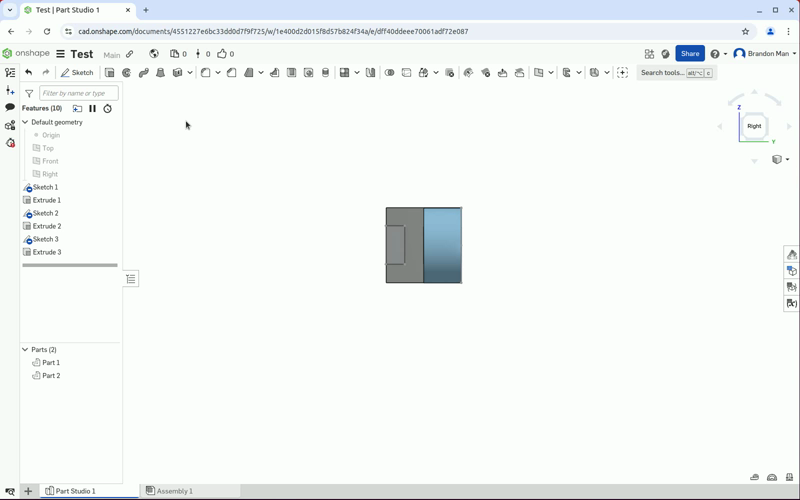
key(shift+h)
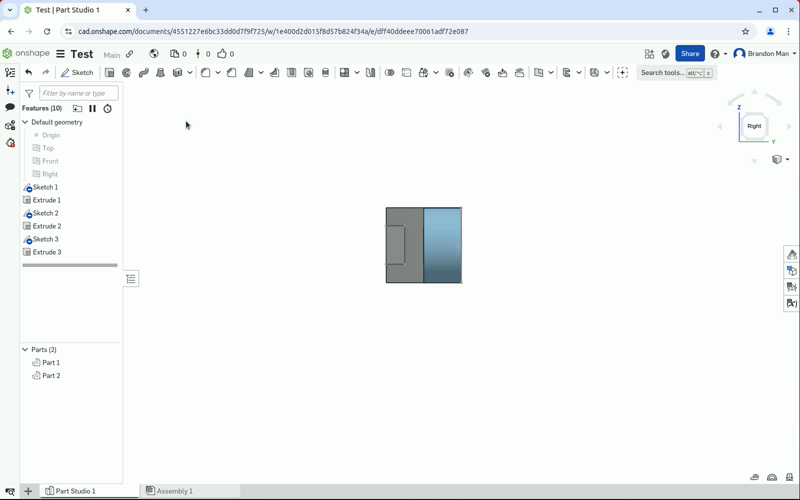
key(shift+7)
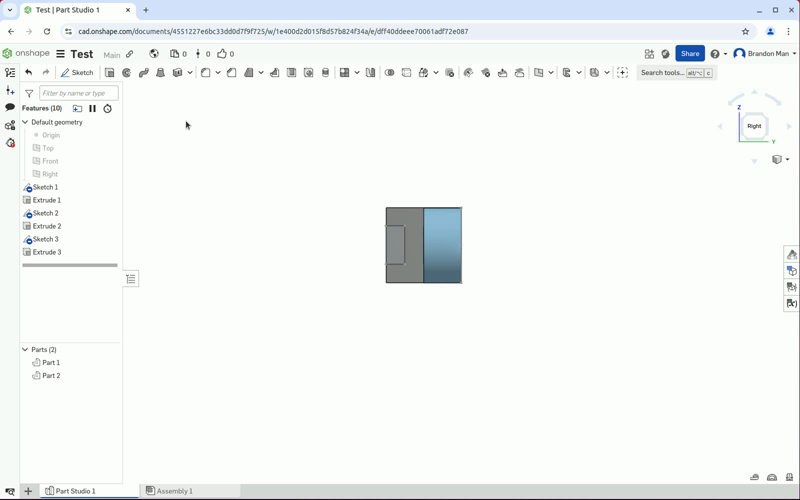
key(right, 2)
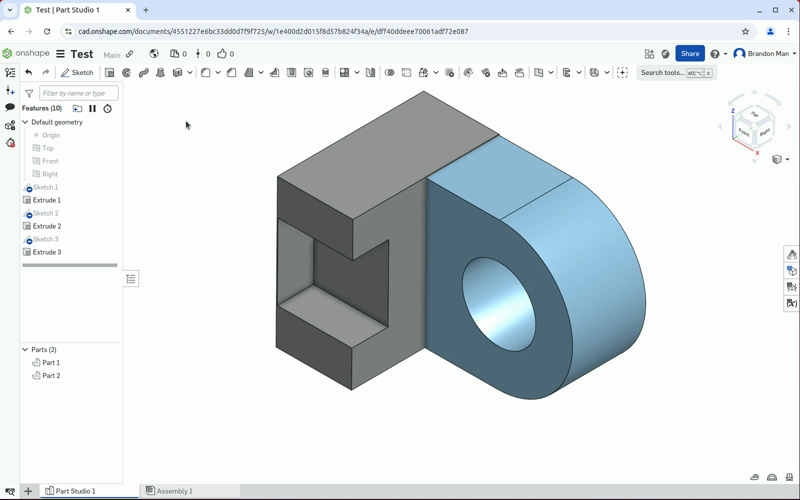
key(down, 2)
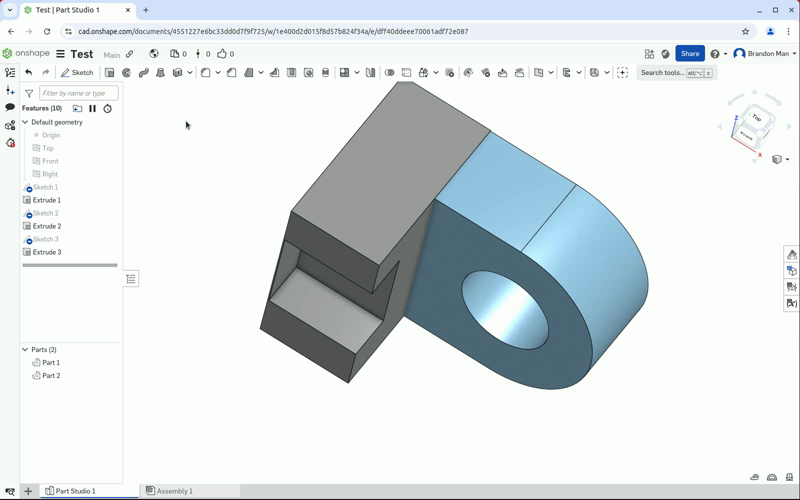
key(up, 2)
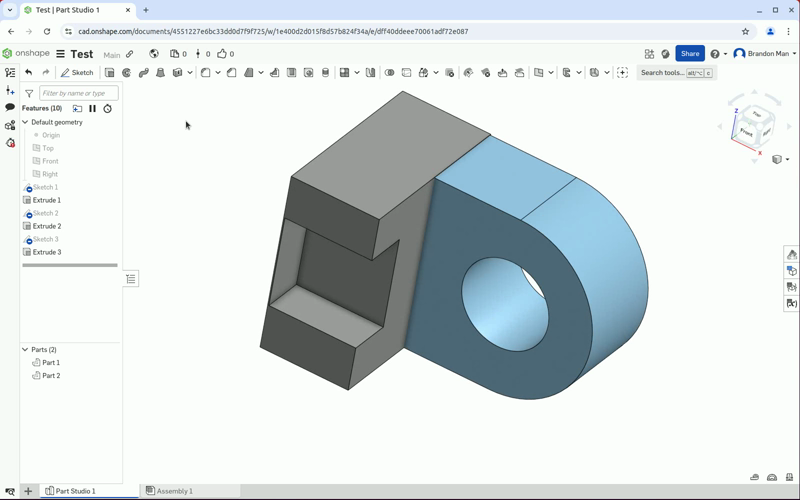
key(left, 2)
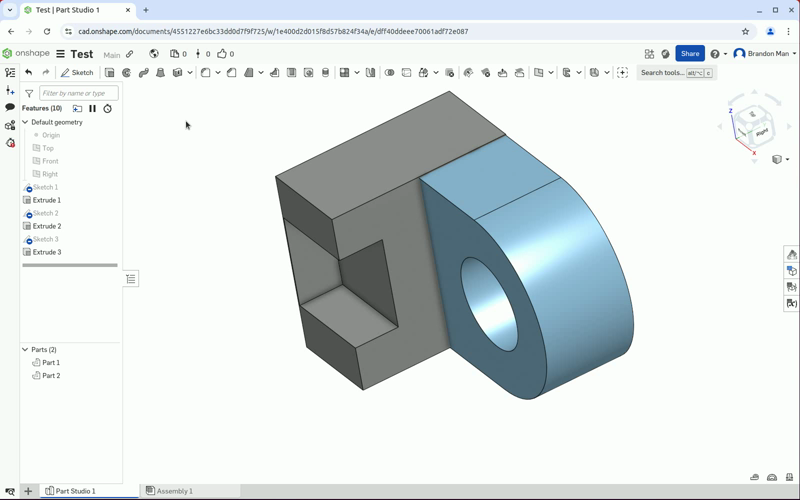
mouse_move(73, 189)
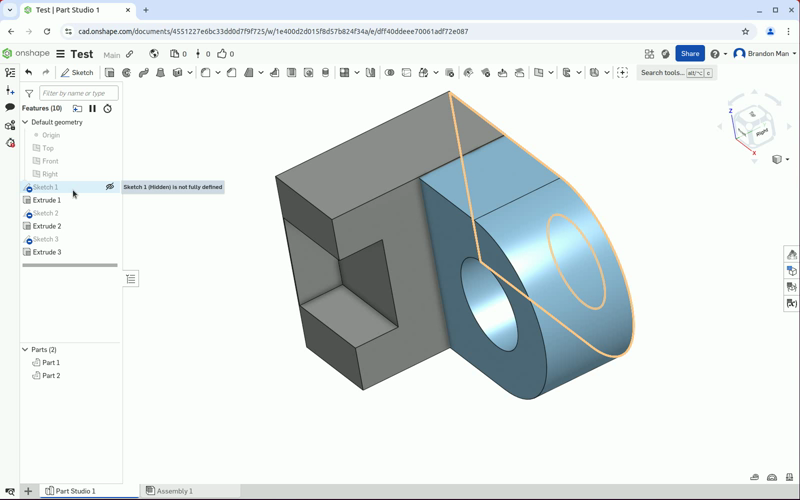
click(73, 189)